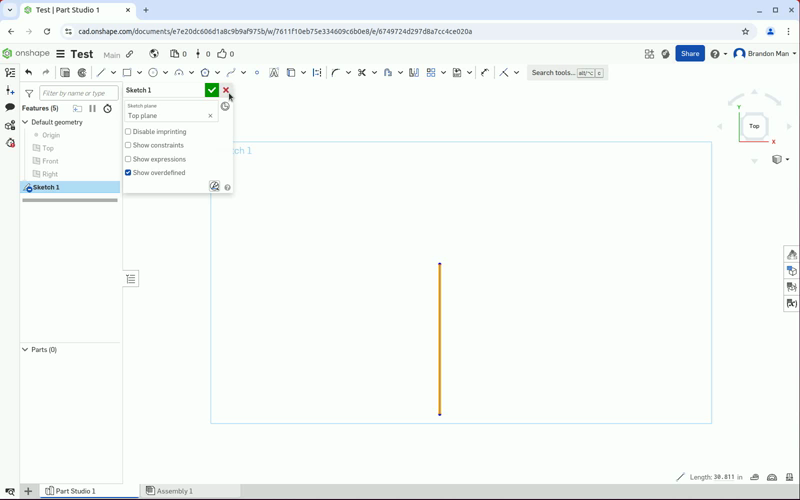
key(shift+h)
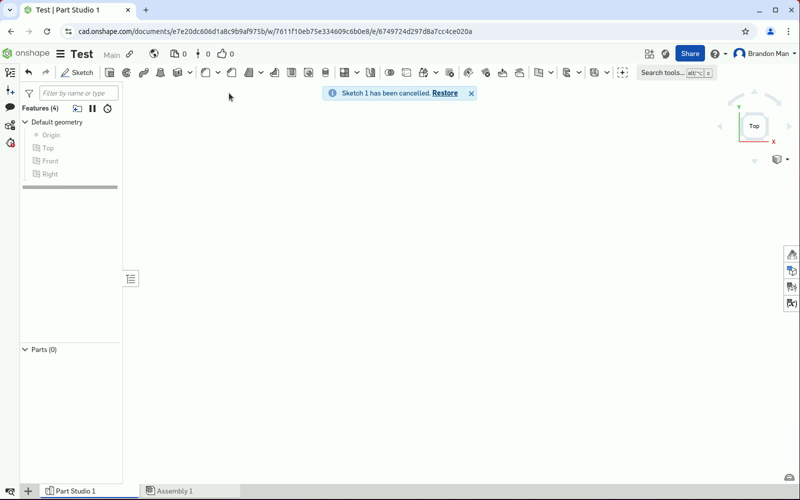
mouse_move(73, 352)
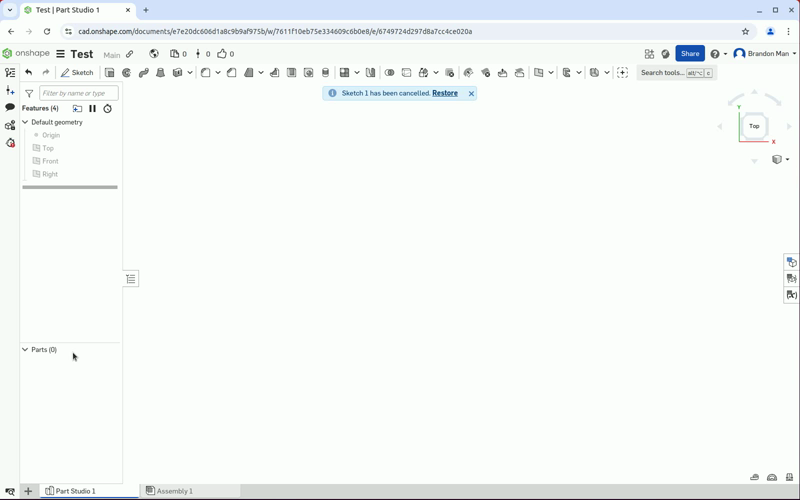
key(y)
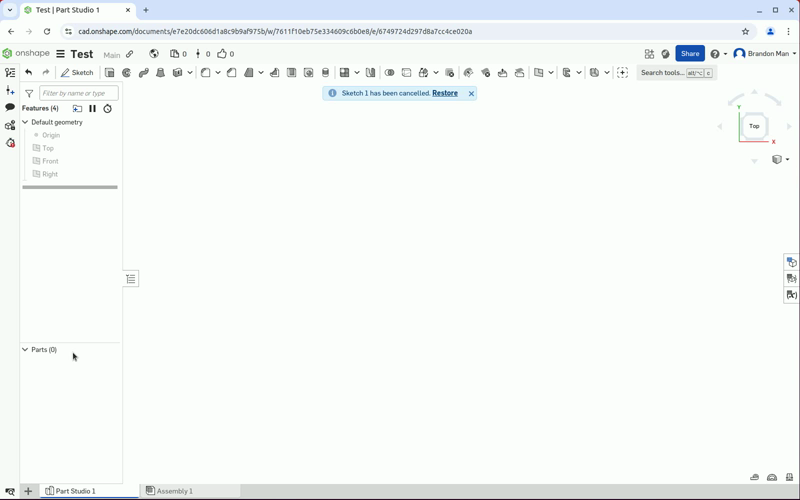
key(shift+p)
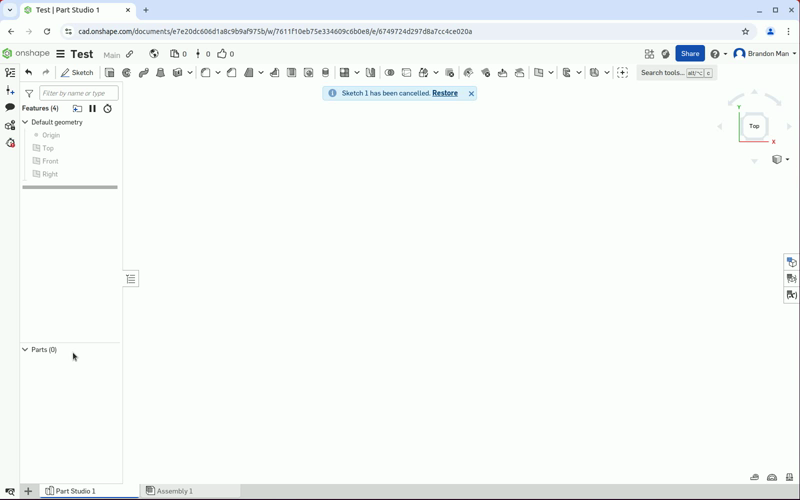
key(space)
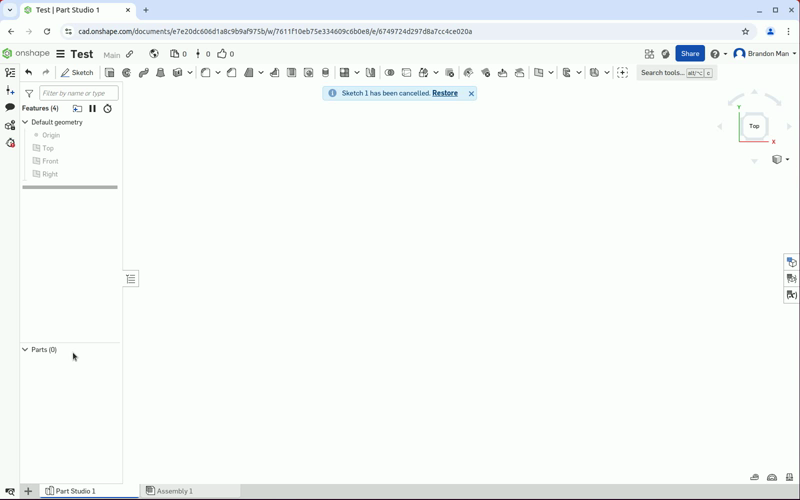
key_down(shift)
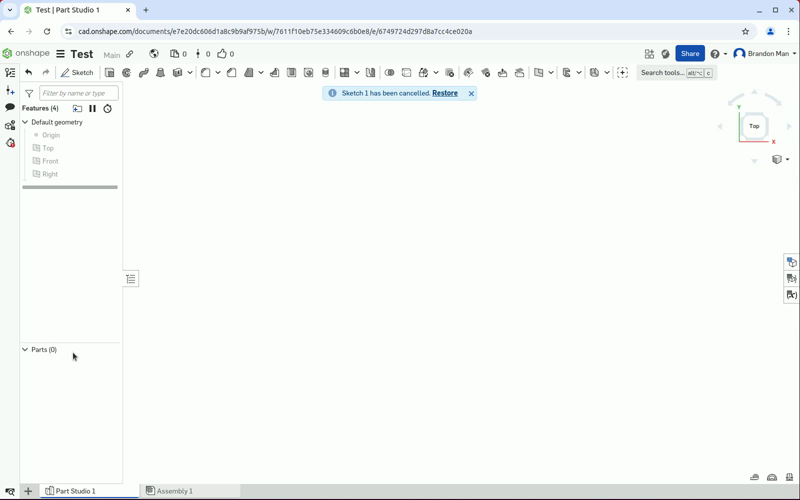
key(up)
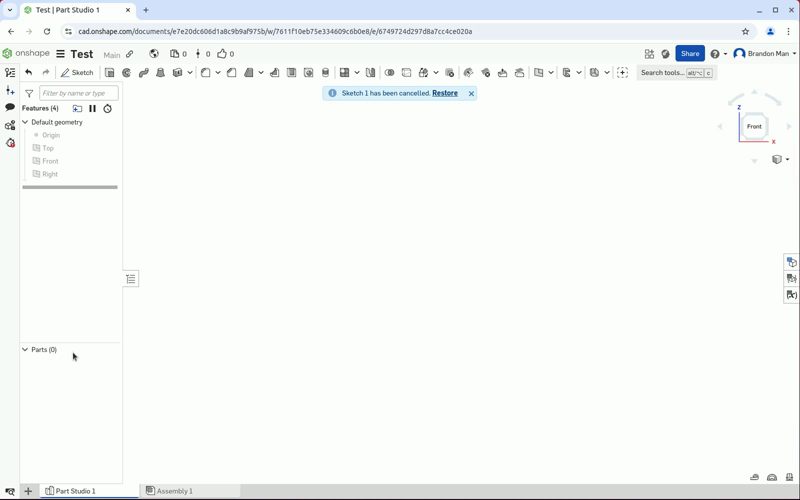
key_up(shift)
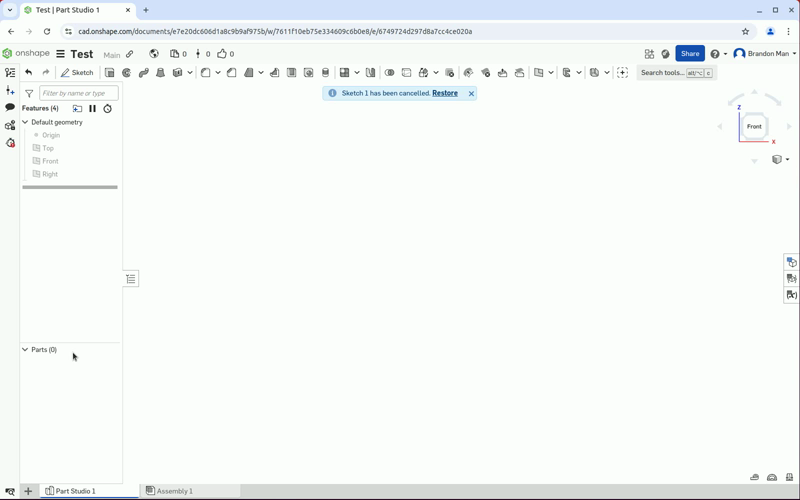
mouse_move(73, 352)
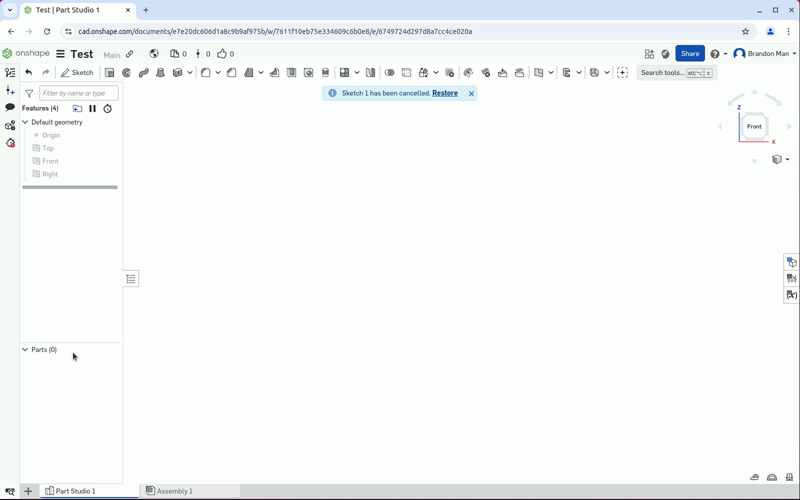
key(shift+y)
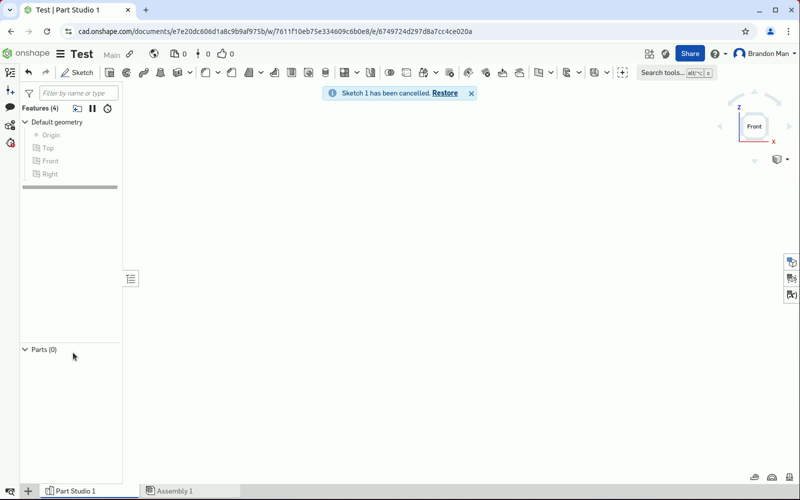
key(shift+s)
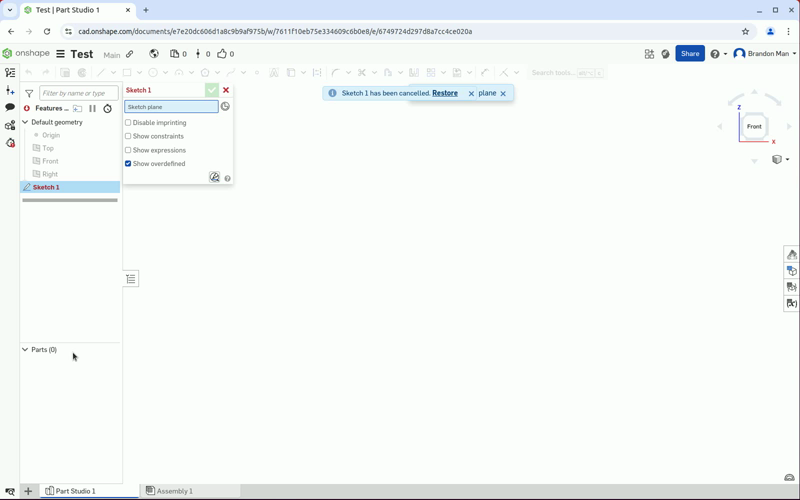
mouse_move(73, 163)
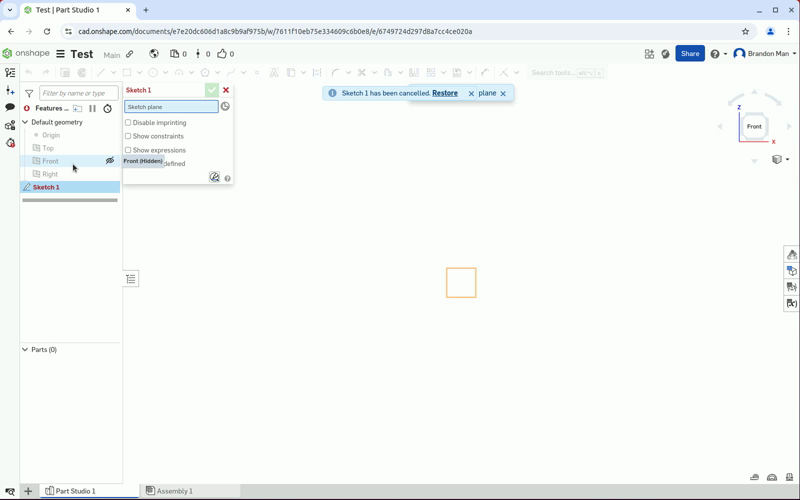
click(73, 163)
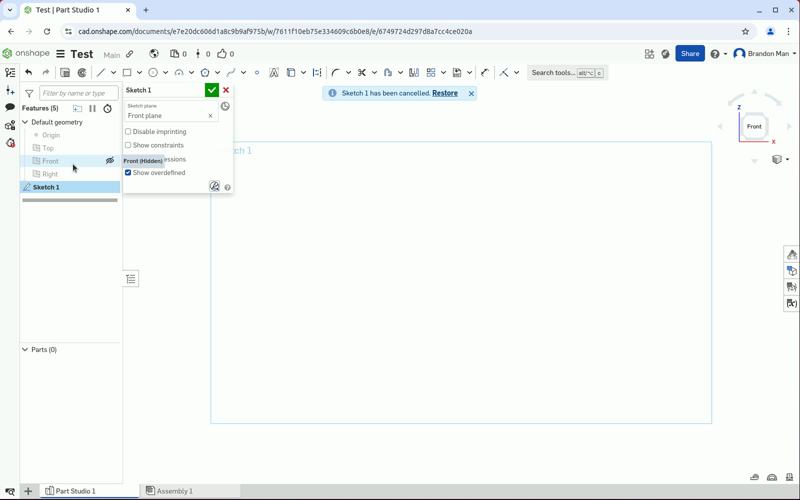
mouse_move(73, 352)
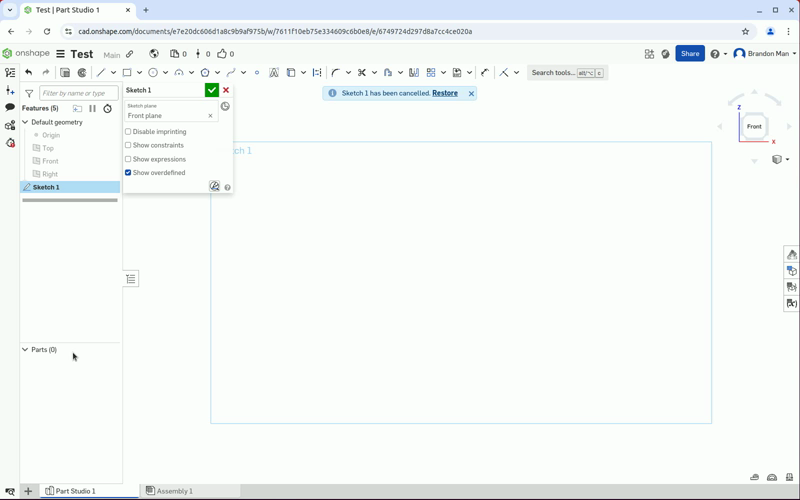
key(y)
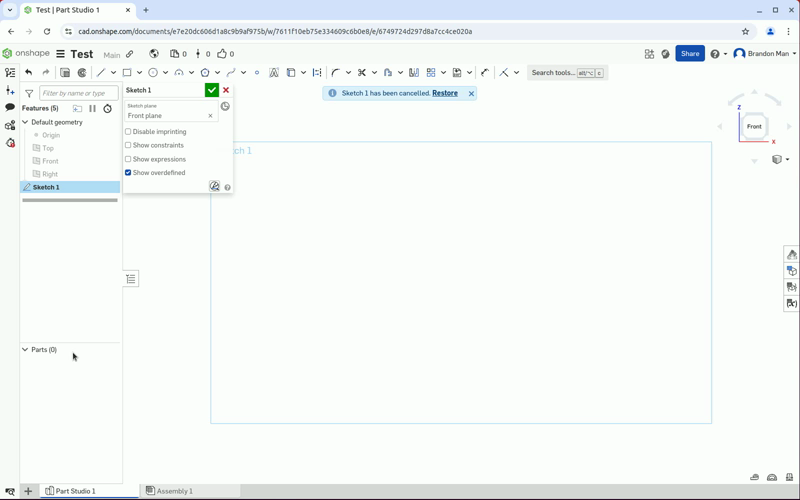
key(l)
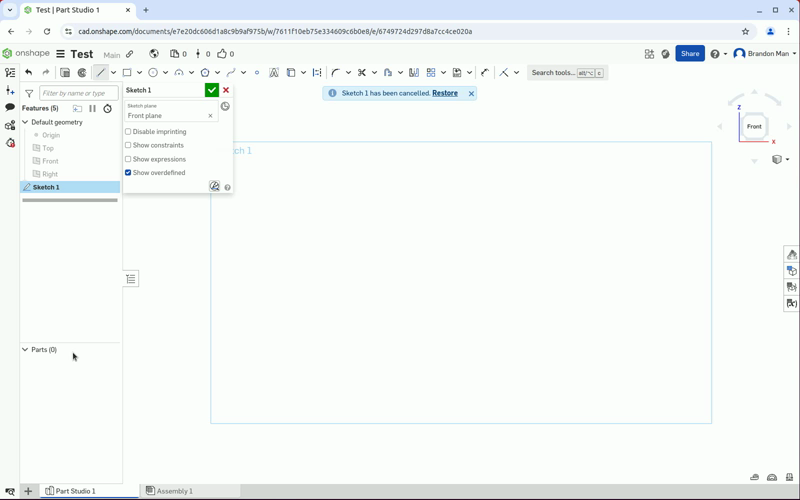
key_down(shift)
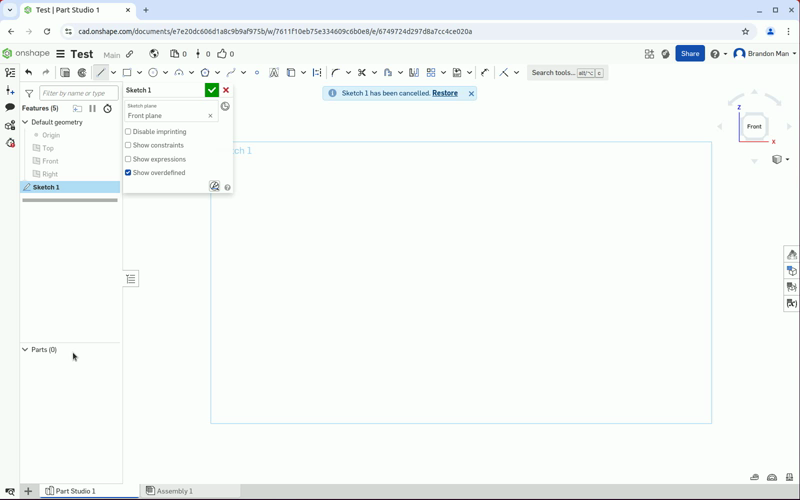
mouse_move(348, 270)
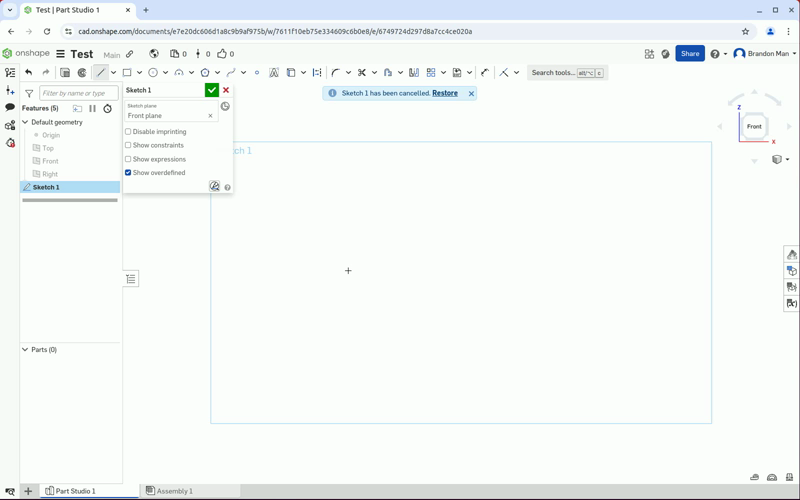
click(348, 270)
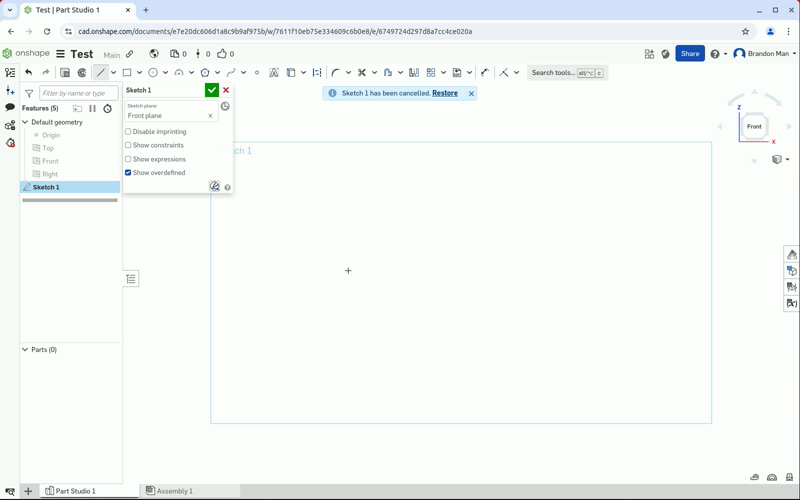
key_up(shift)
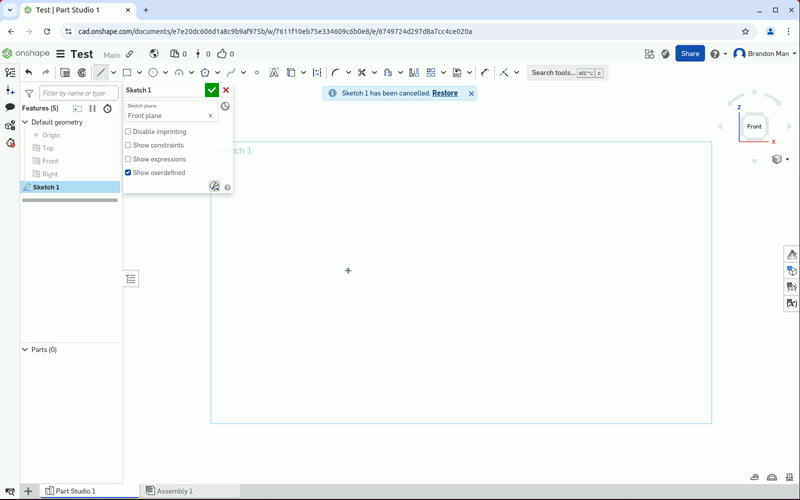
key_down(shift)
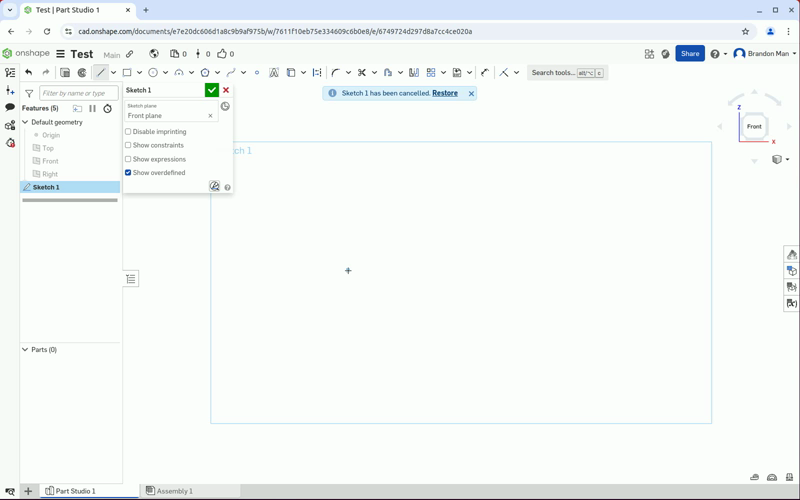
mouse_move(378, 270)
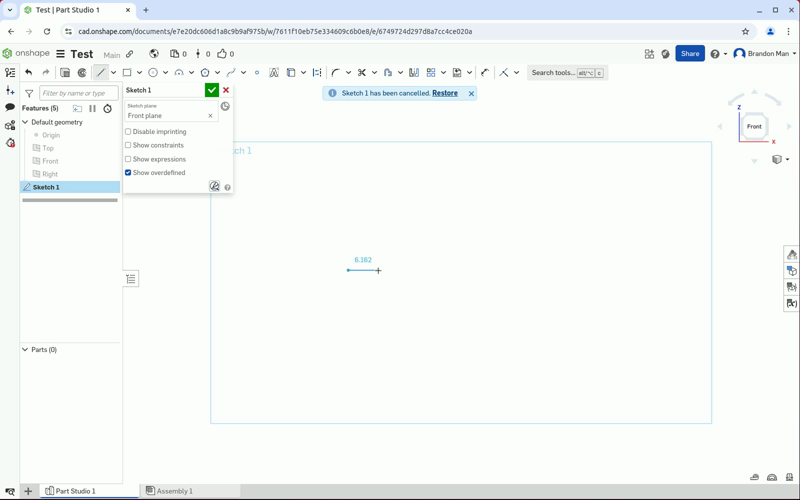
mouse_move(364, 270)
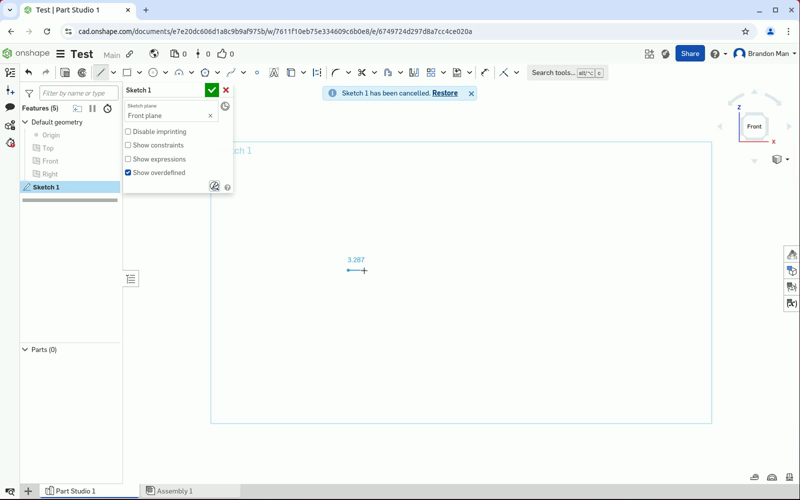
click(364, 270)
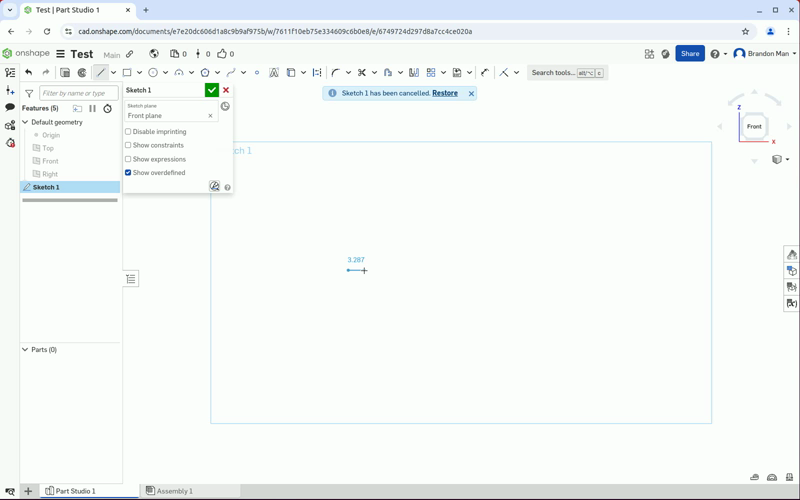
key_up(shift)
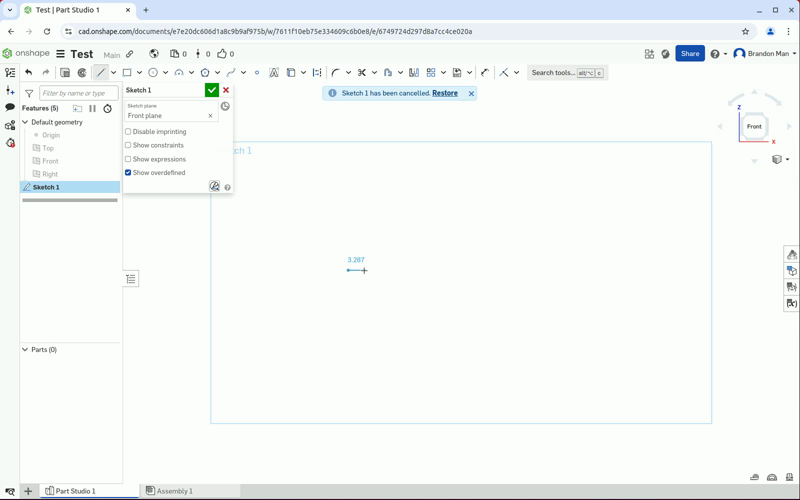
key_down(shift)
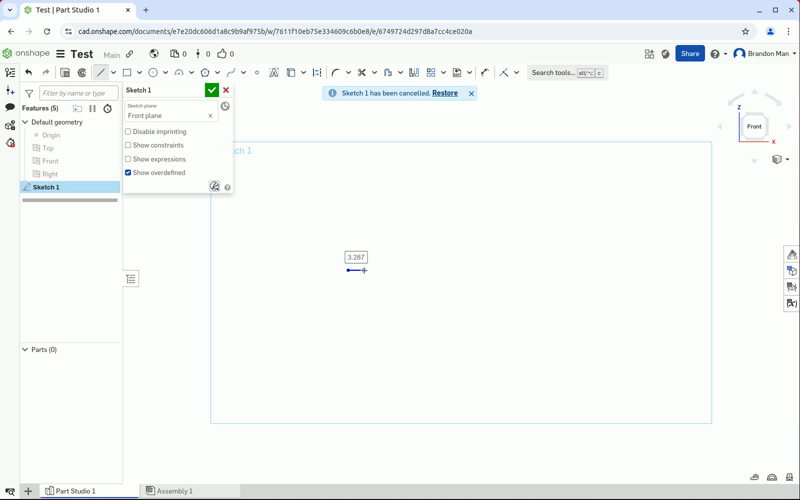
mouse_move(394, 270)
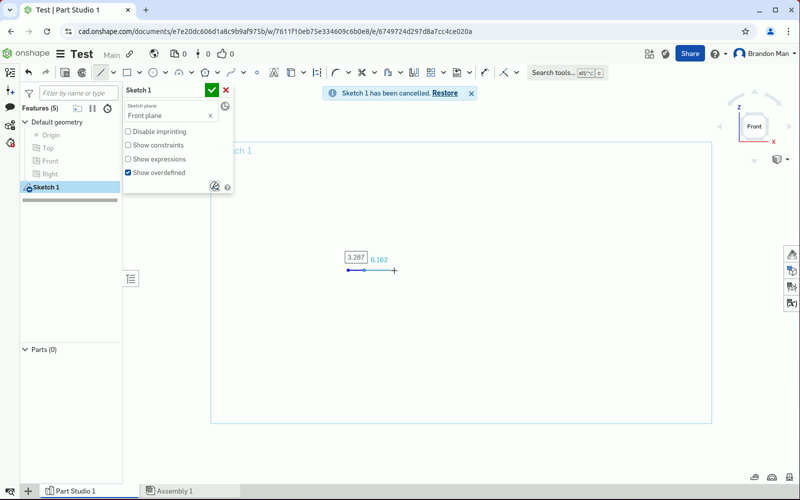
mouse_move(391, 270)
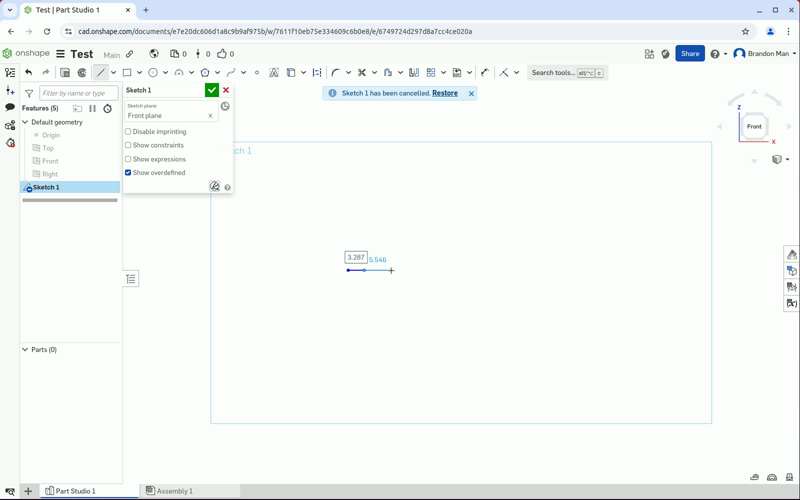
click(391, 270)
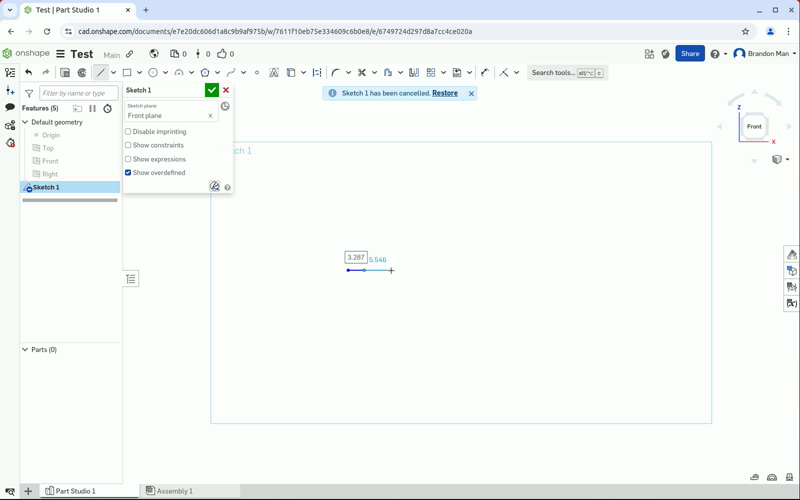
key_up(shift)
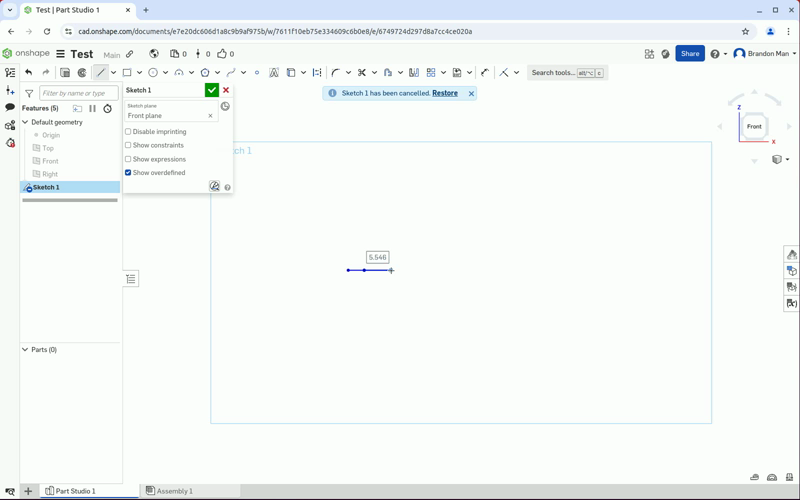
key(esc)
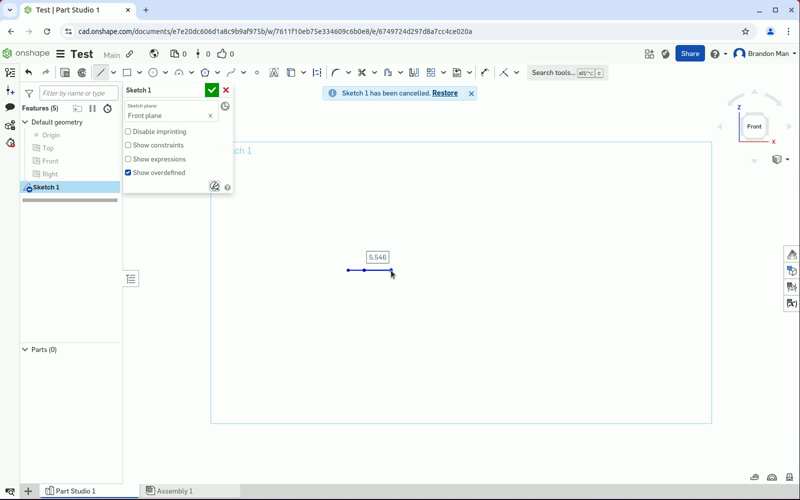
key(a)
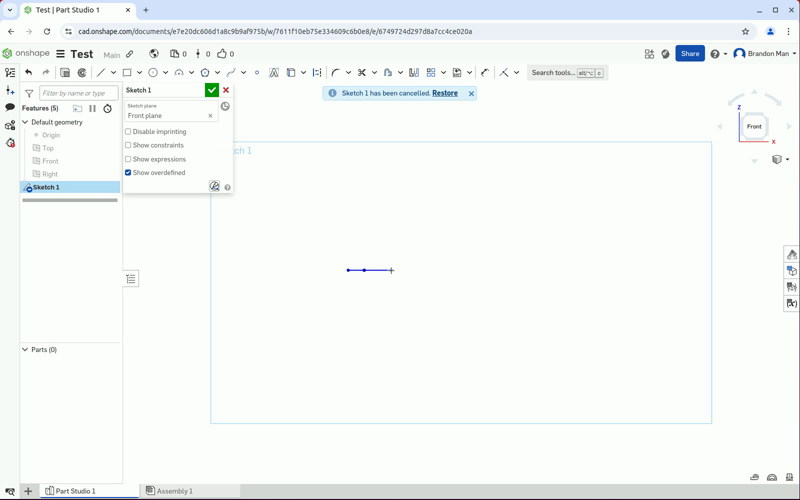
mouse_move(391, 270)
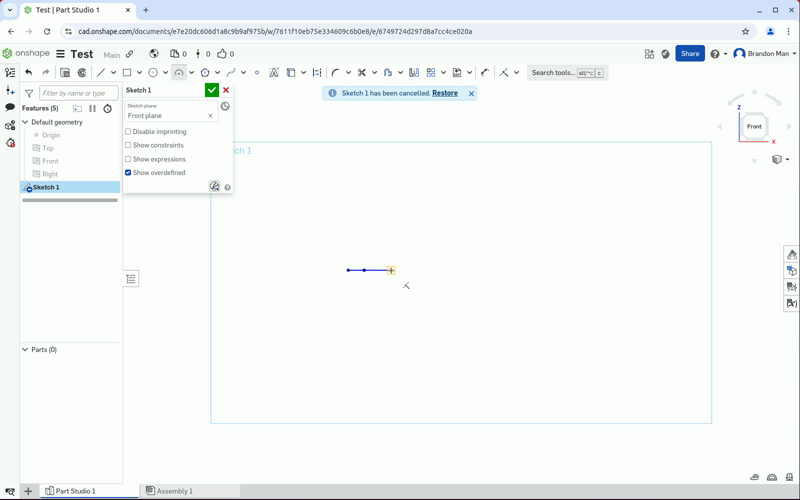
click(391, 270)
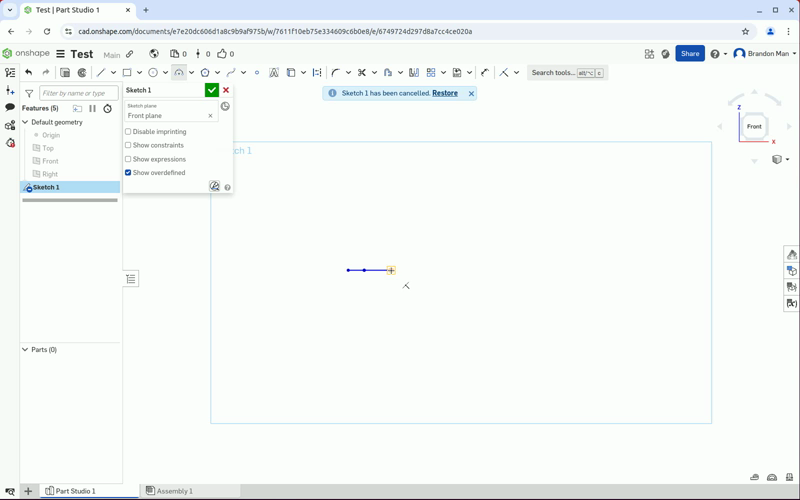
key_down(shift)
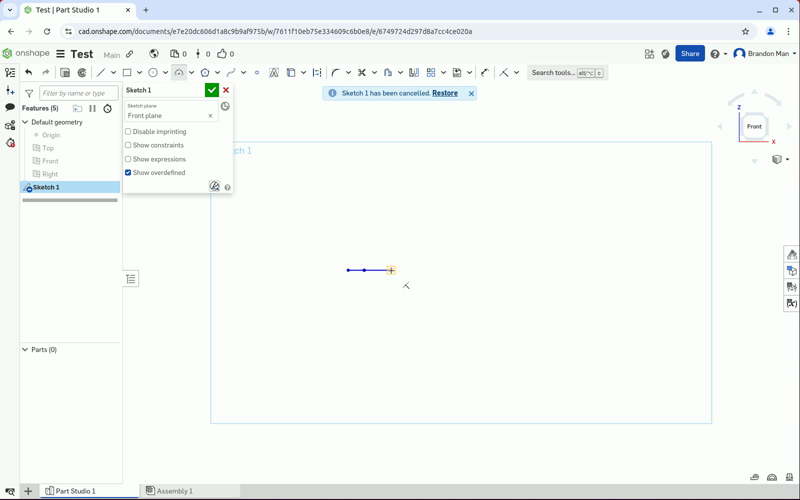
mouse_move(477, 270)
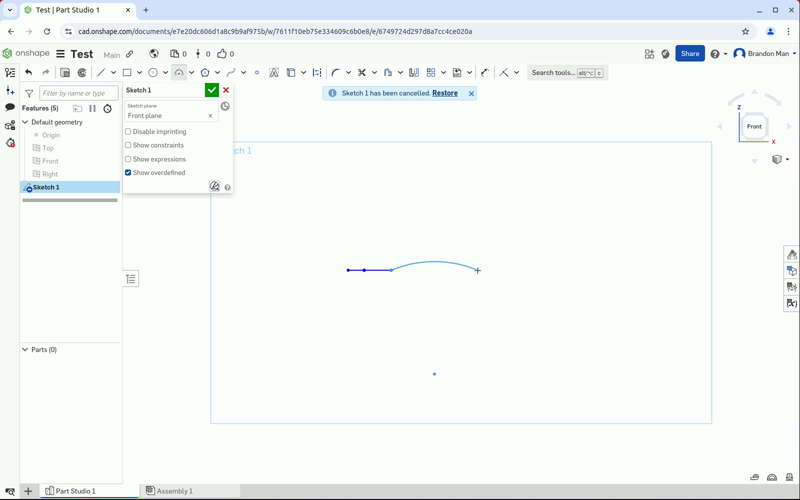
click(477, 270)
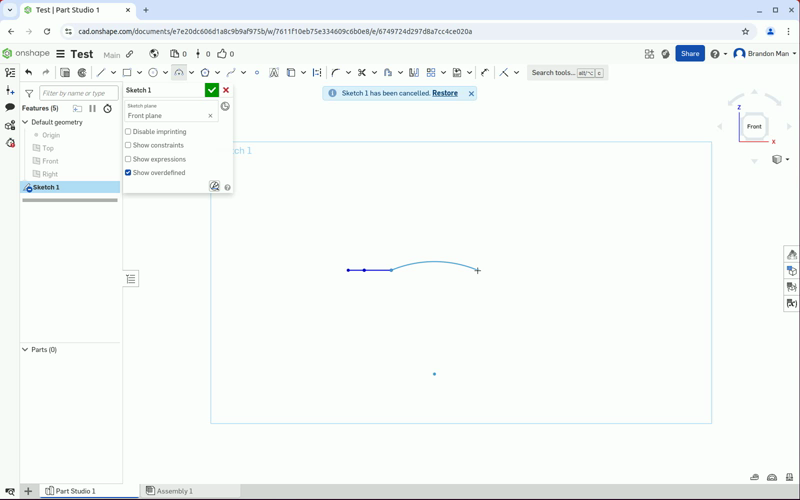
mouse_move(434, 313)
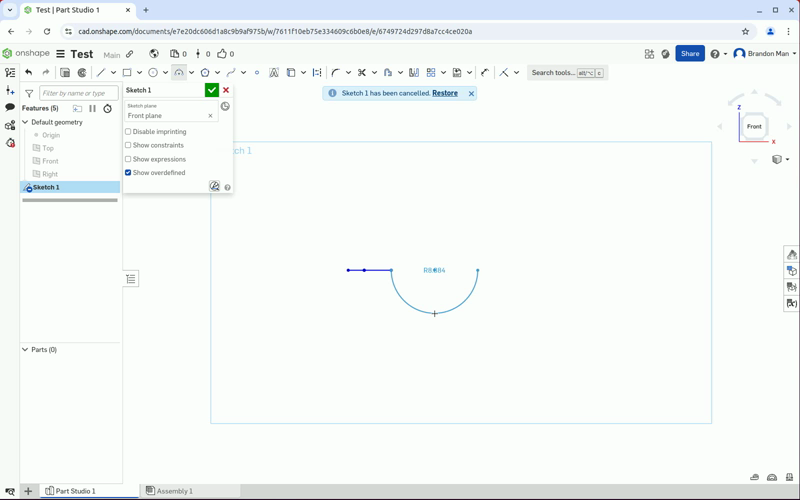
click(434, 313)
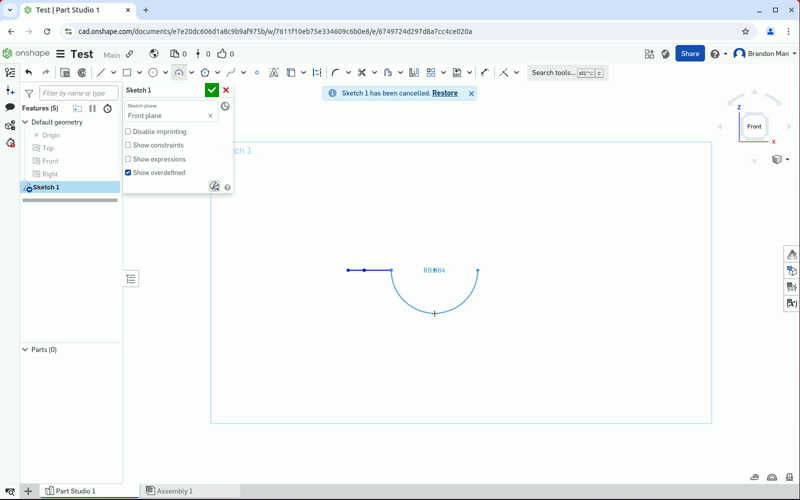
key_up(shift)
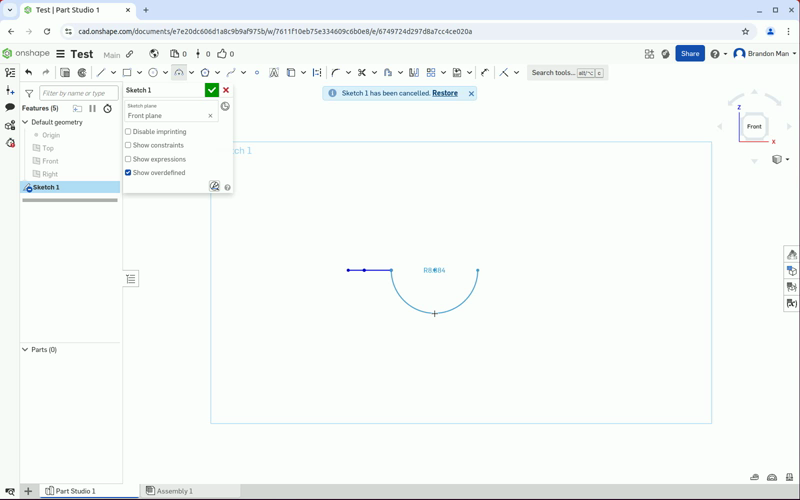
key(esc)
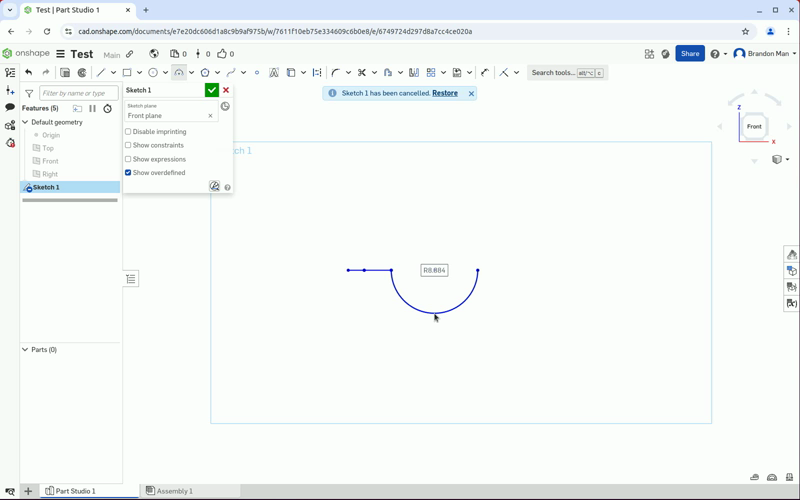
key(l)
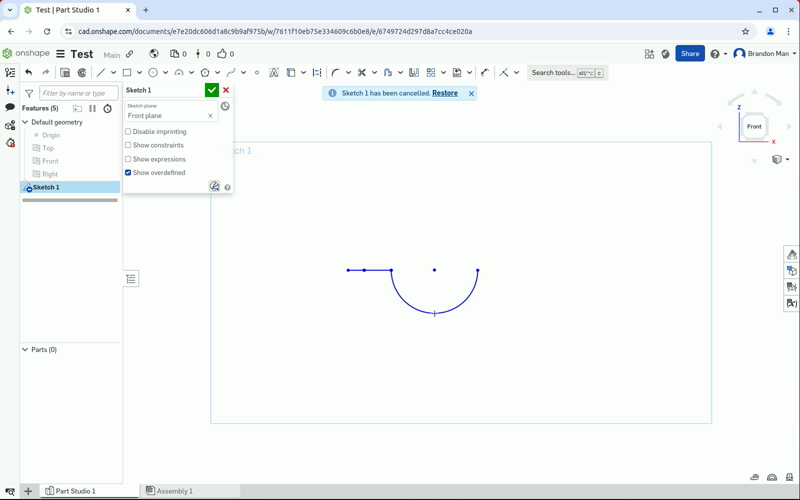
mouse_move(477, 270)
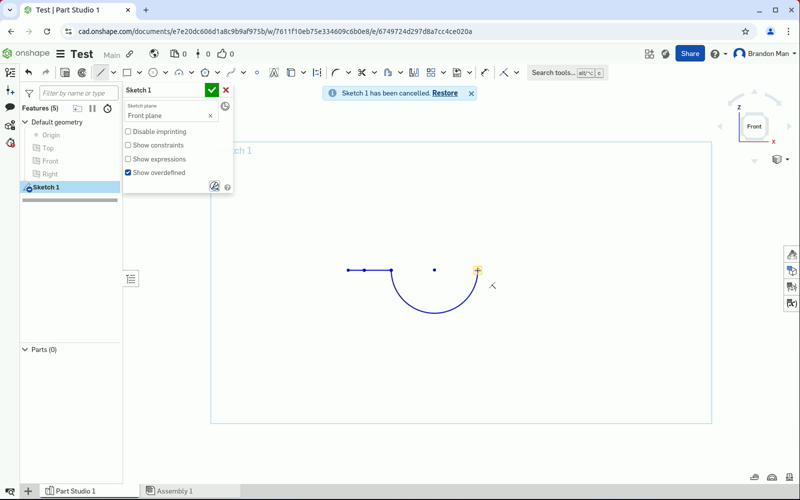
click(477, 270)
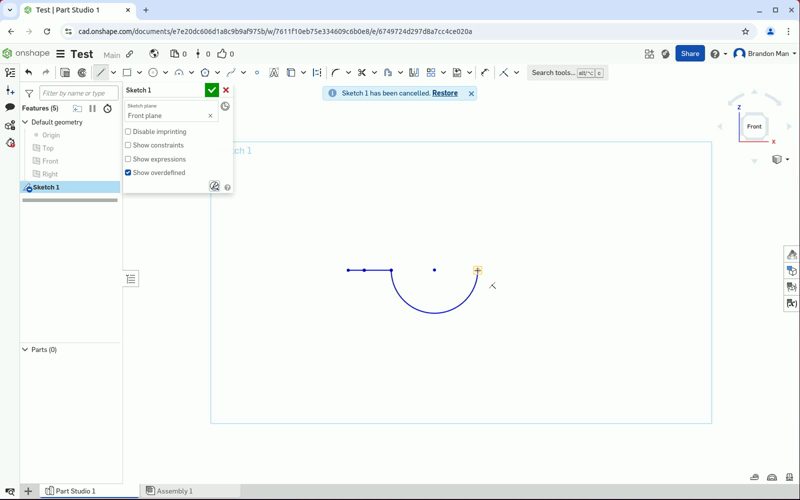
key_down(shift)
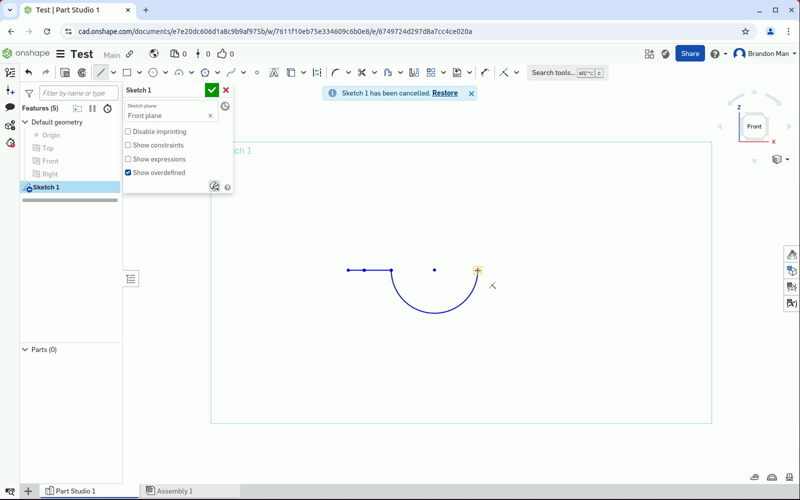
mouse_move(507, 270)
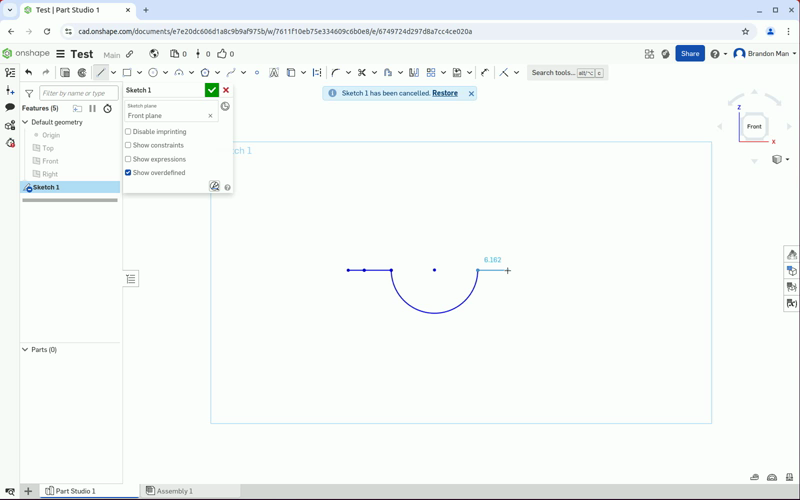
mouse_move(500, 270)
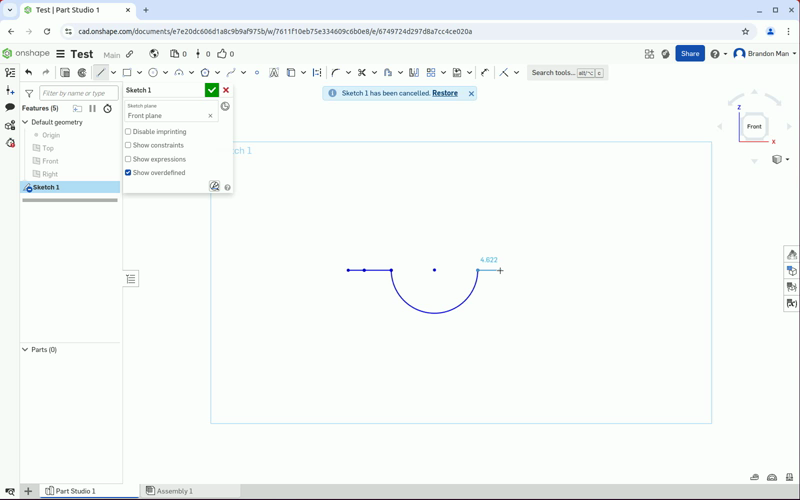
click(500, 270)
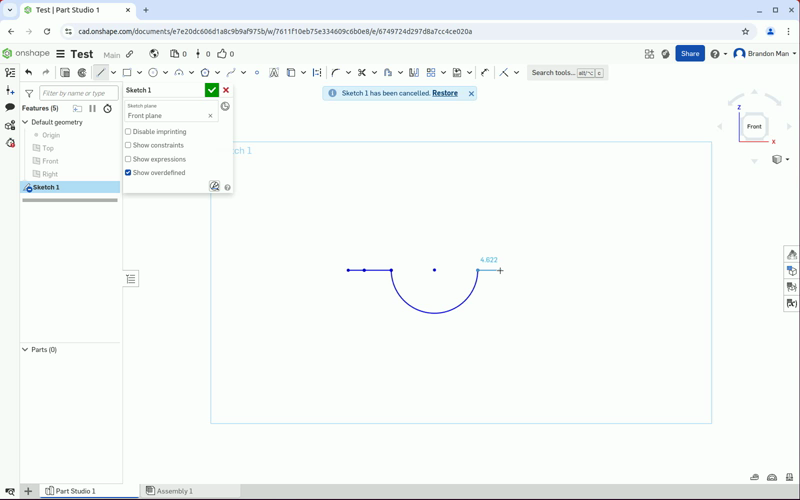
key_up(shift)
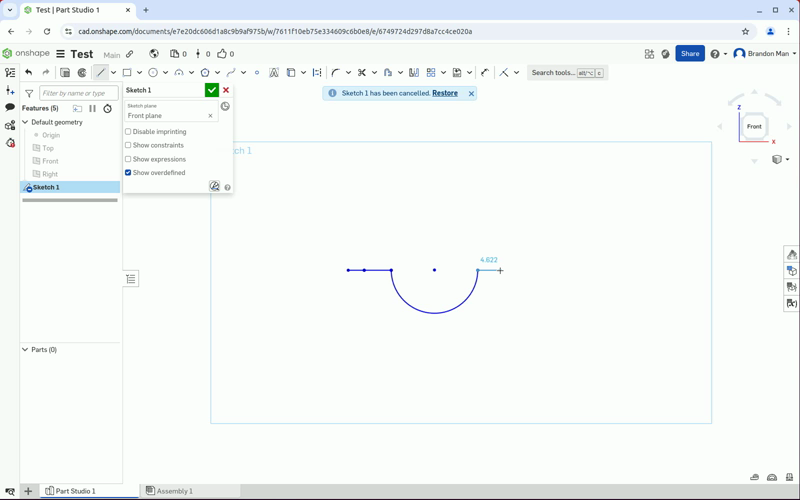
key_down(shift)
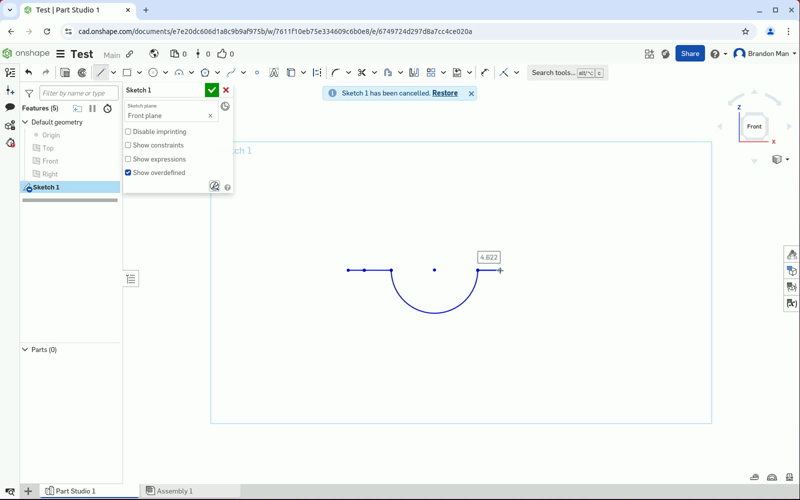
mouse_move(530, 270)
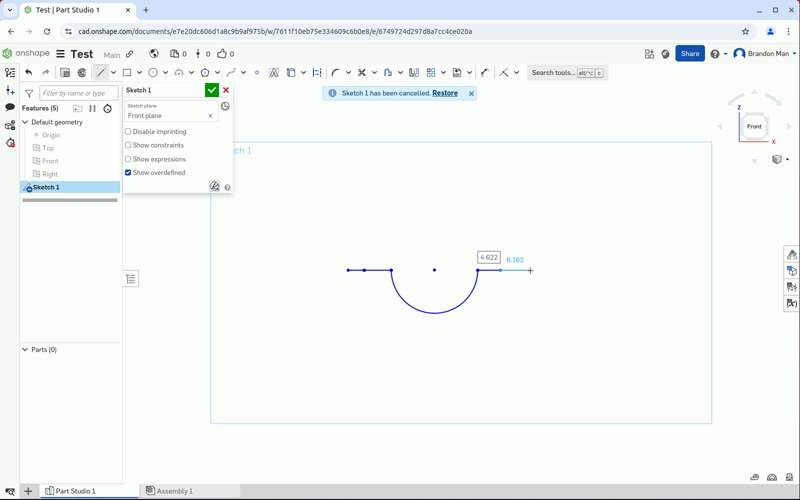
mouse_move(500, 258)
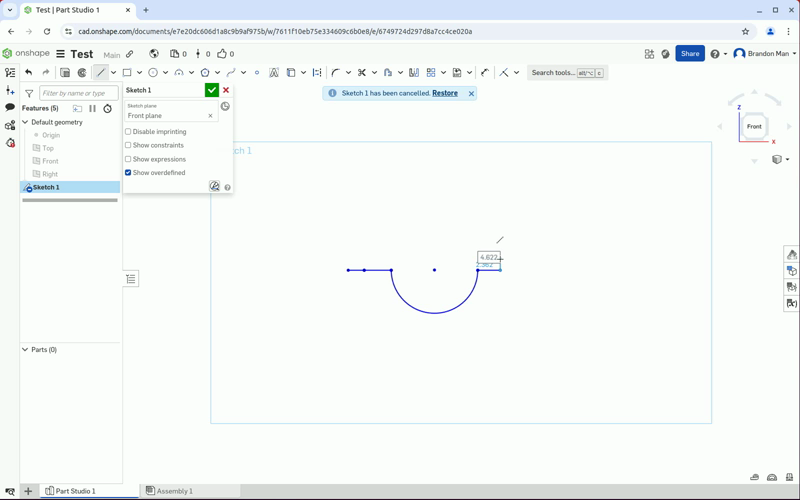
click(500, 258)
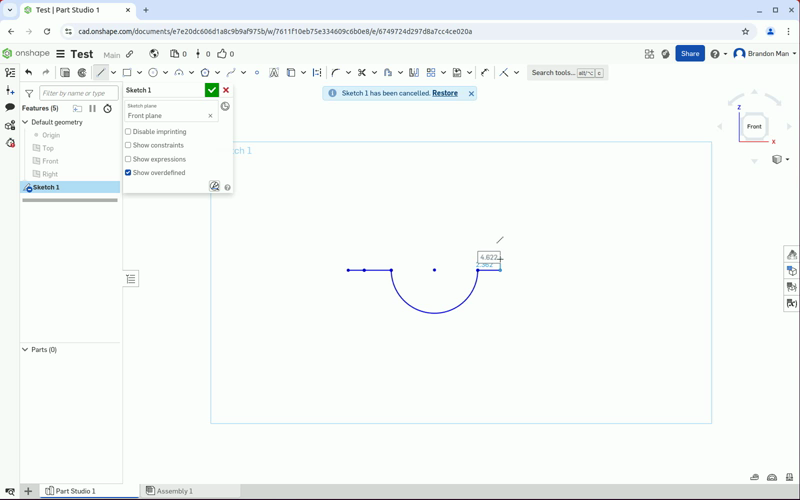
key_up(shift)
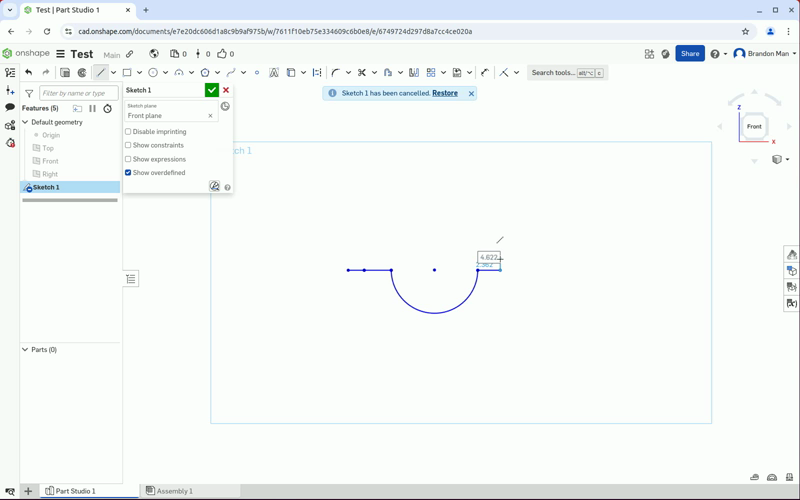
key_down(shift)
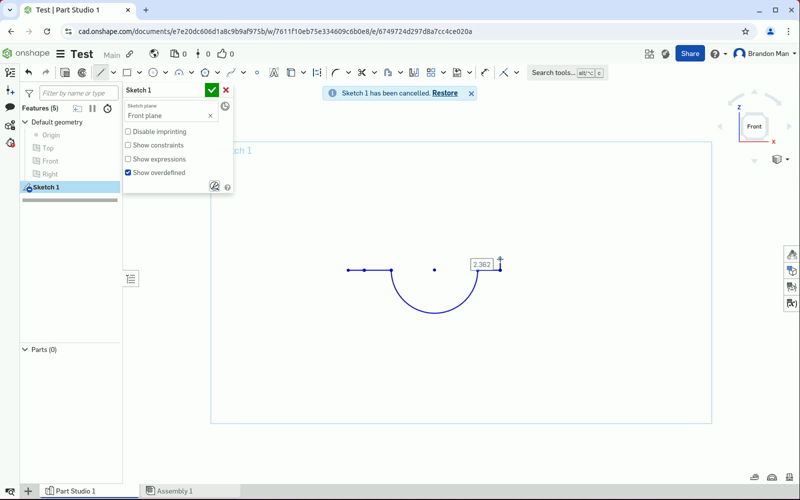
mouse_move(445, 199)
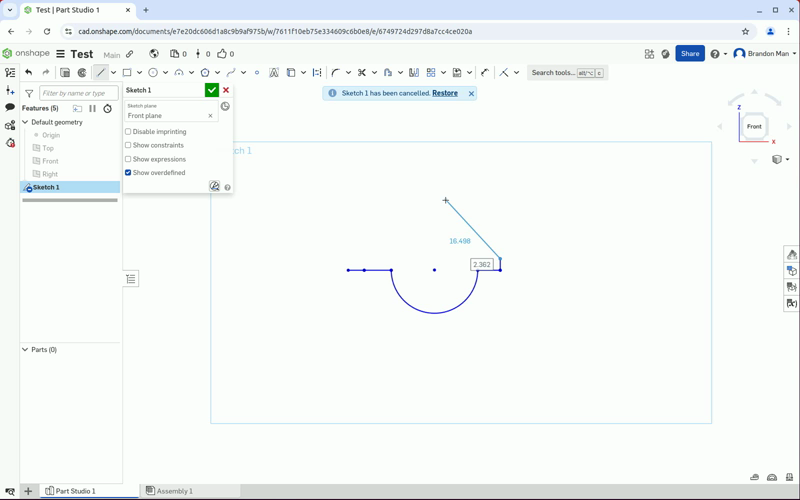
click(445, 199)
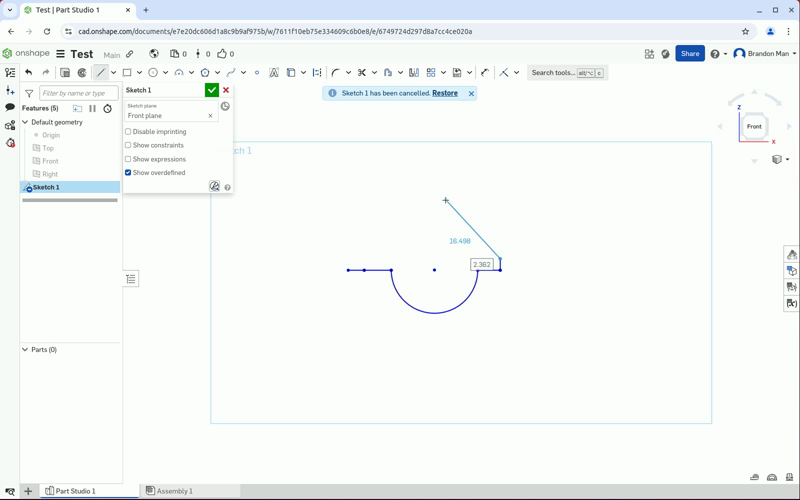
key_up(shift)
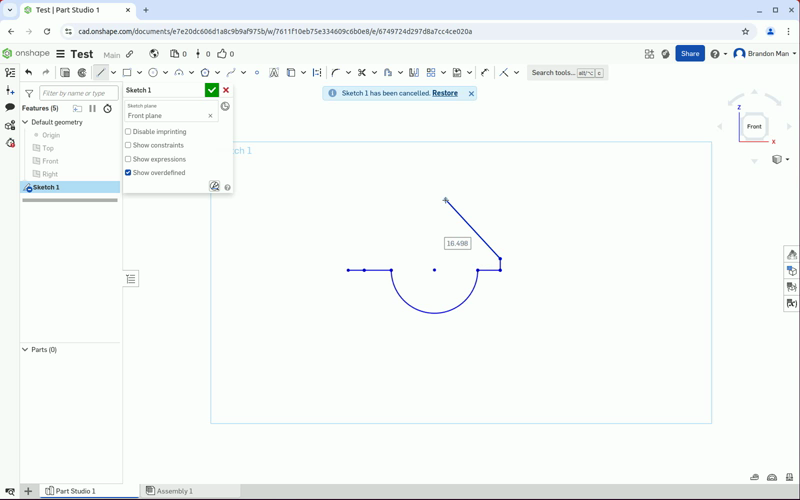
key_down(shift)
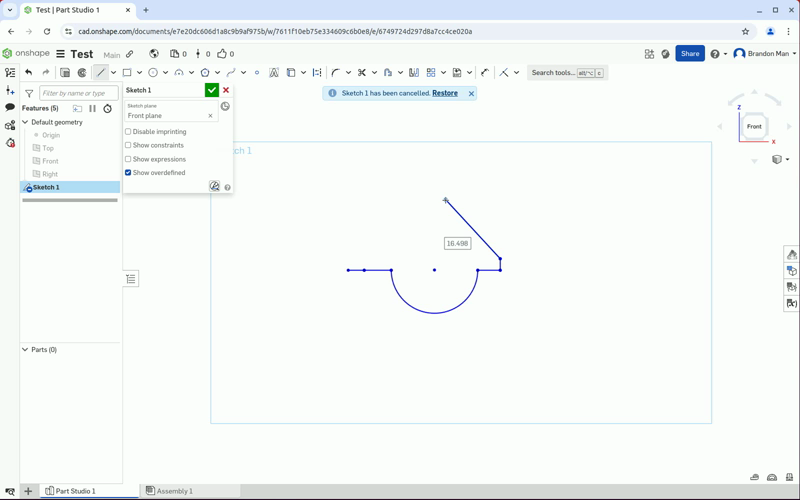
mouse_move(475, 199)
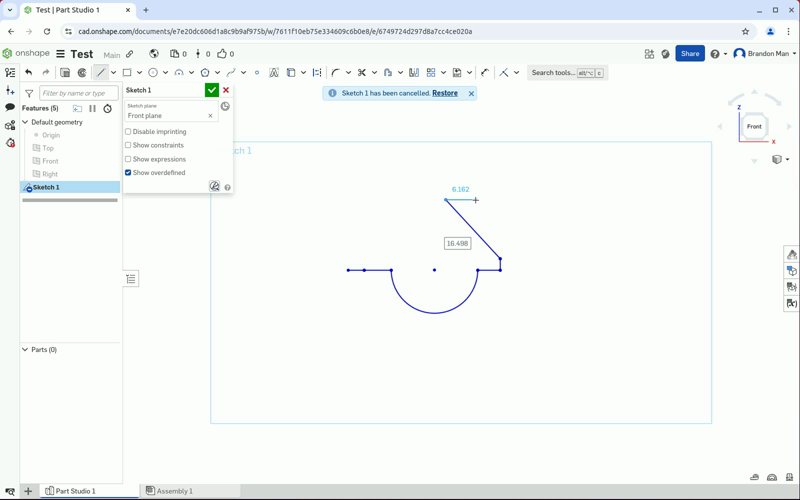
mouse_move(386, 199)
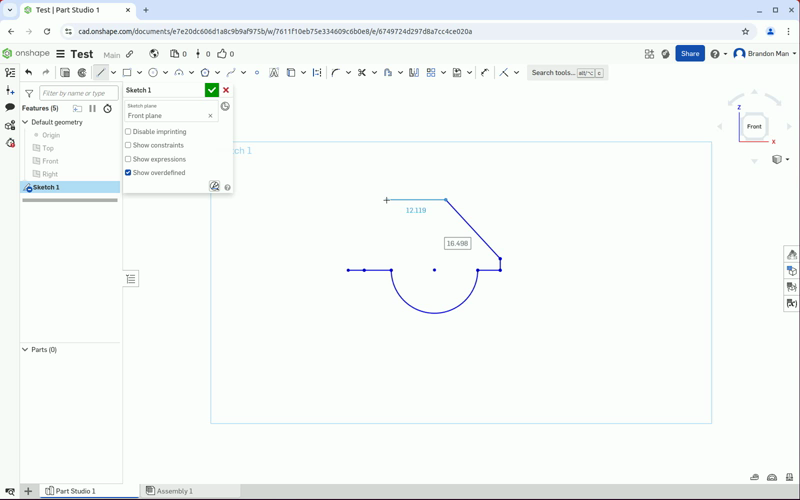
click(386, 199)
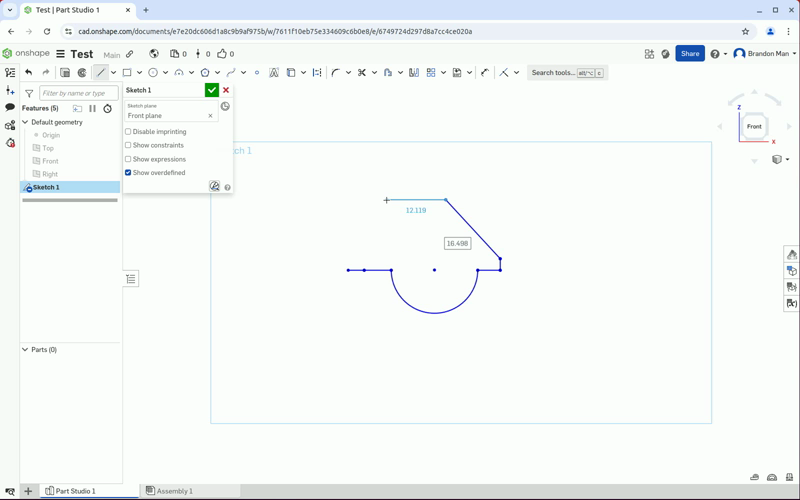
key_up(shift)
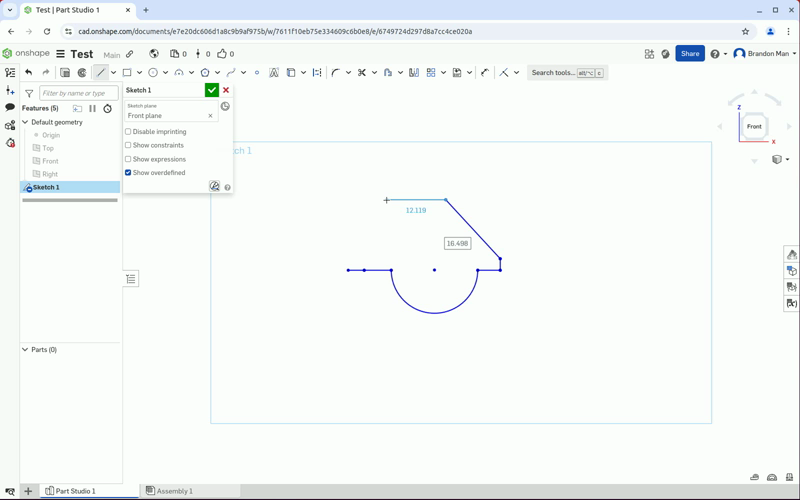
key_down(shift)
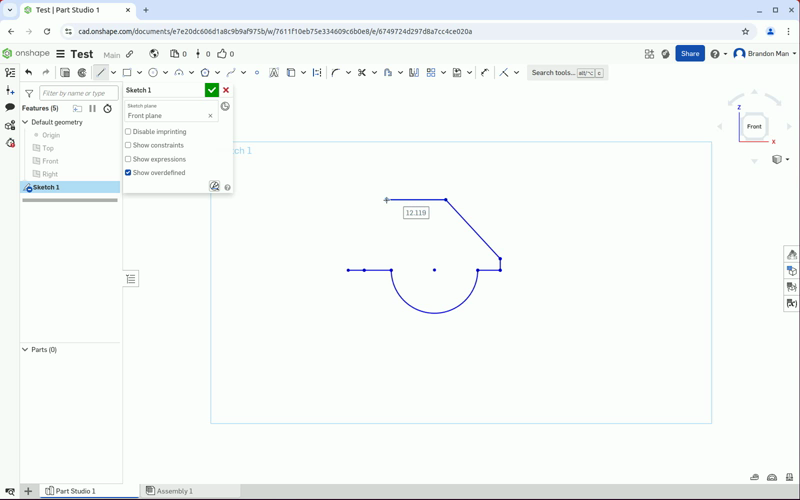
mouse_move(416, 199)
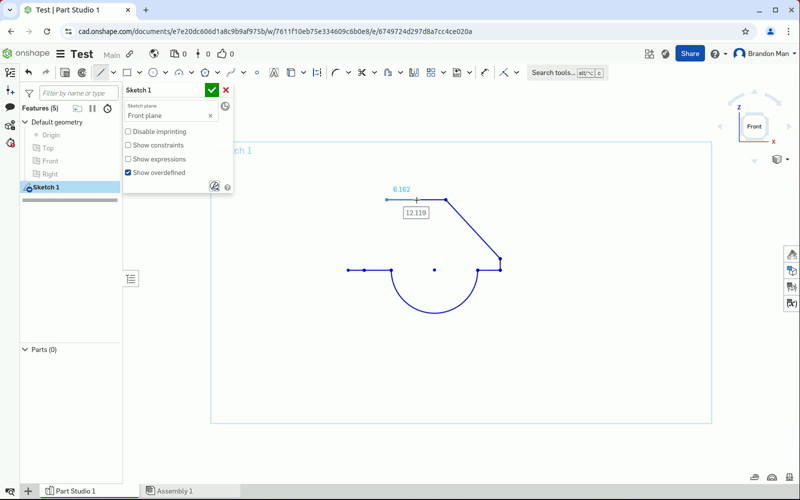
mouse_move(348, 237)
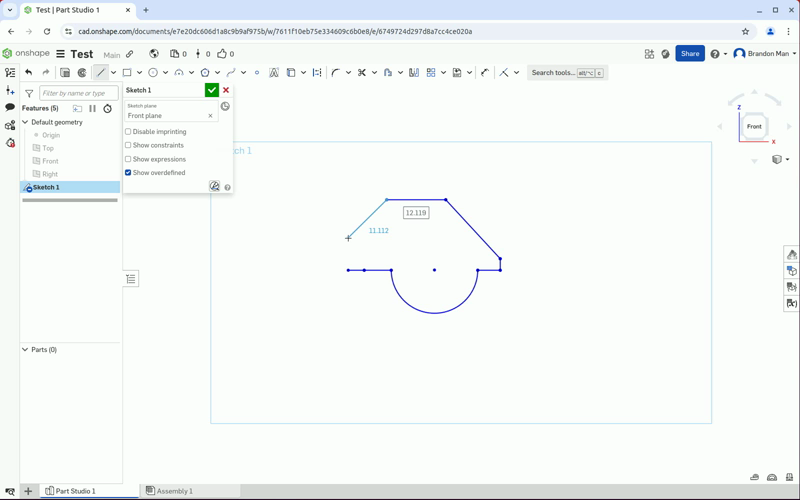
click(348, 237)
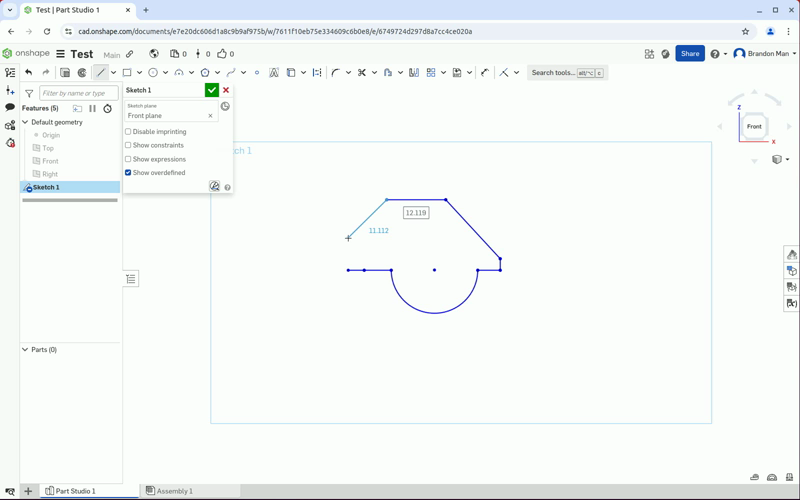
key_up(shift)
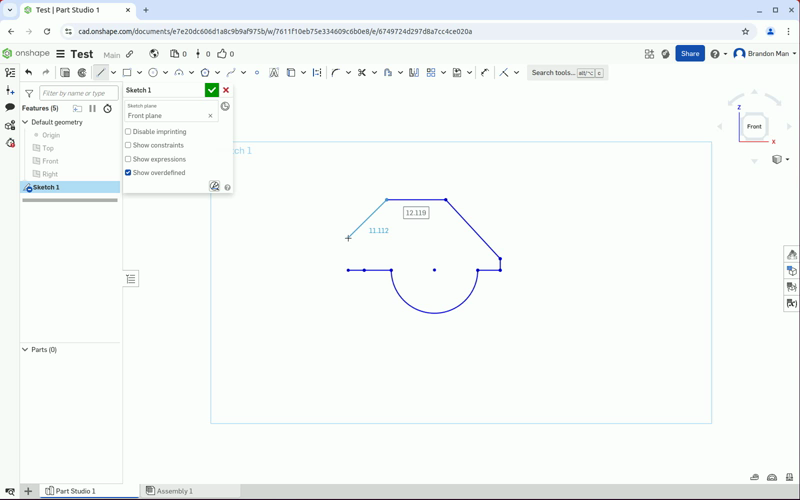
mouse_move(378, 237)
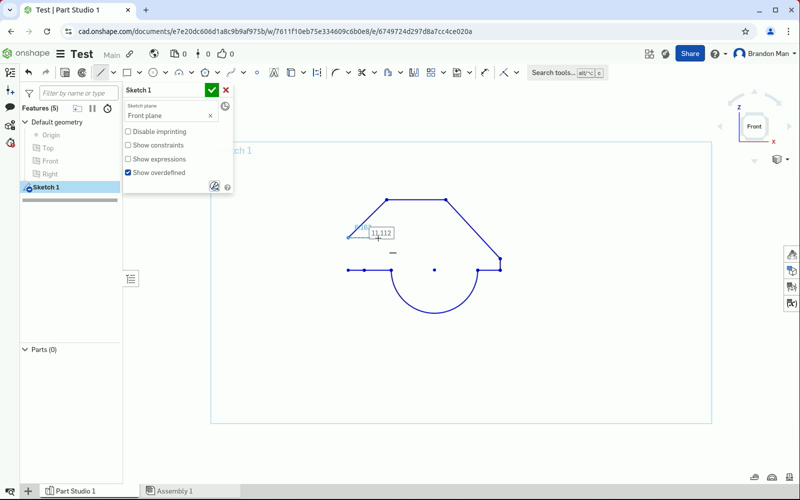
key_down(shift)
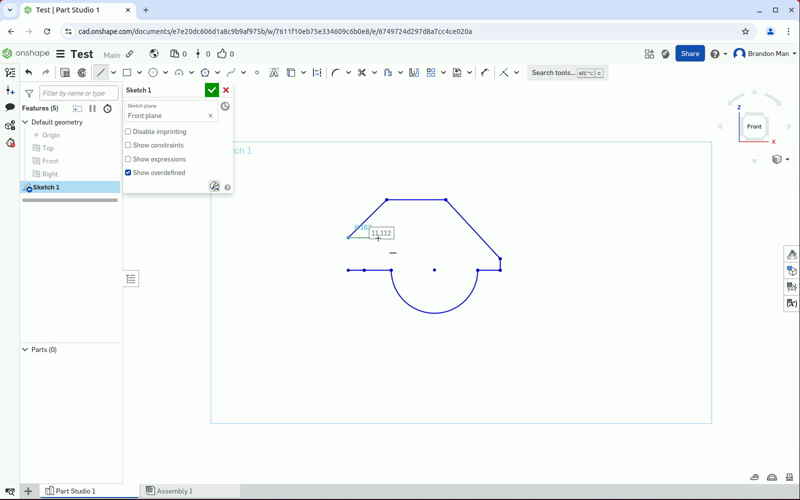
mouse_move(348, 270)
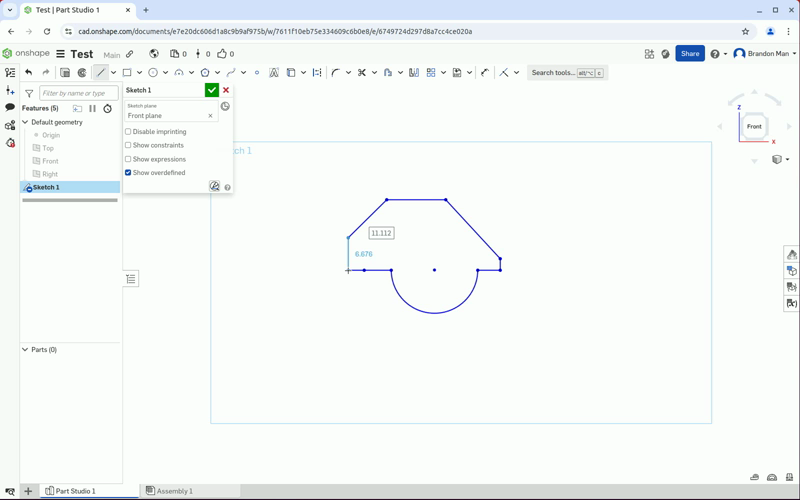
key_up(shift)
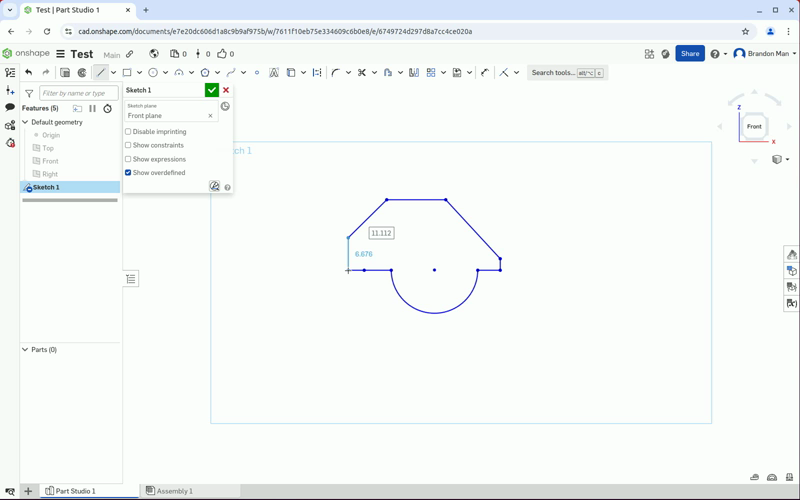
click(348, 270)
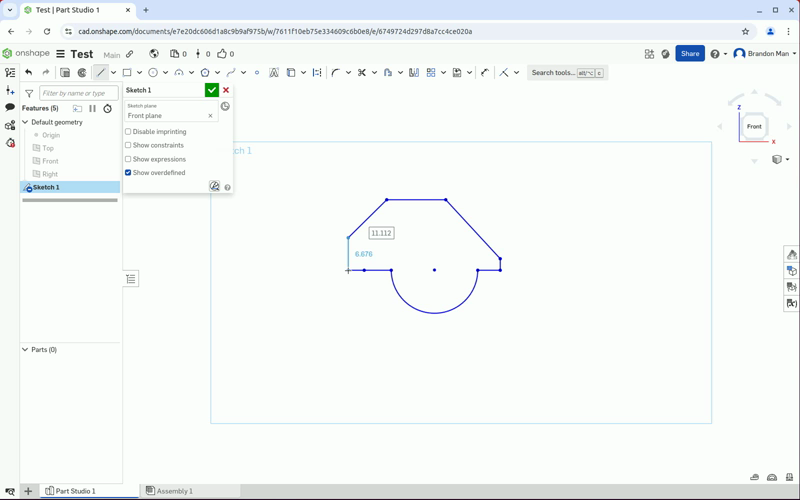
key(esc)
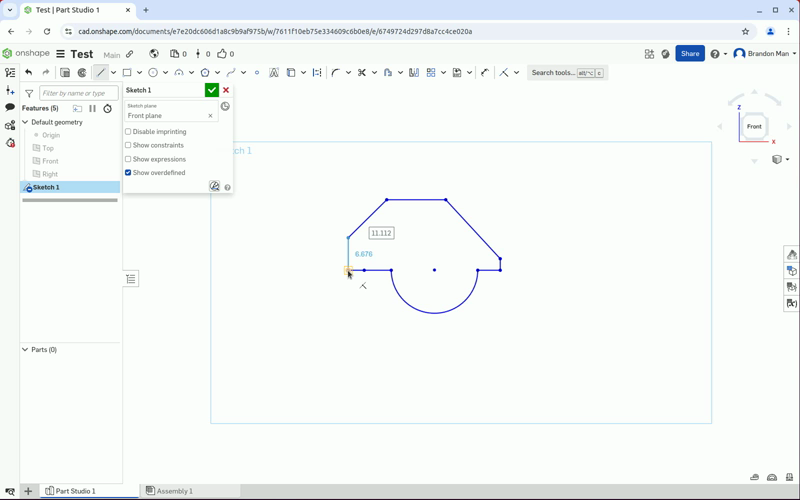
key(c)
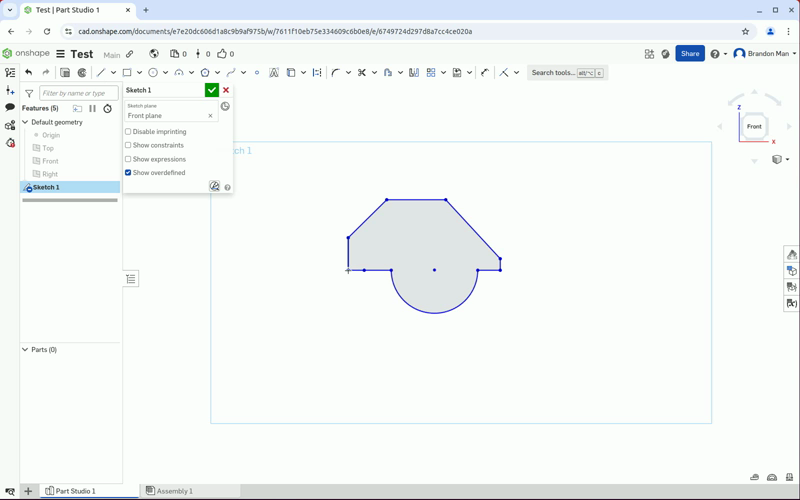
key_down(shift)
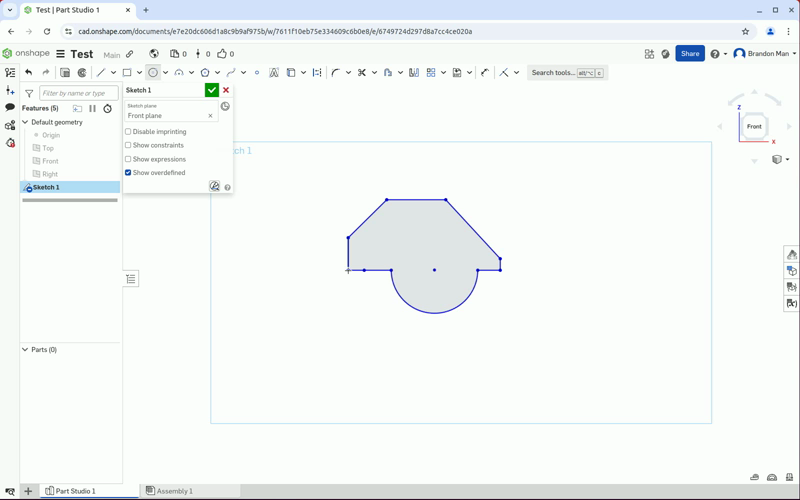
mouse_move(364, 254)
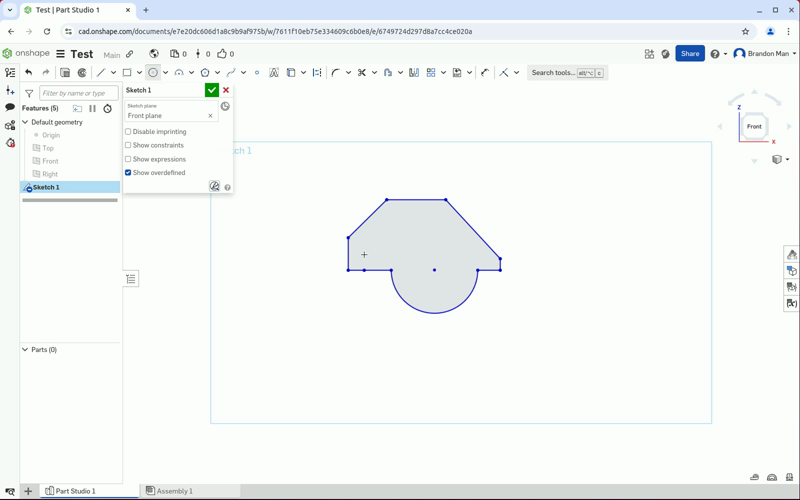
click(364, 254)
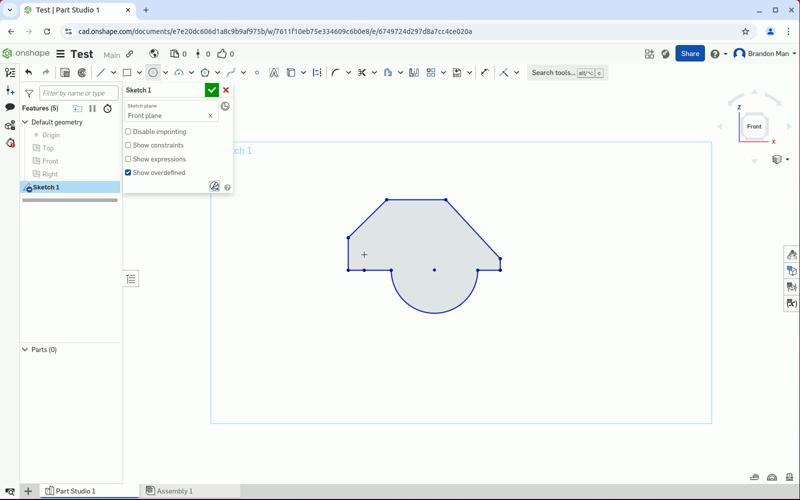
key_up(shift)
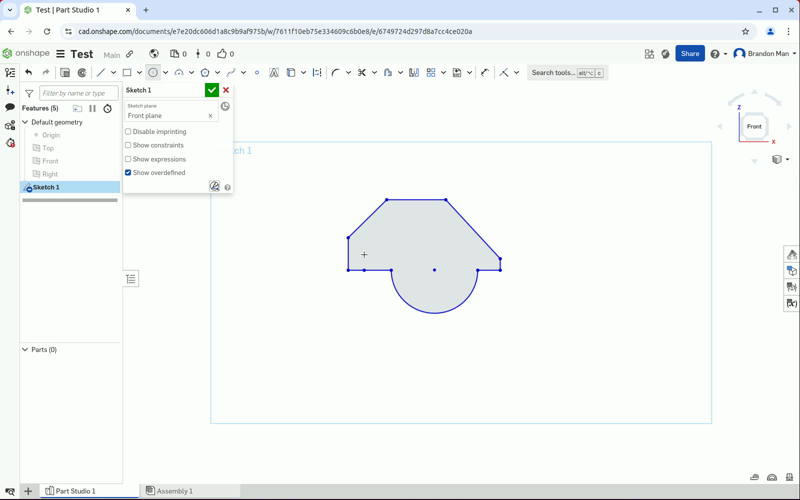
mouse_move(368, 254)
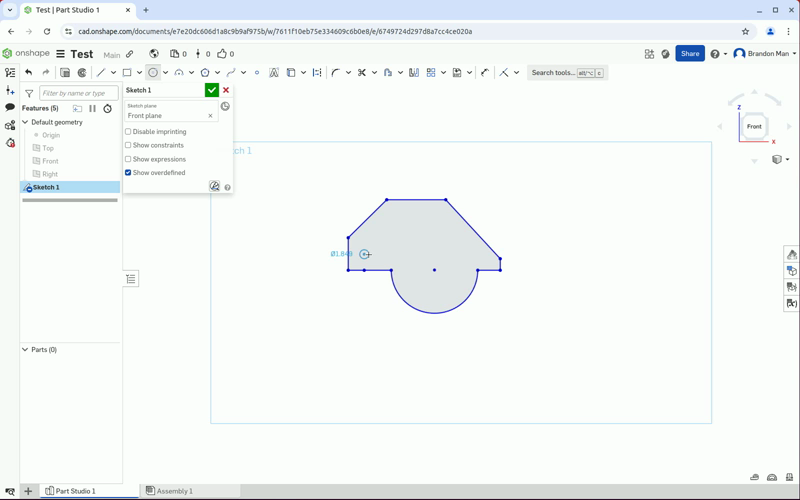
click(368, 254)
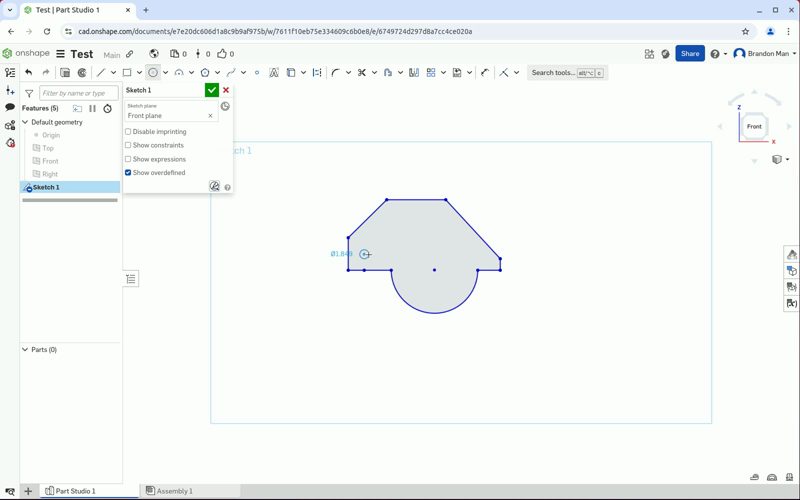
key(esc)
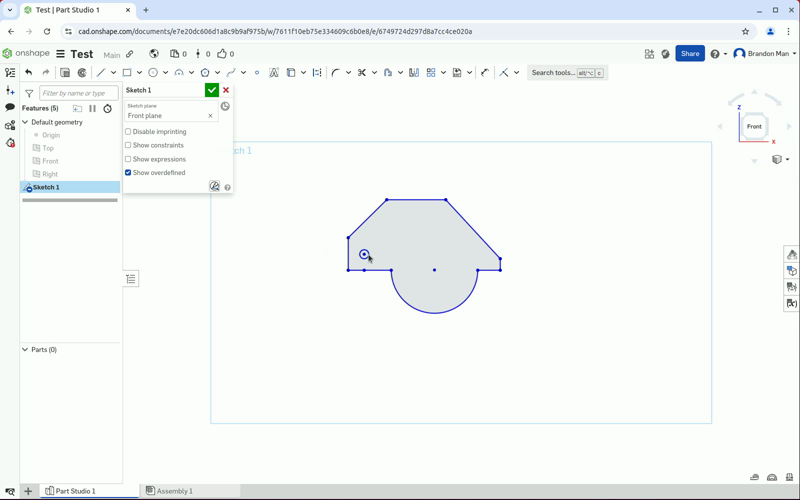
mouse_move(445, 217)
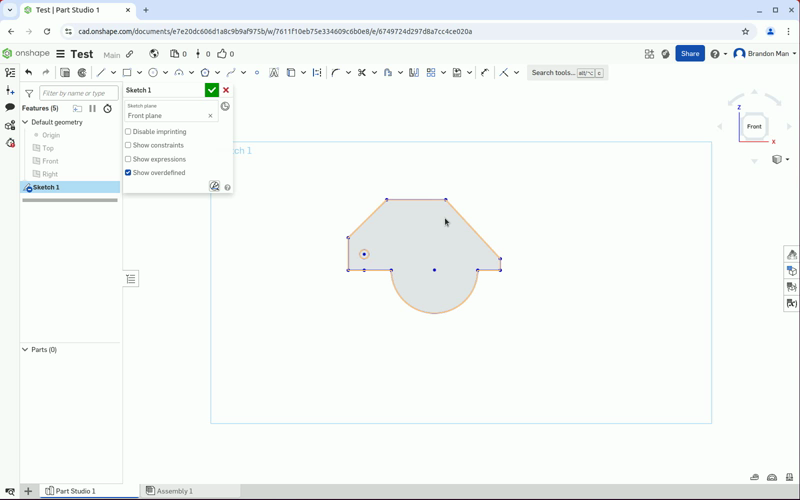
click(445, 217)
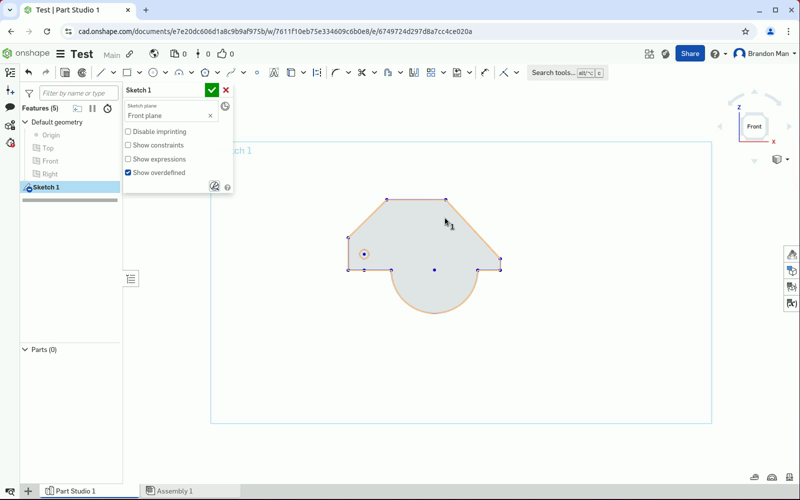
mouse_move(73, 352)
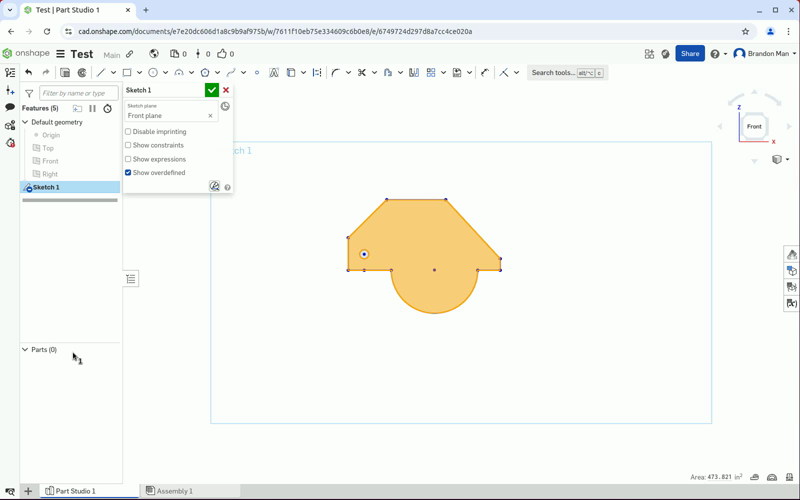
key(shift+y)
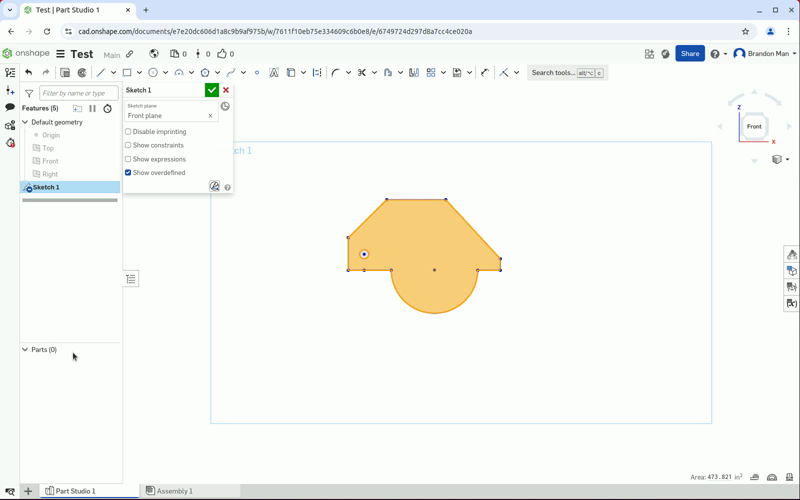
key(shift+e)
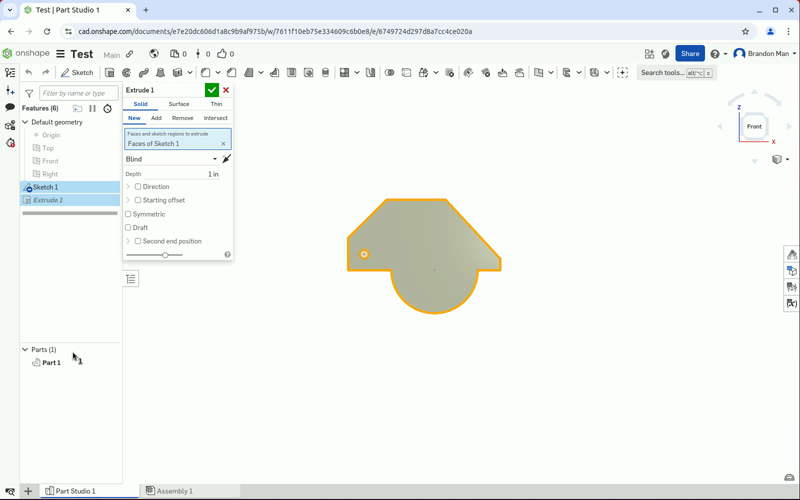
mouse_move(143, 106)
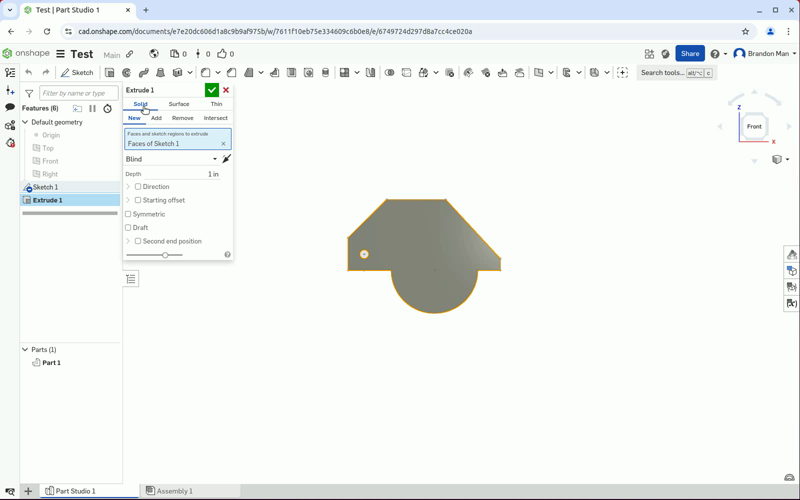
click(143, 106)
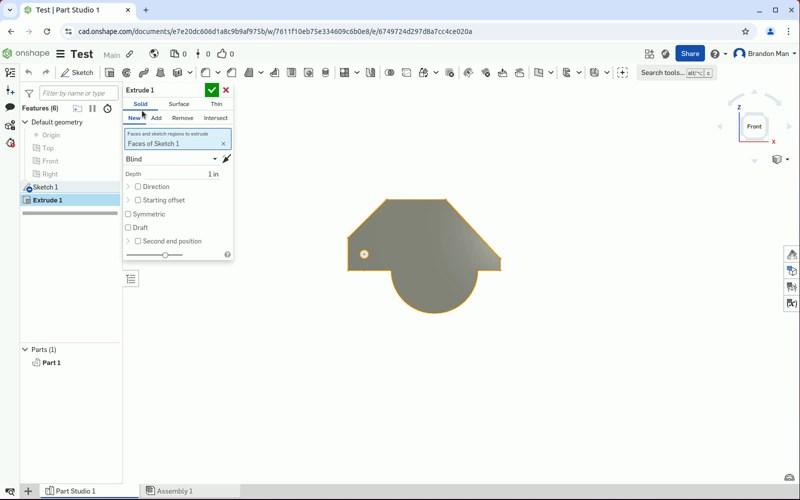
mouse_move(137, 120)
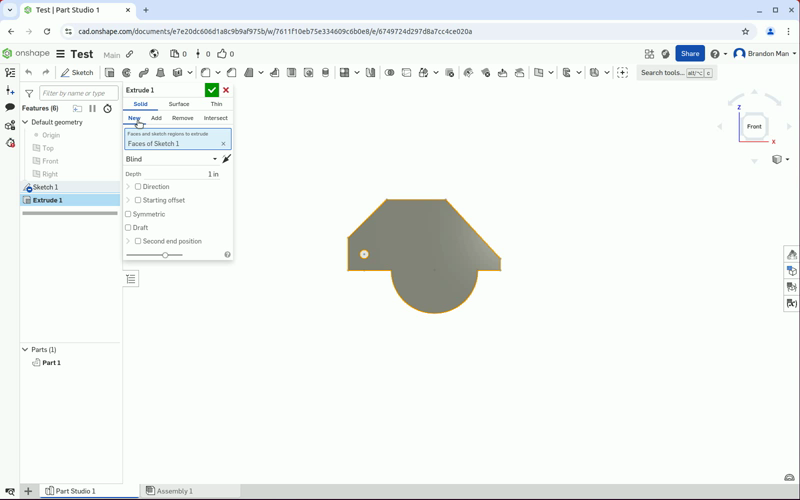
click(137, 120)
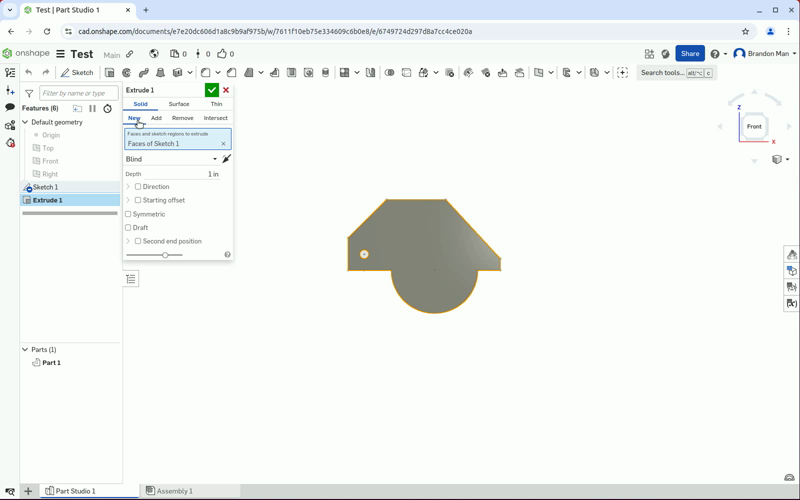
key(tab, 4)
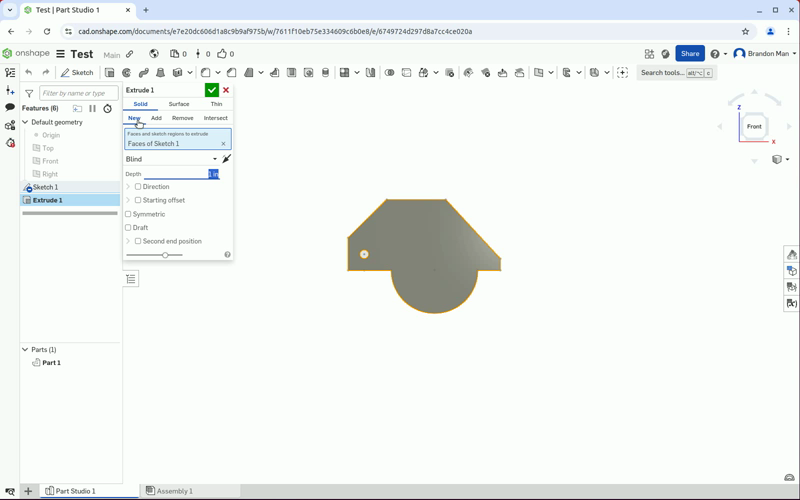
text(3.37)
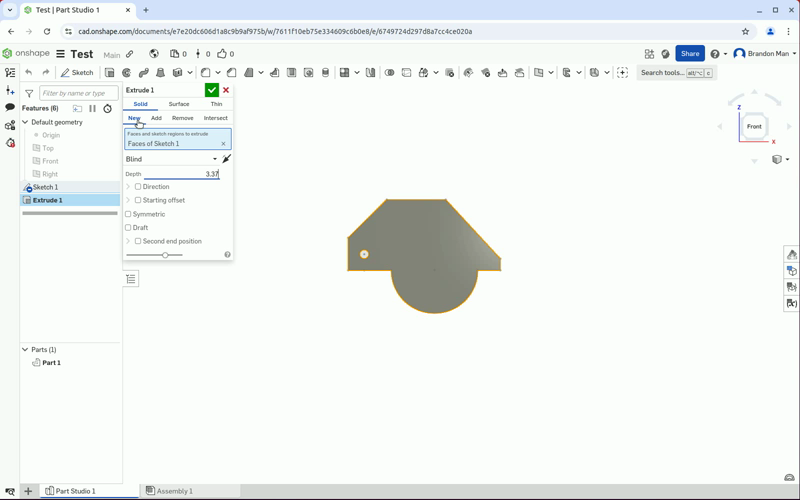
key(enter)
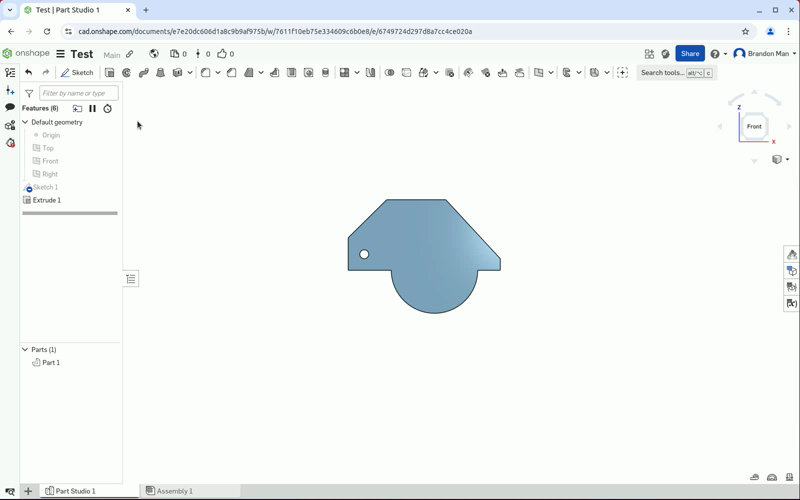
key(shift+h)
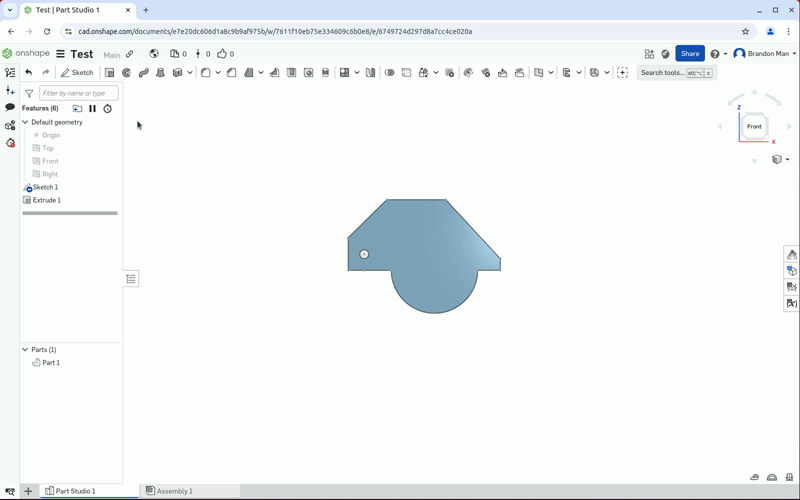
key(shift+h)
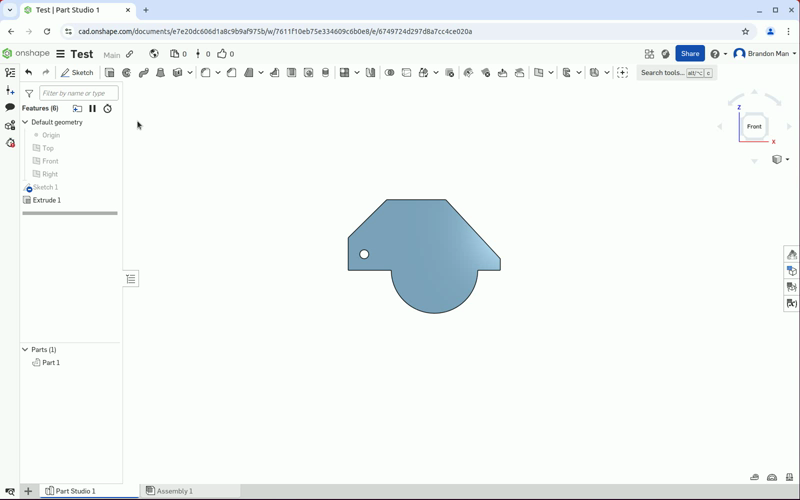
mouse_move(73, 189)
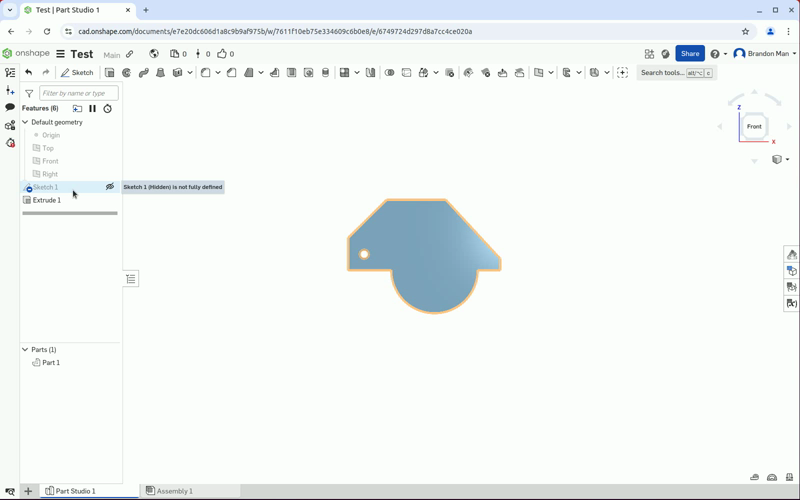
click(73, 189)
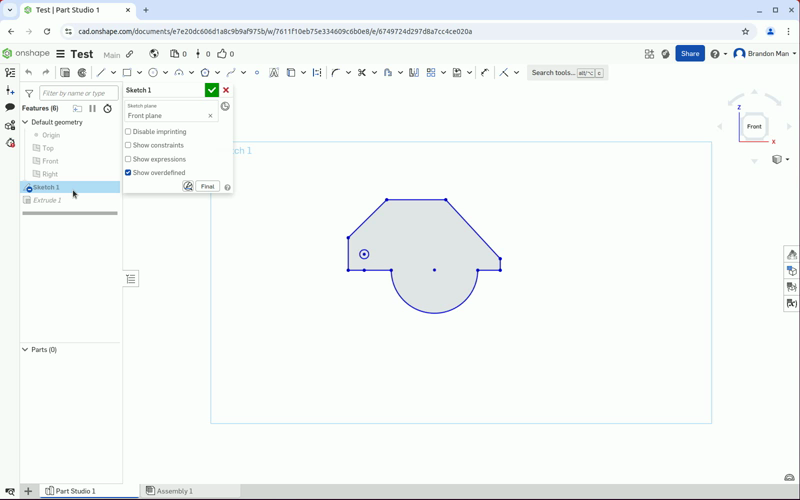
mouse_move(229, 92)
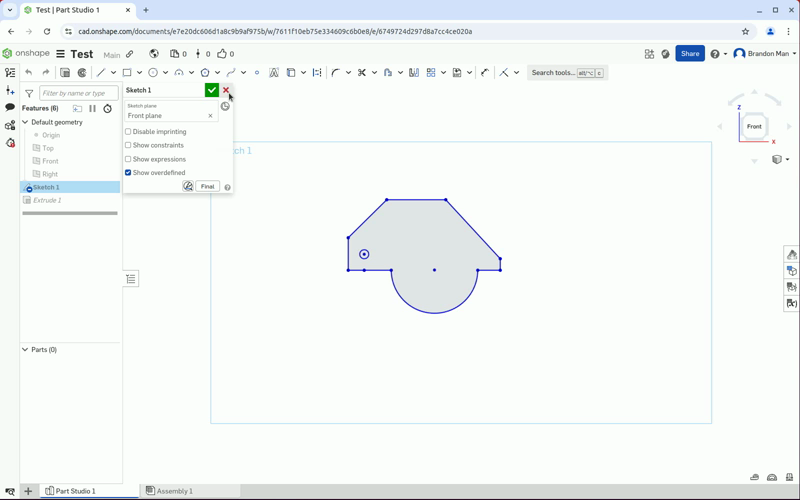
click(229, 92)
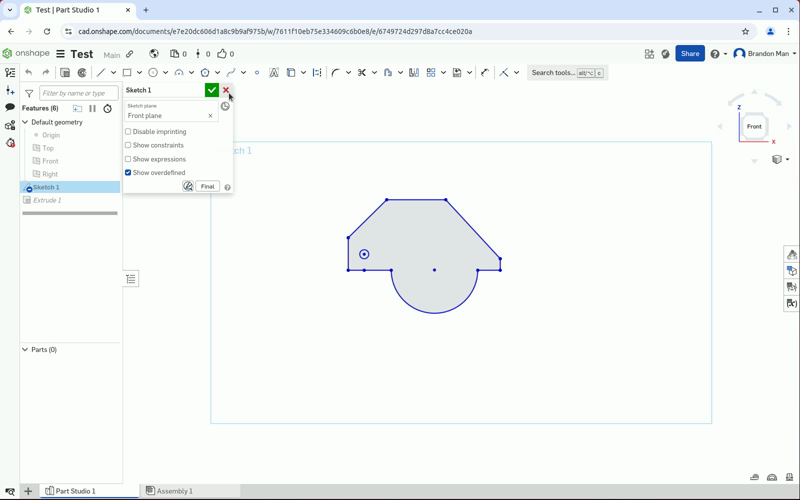
key(shift+s)
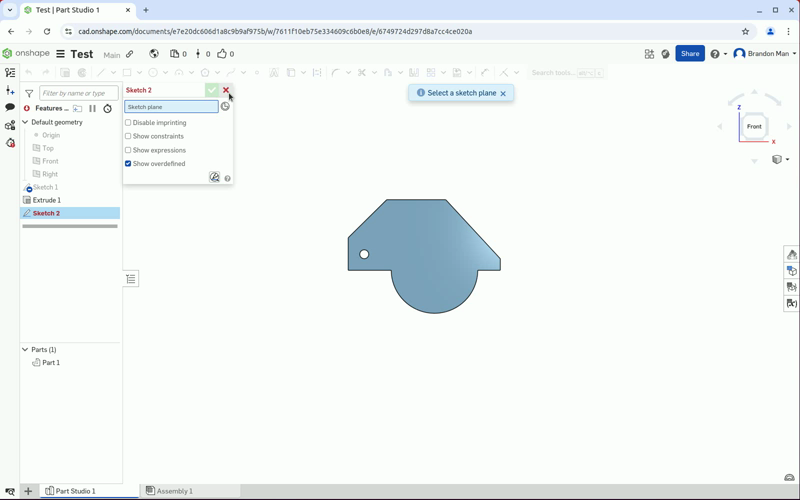
mouse_move(73, 163)
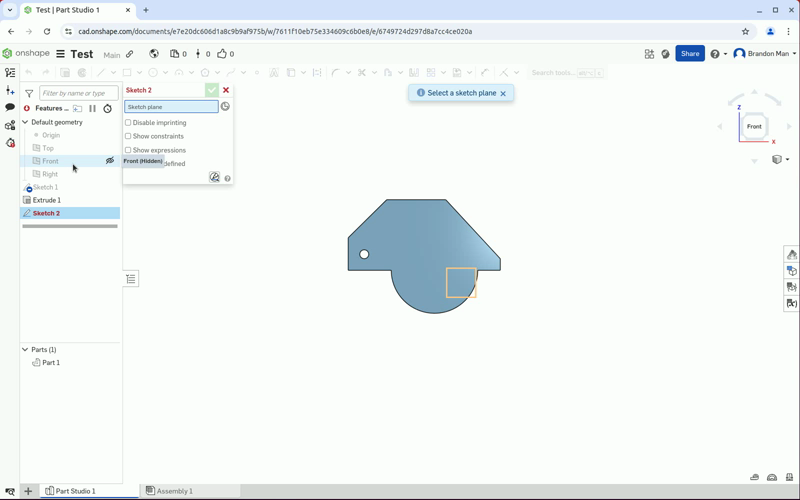
click(73, 163)
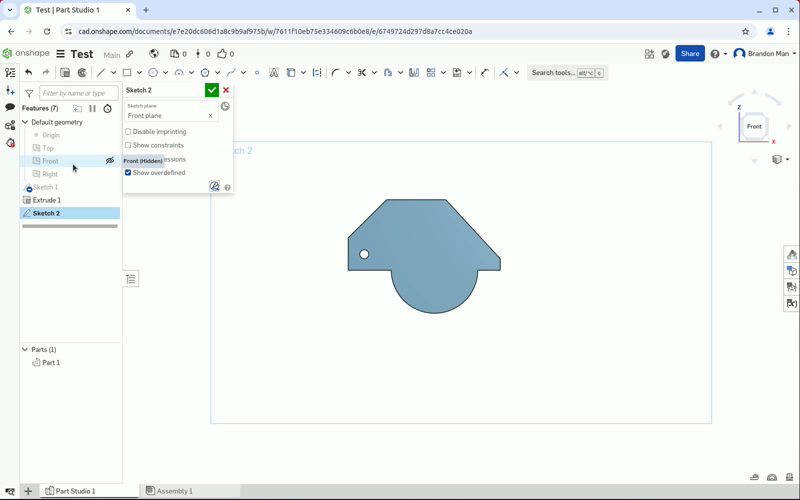
mouse_move(73, 352)
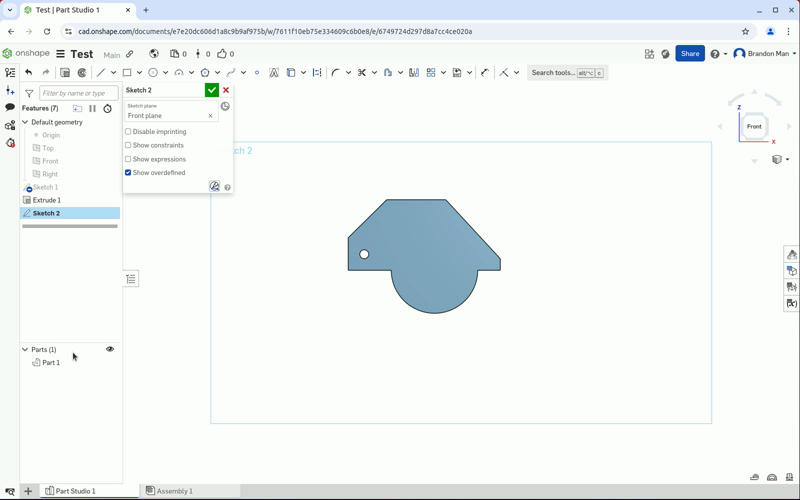
key(y)
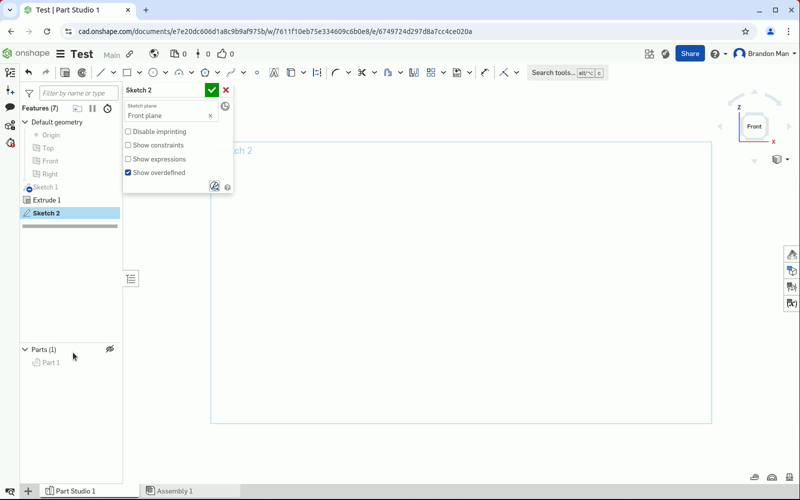
key(l)
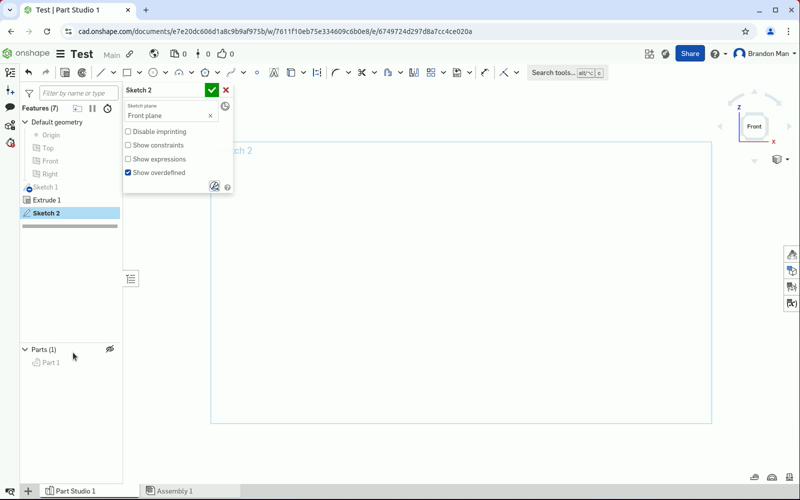
key_down(shift)
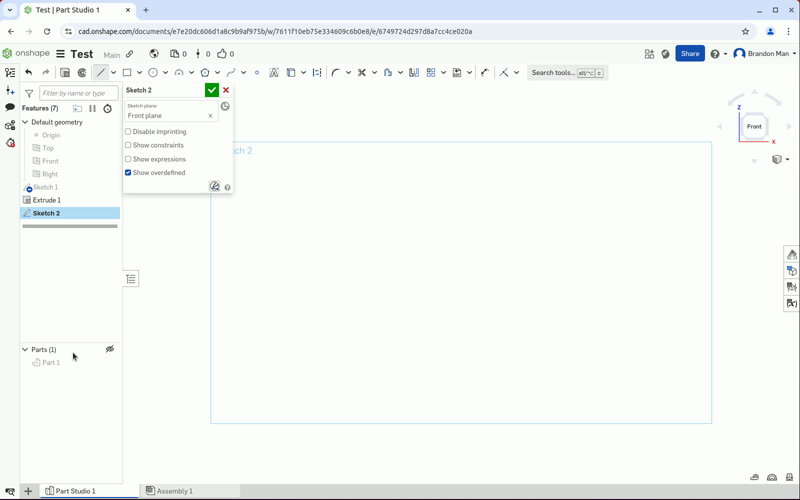
mouse_move(351, 295)
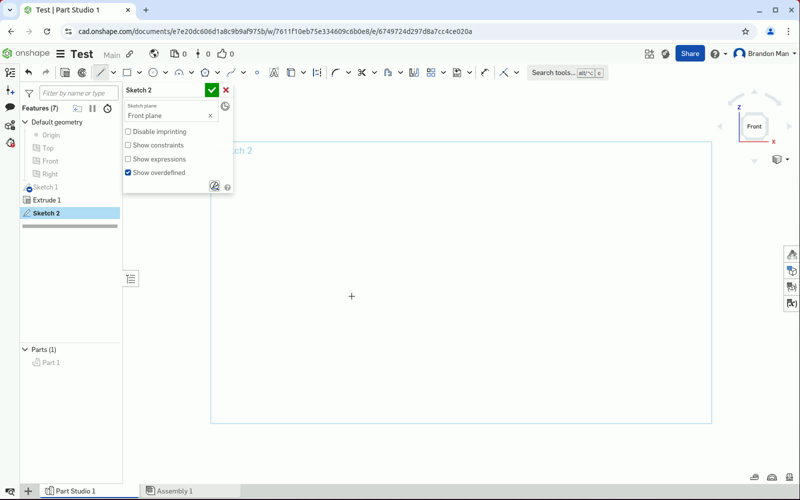
click(351, 295)
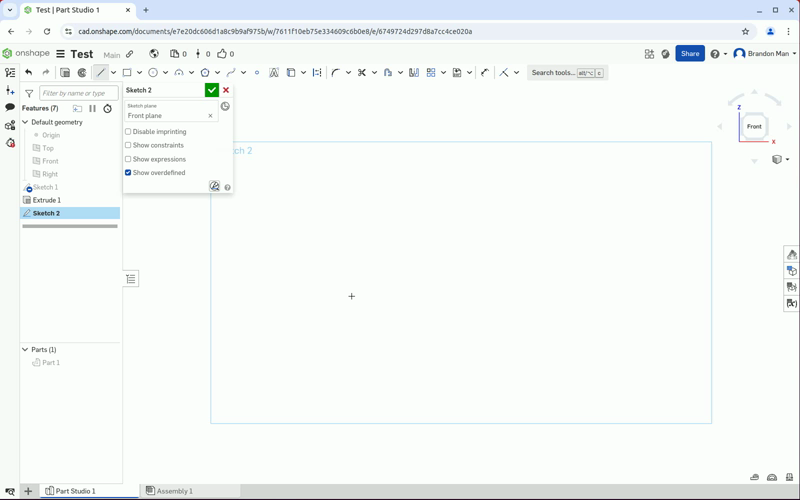
key_up(shift)
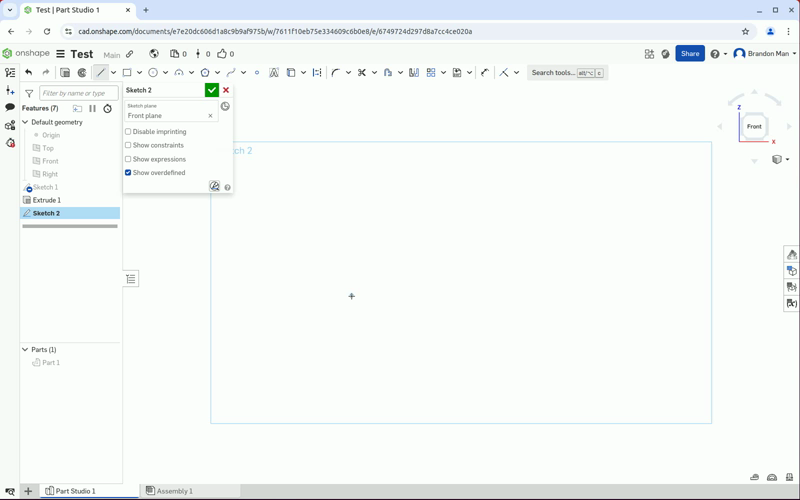
key_down(shift)
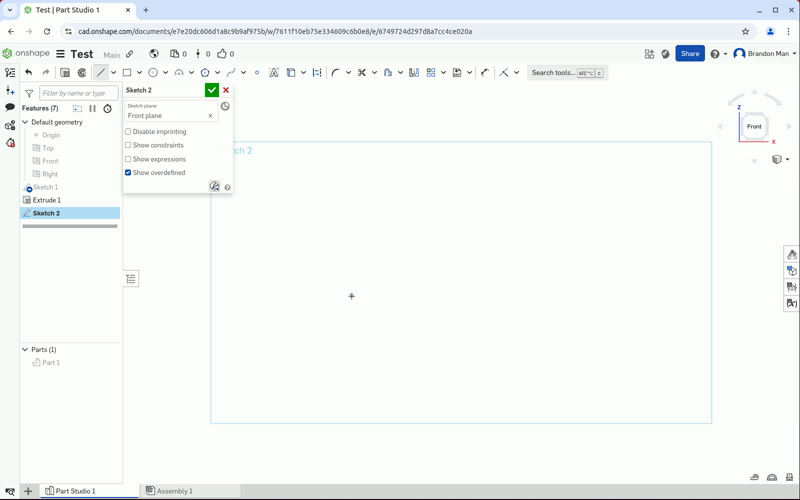
mouse_move(381, 295)
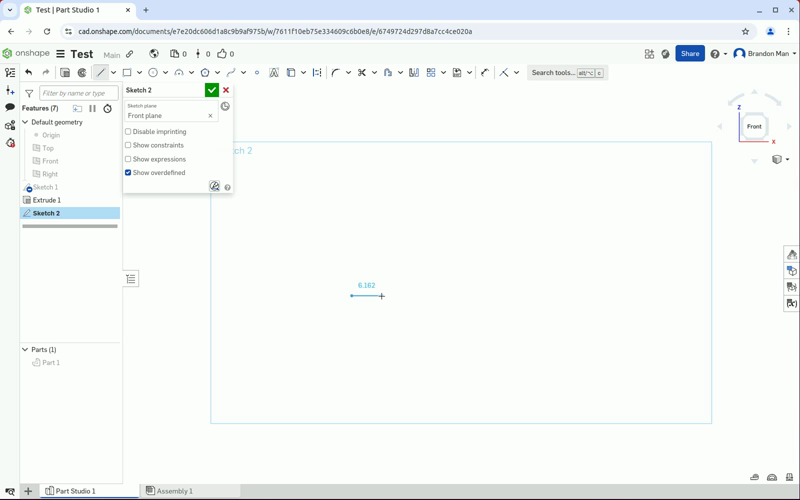
mouse_move(364, 312)
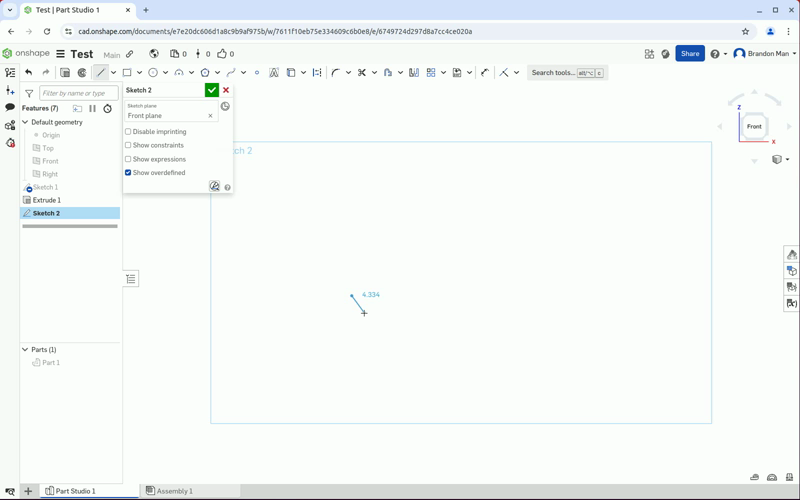
click(364, 312)
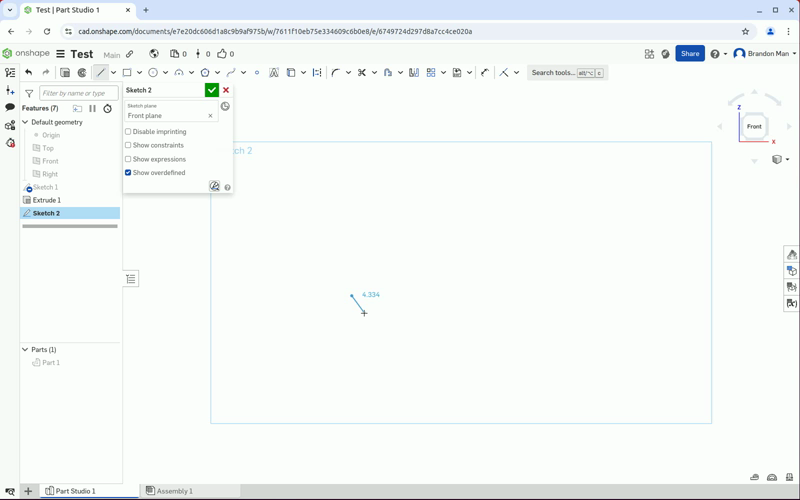
key_up(shift)
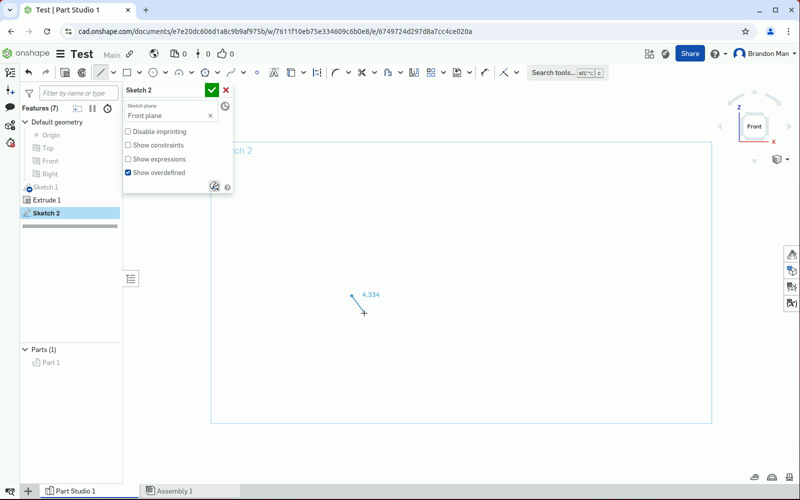
key_down(shift)
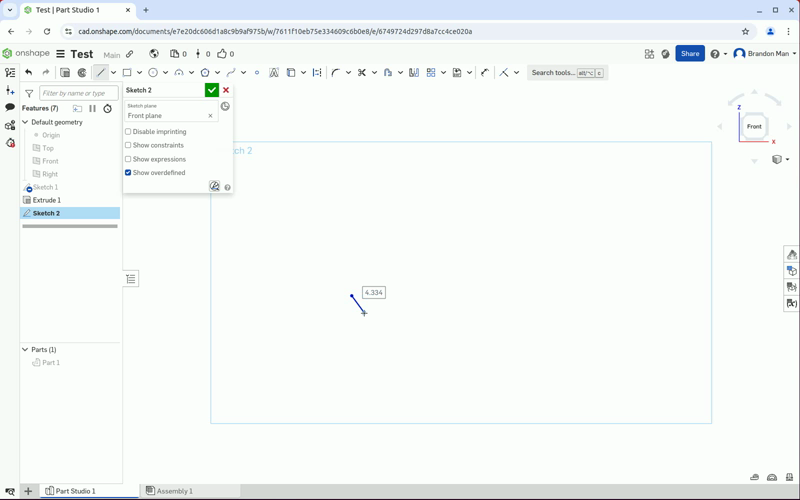
mouse_move(394, 312)
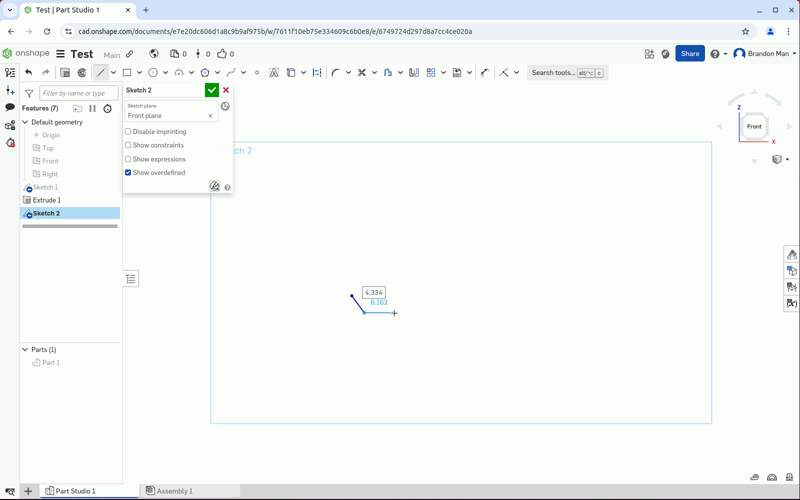
mouse_move(364, 339)
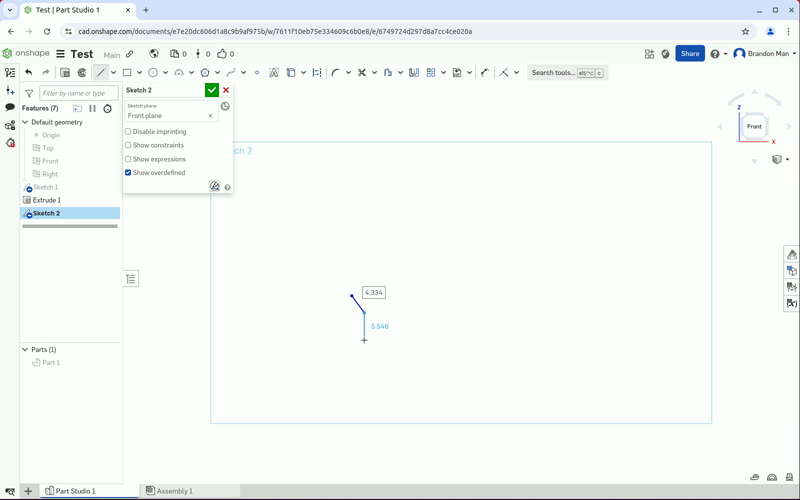
click(364, 339)
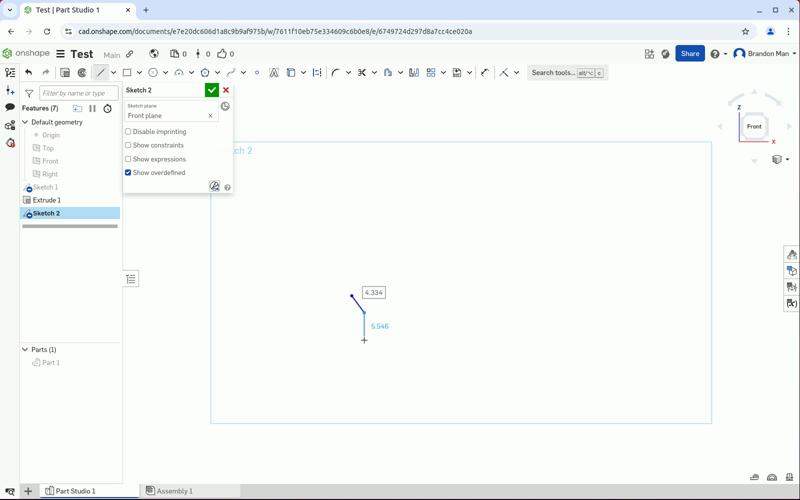
key_up(shift)
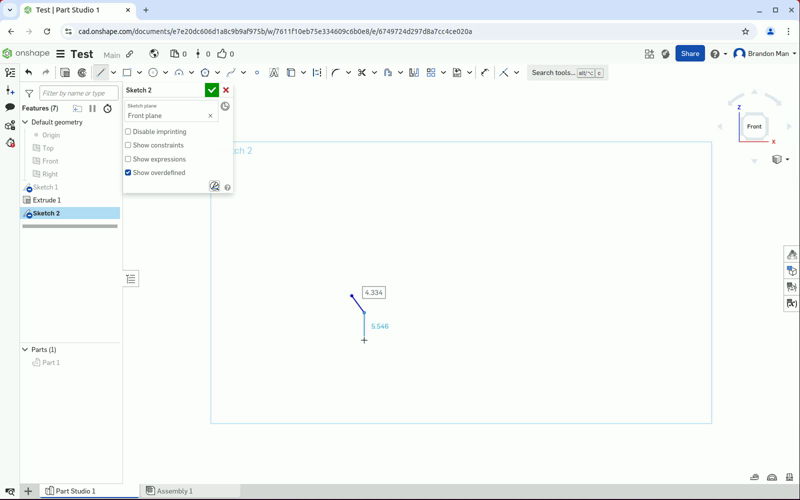
key_down(shift)
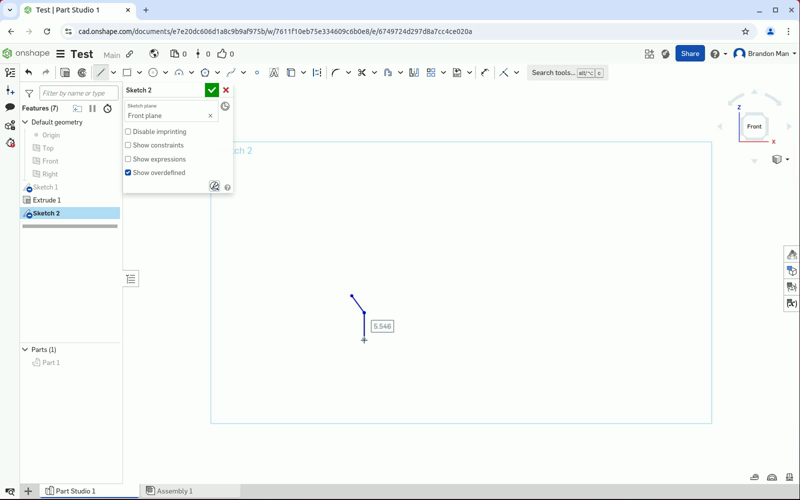
mouse_move(445, 339)
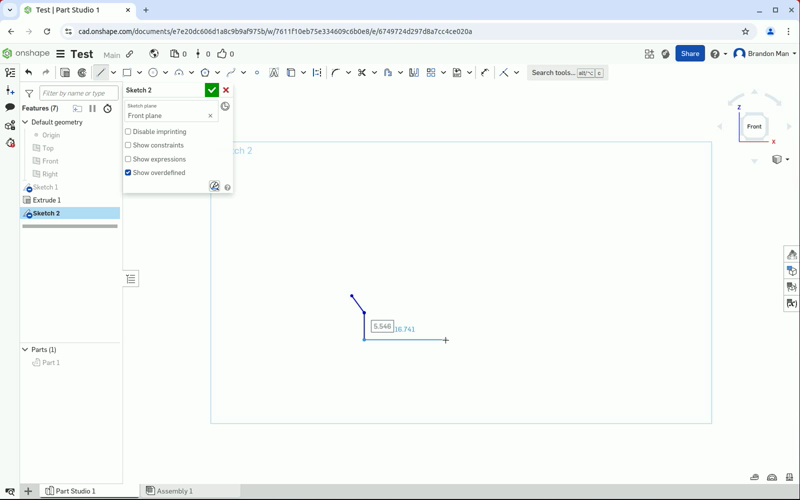
click(445, 339)
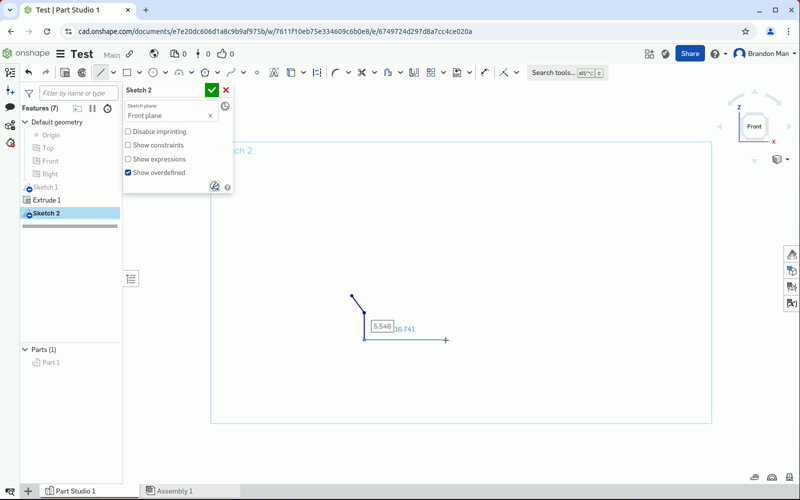
key_up(shift)
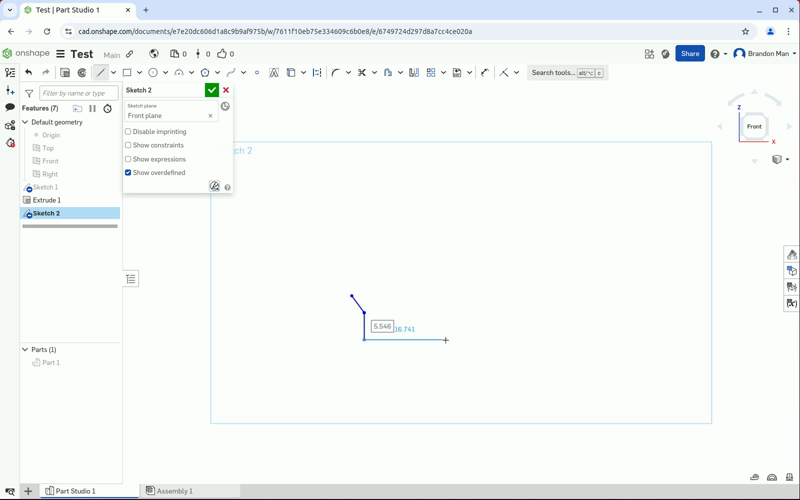
key_down(shift)
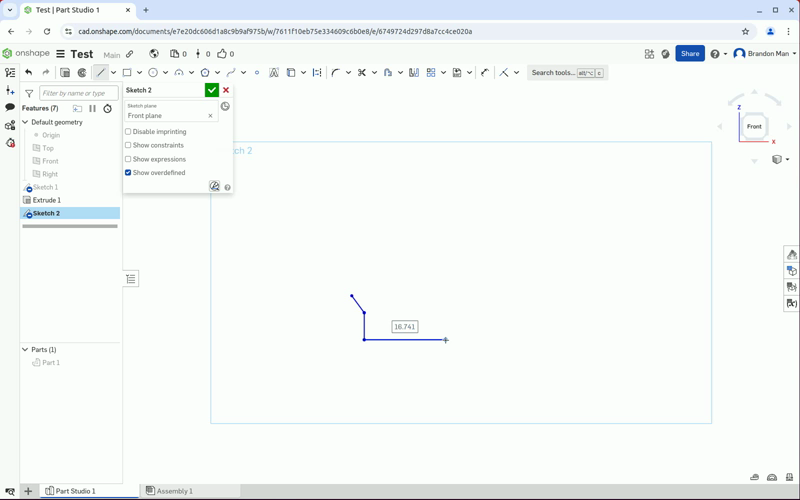
mouse_move(500, 280)
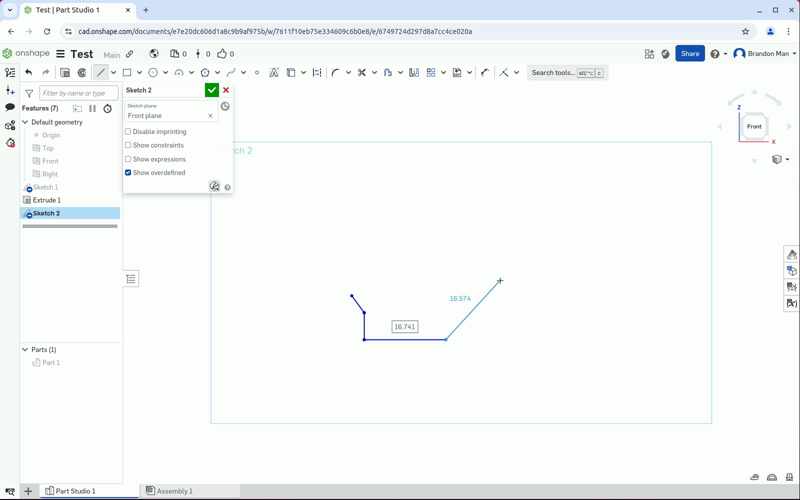
click(500, 280)
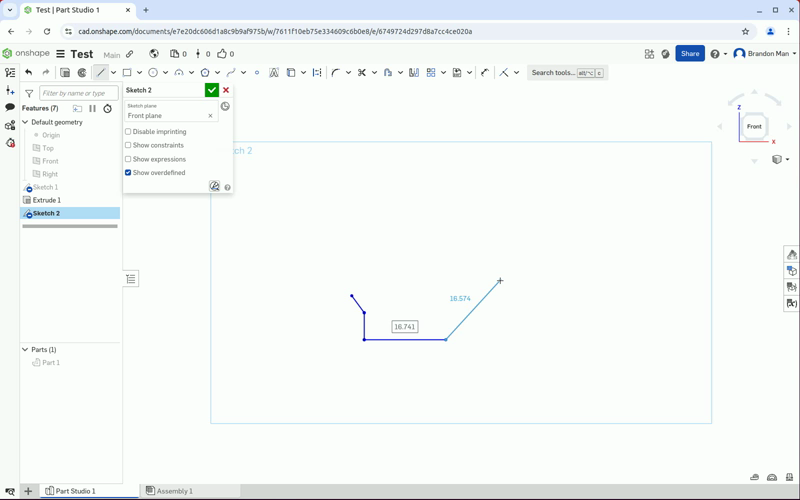
key_up(shift)
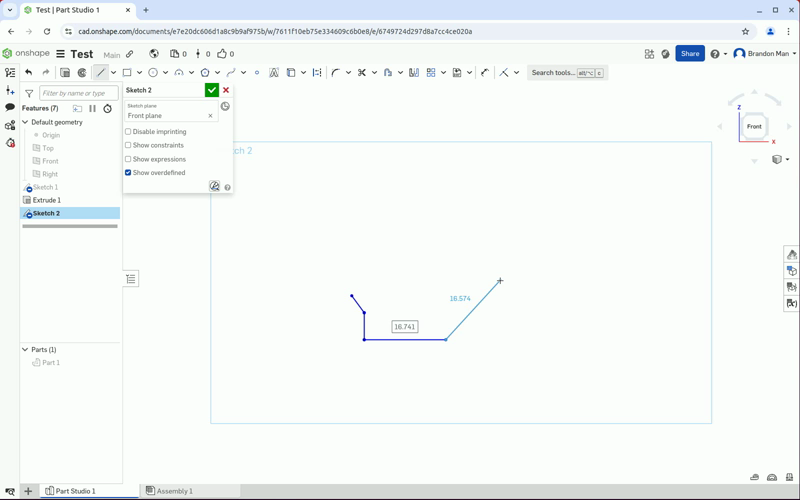
key_down(shift)
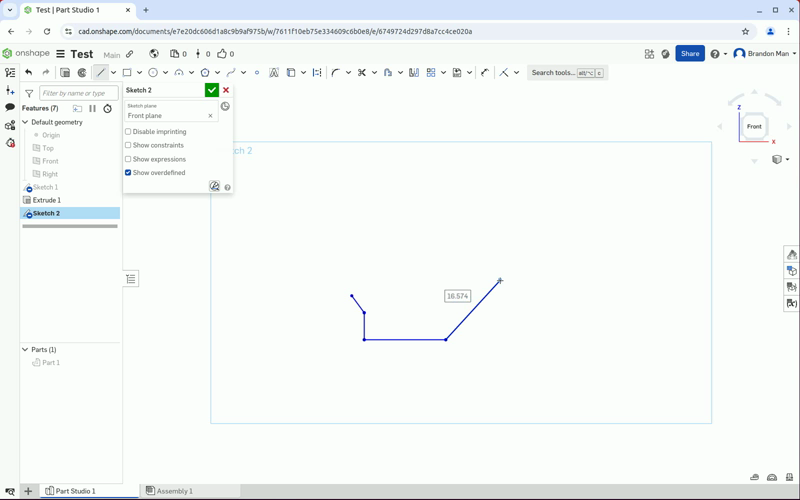
mouse_move(530, 280)
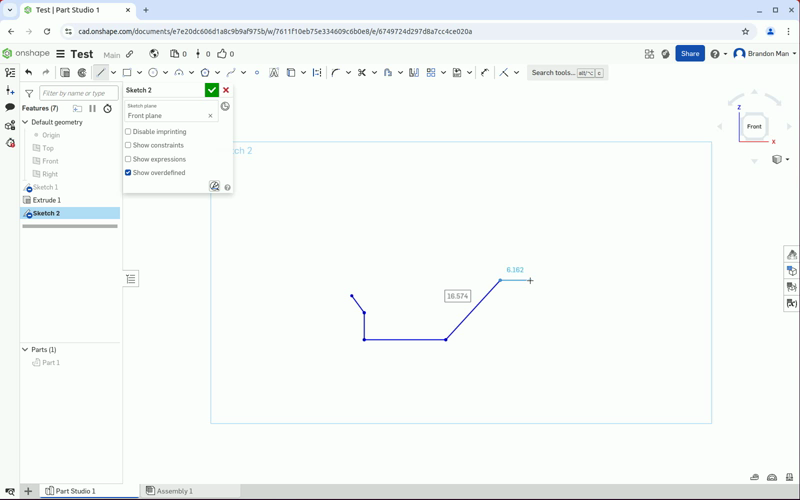
mouse_move(500, 269)
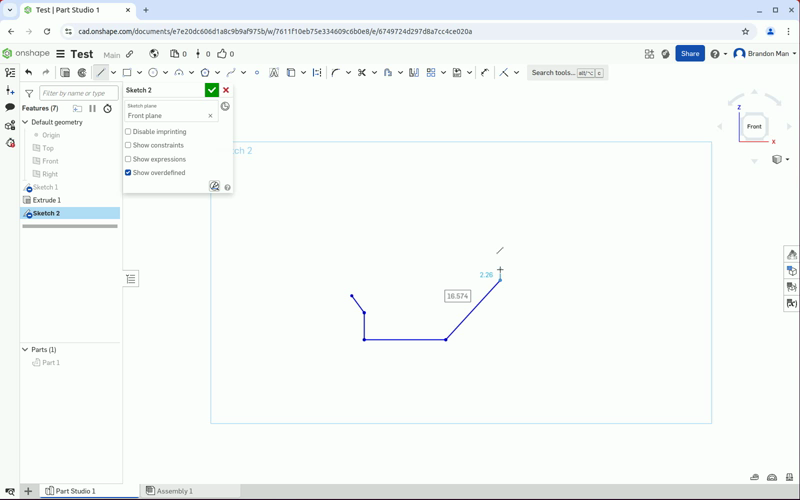
click(500, 269)
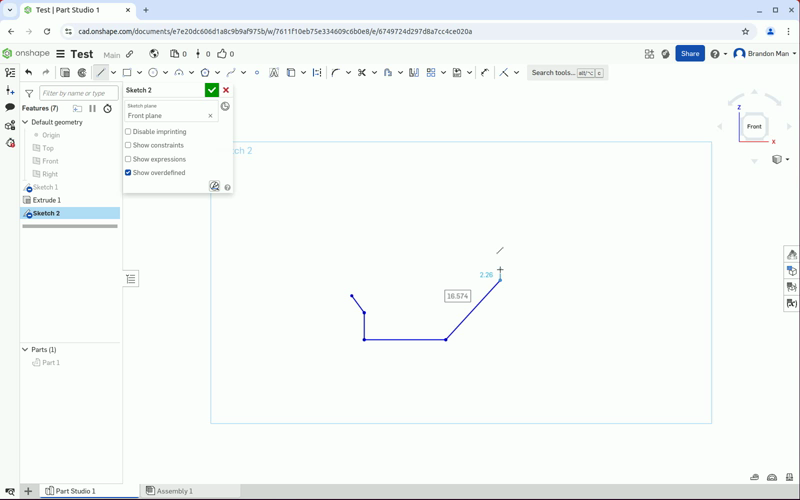
key_up(shift)
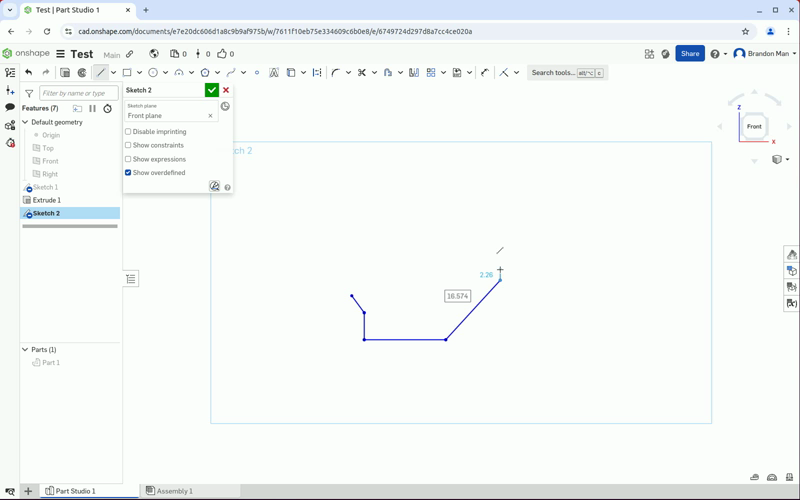
key_down(shift)
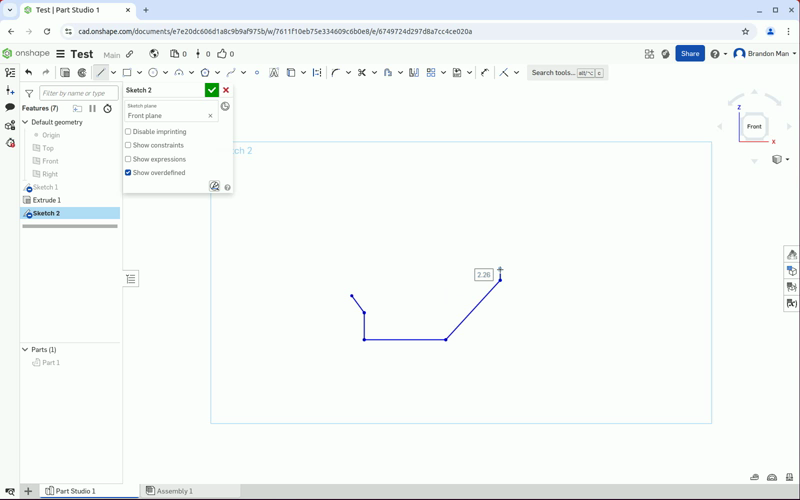
mouse_move(530, 269)
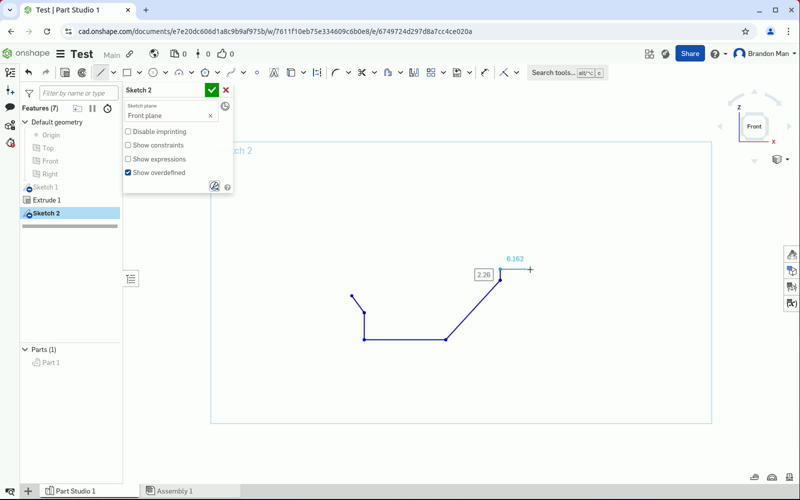
mouse_move(478, 269)
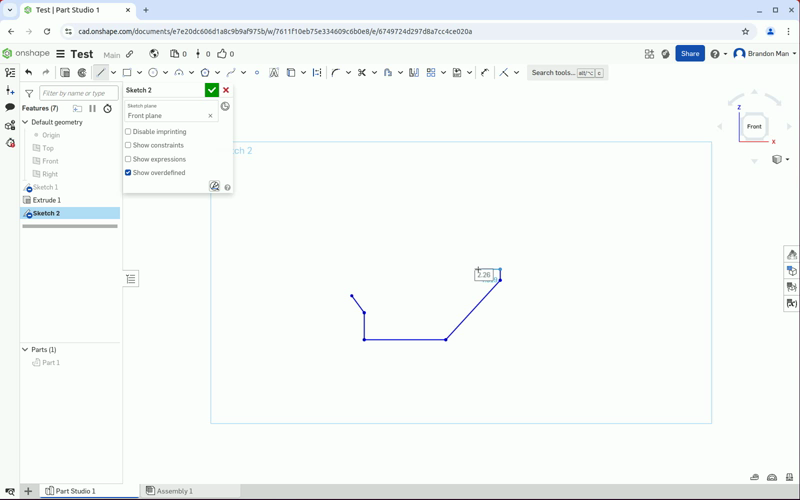
click(478, 269)
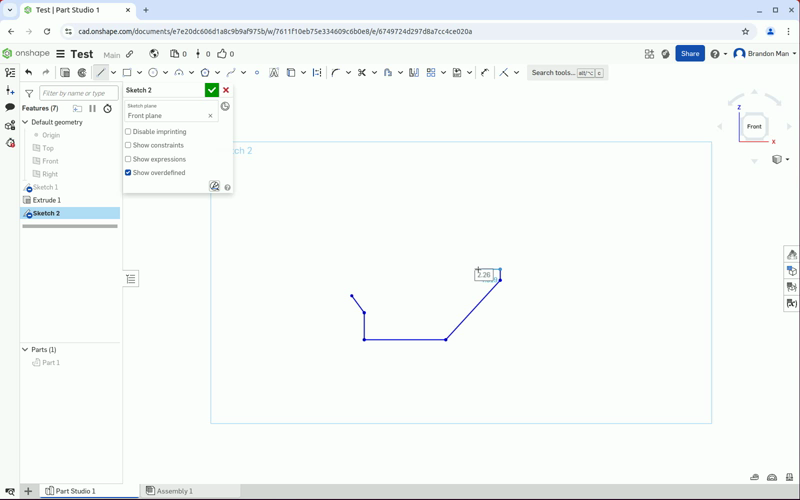
key_up(shift)
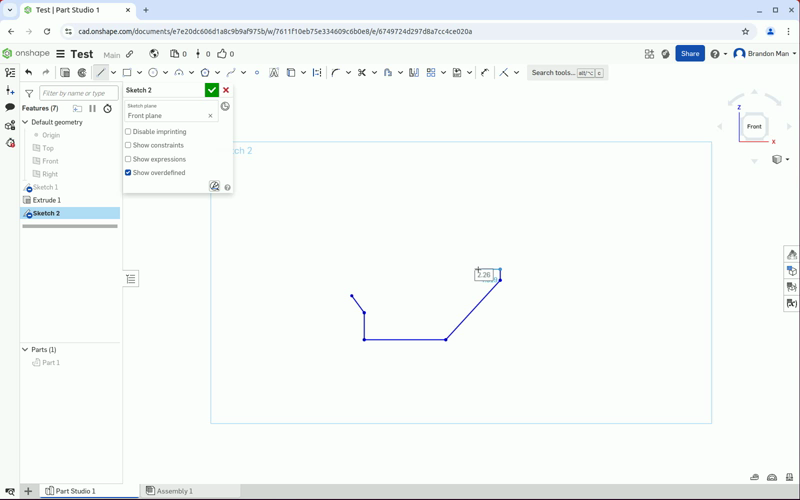
key(esc)
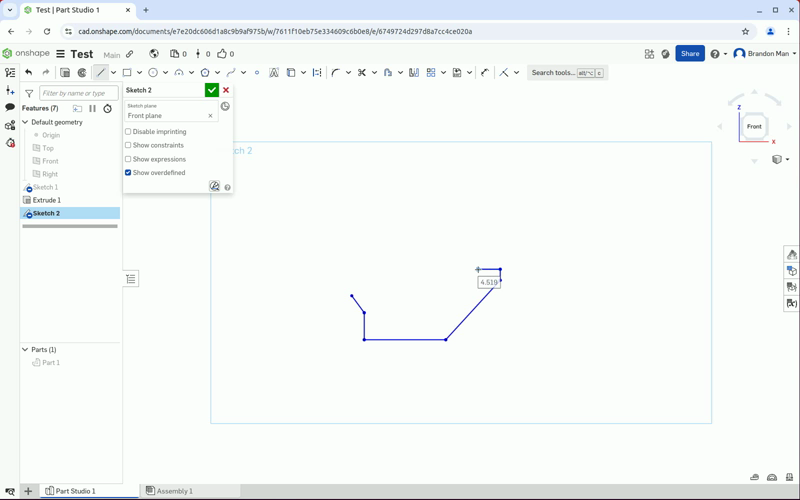
key(a)
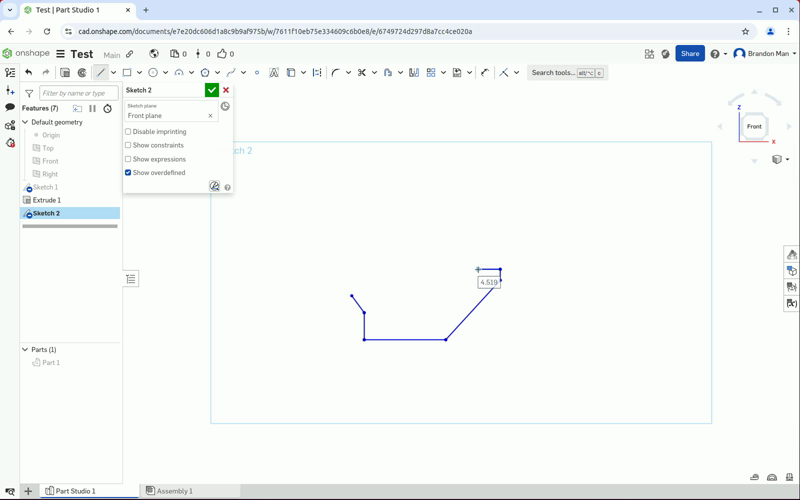
mouse_move(478, 269)
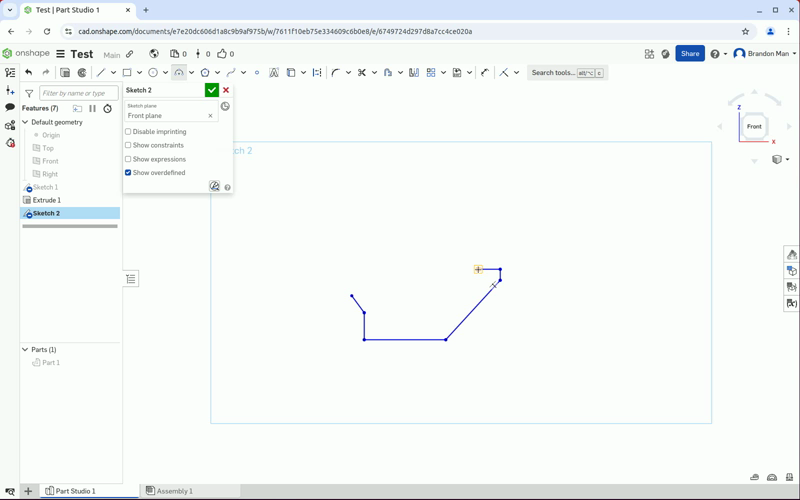
click(478, 269)
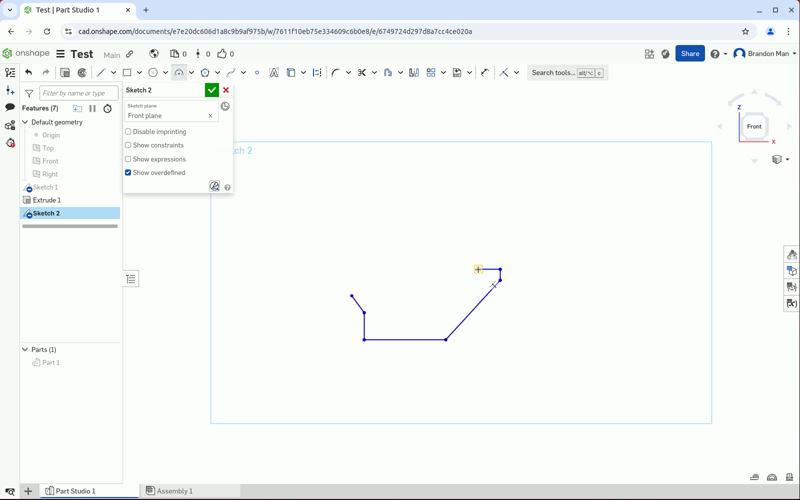
key_down(shift)
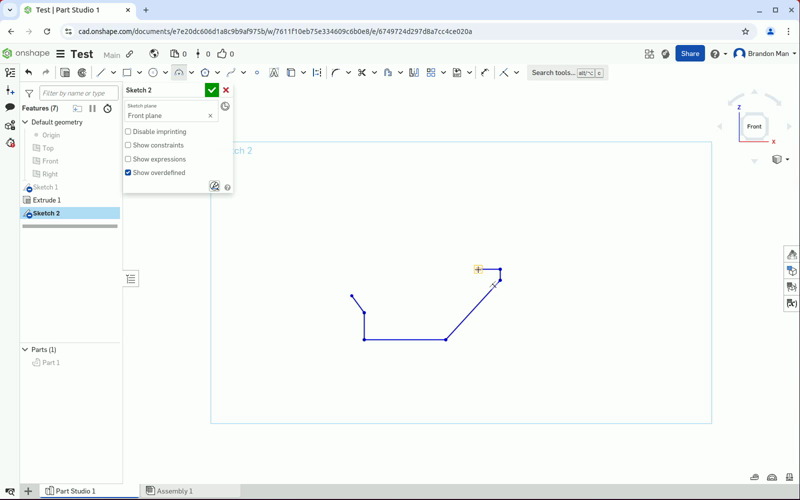
mouse_move(392, 269)
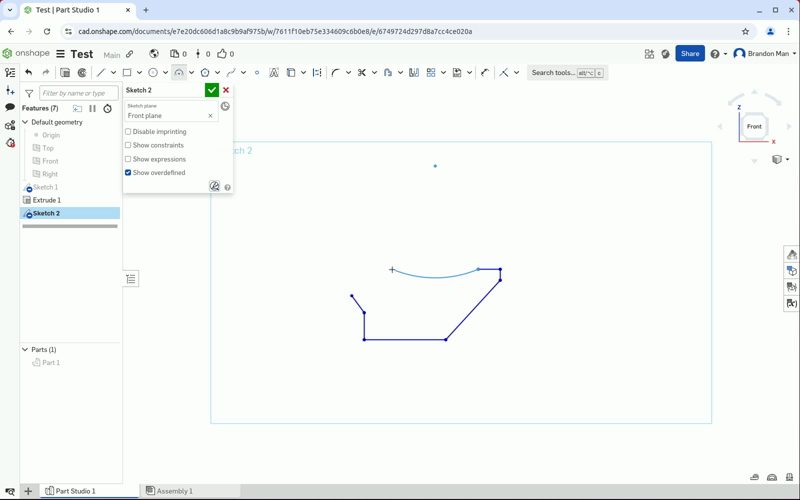
click(392, 269)
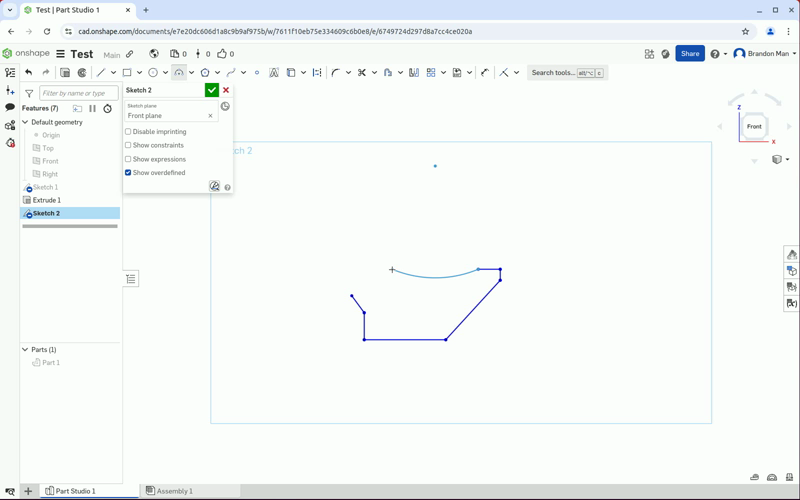
mouse_move(435, 312)
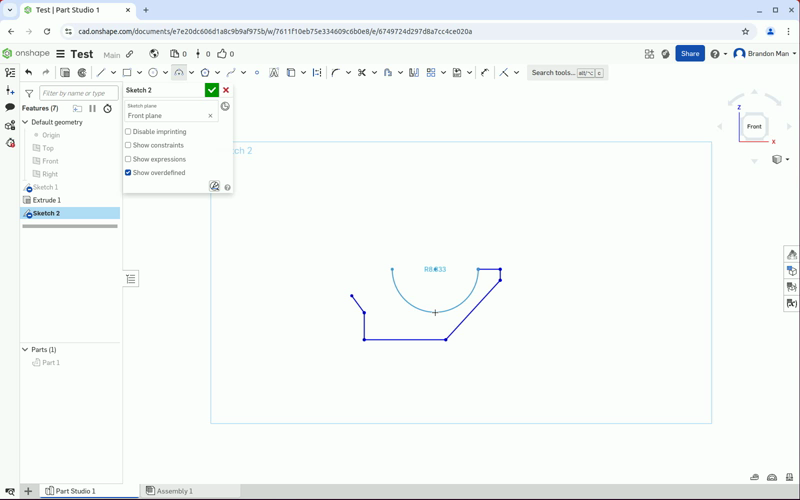
click(435, 312)
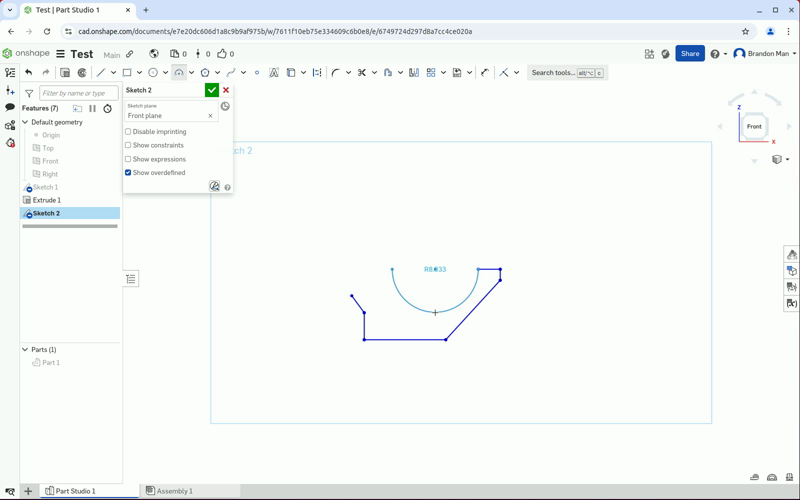
key_up(shift)
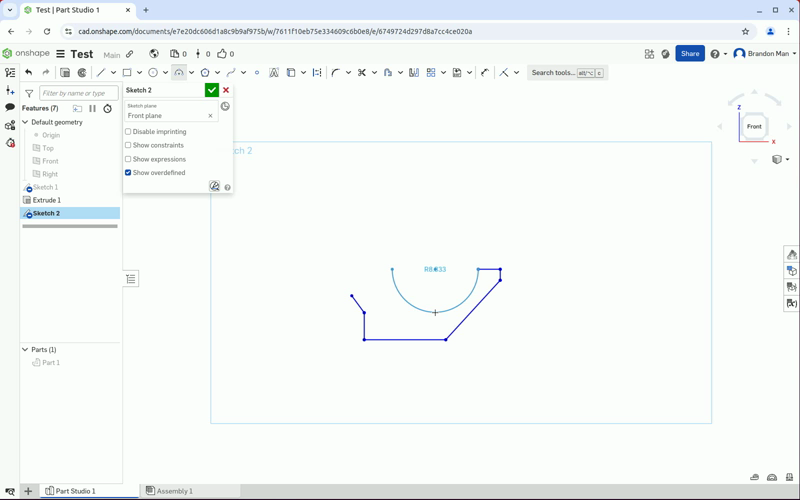
key(esc)
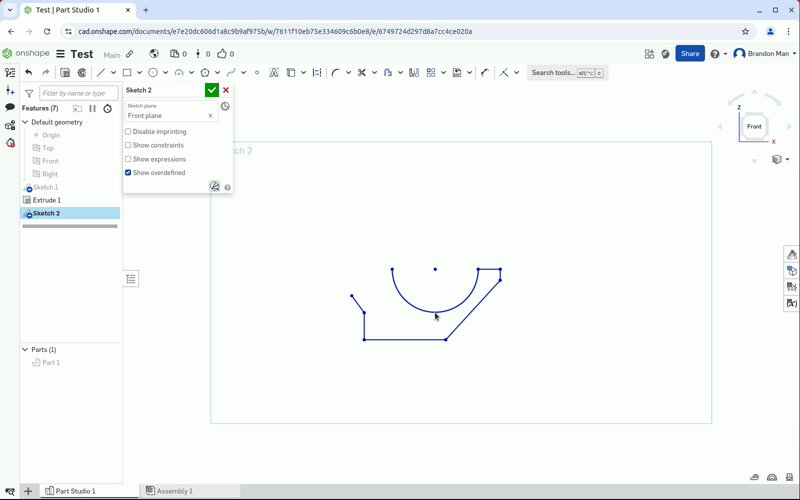
key(l)
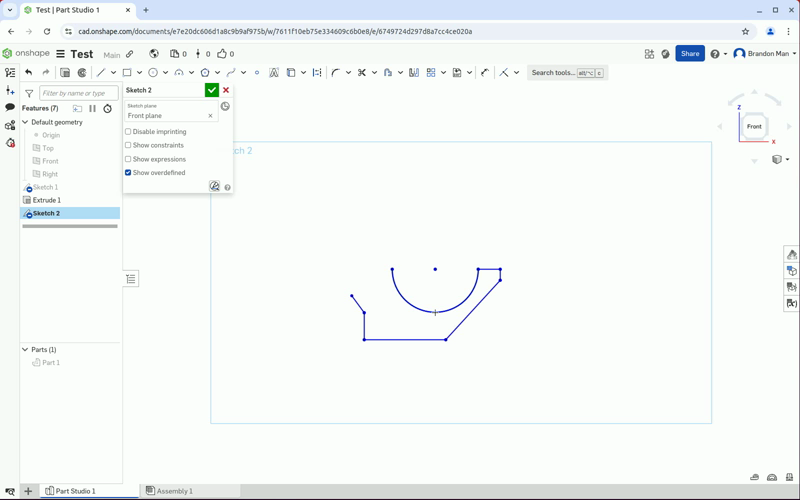
mouse_move(392, 269)
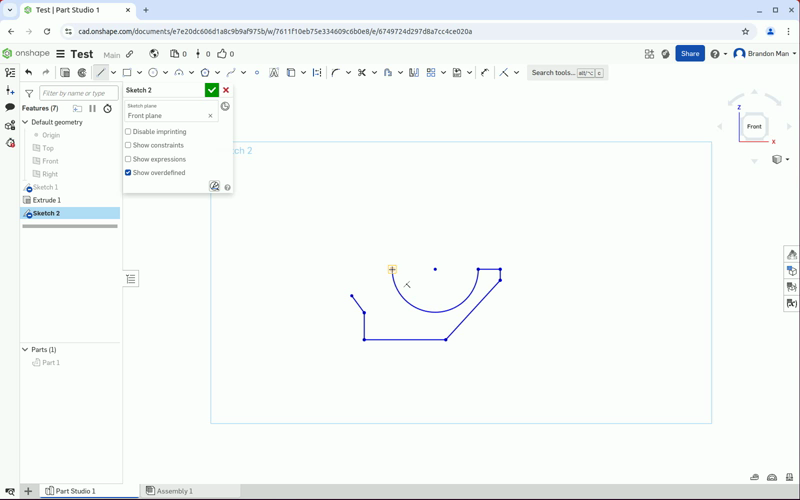
click(392, 269)
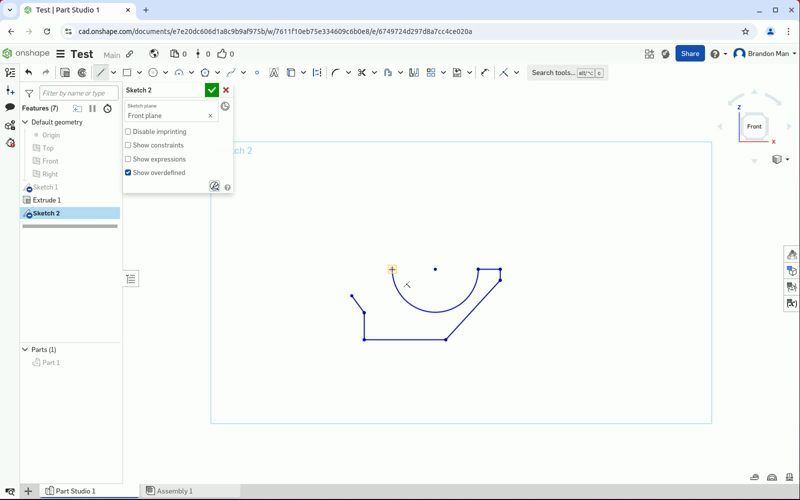
key_down(shift)
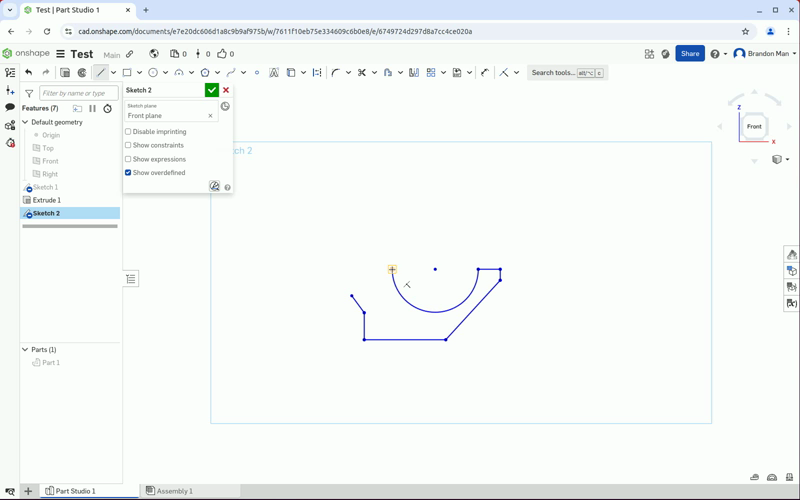
mouse_move(422, 269)
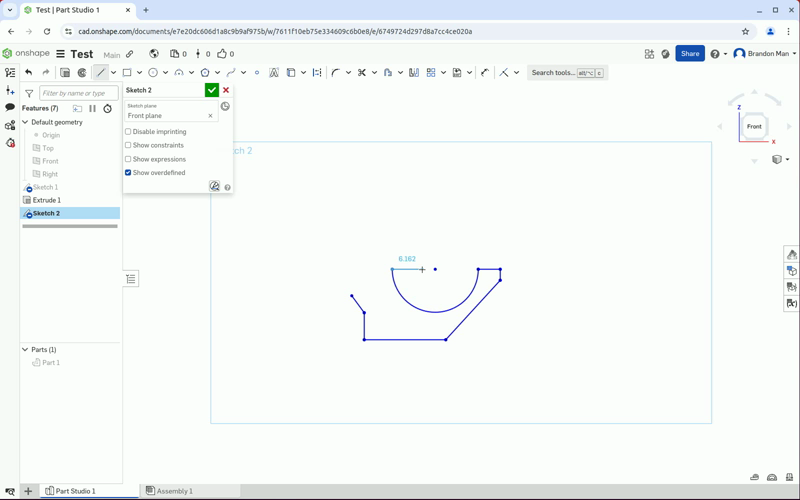
mouse_move(364, 269)
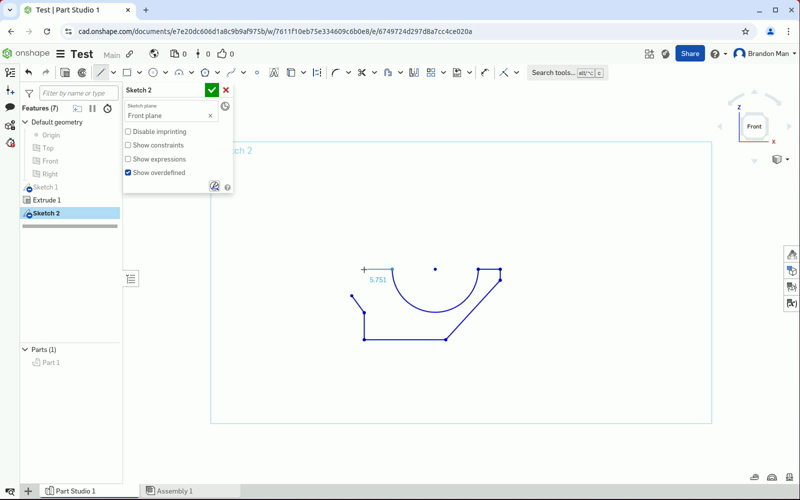
click(364, 269)
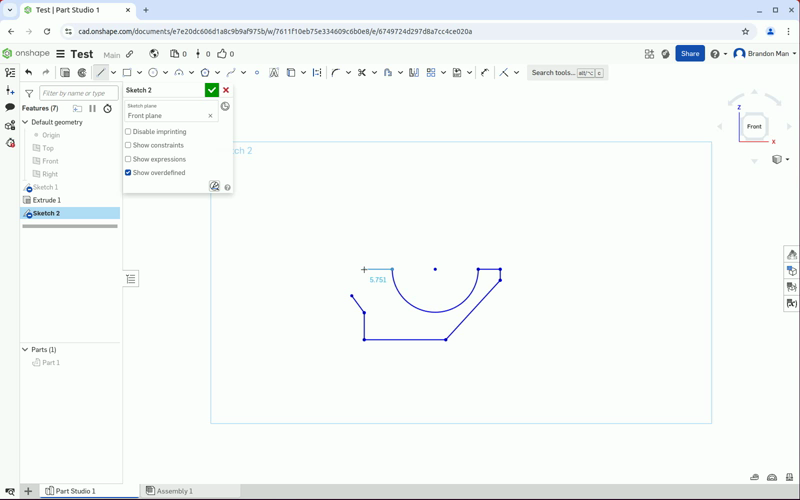
key_up(shift)
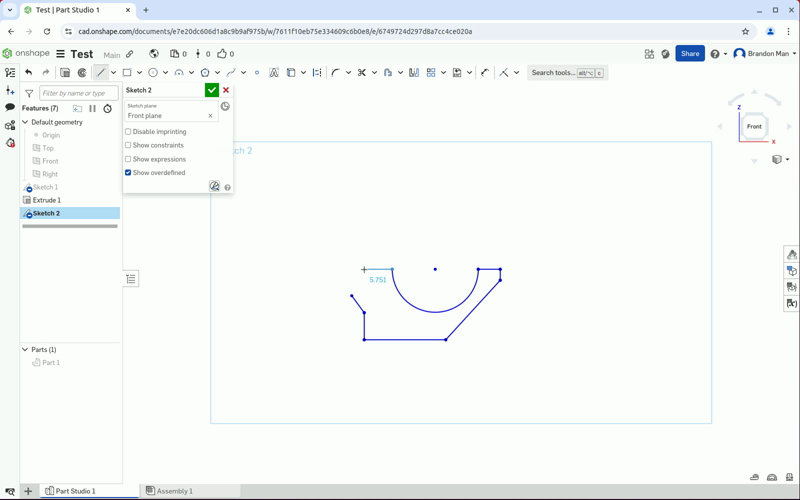
key(esc)
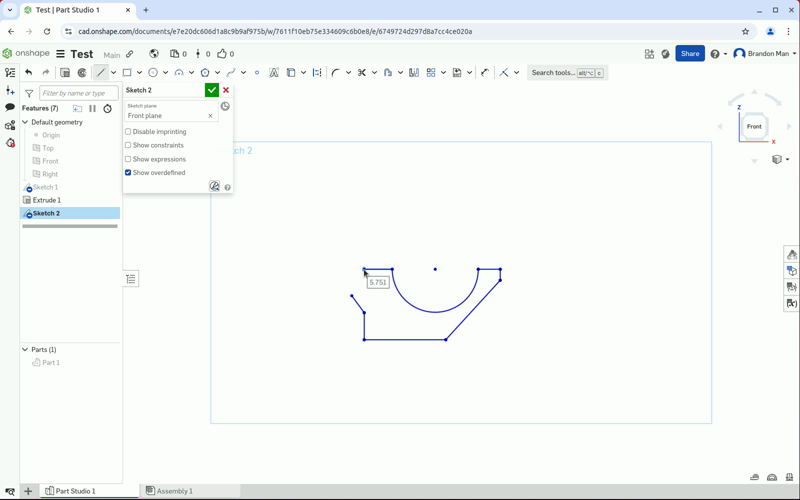
key(a)
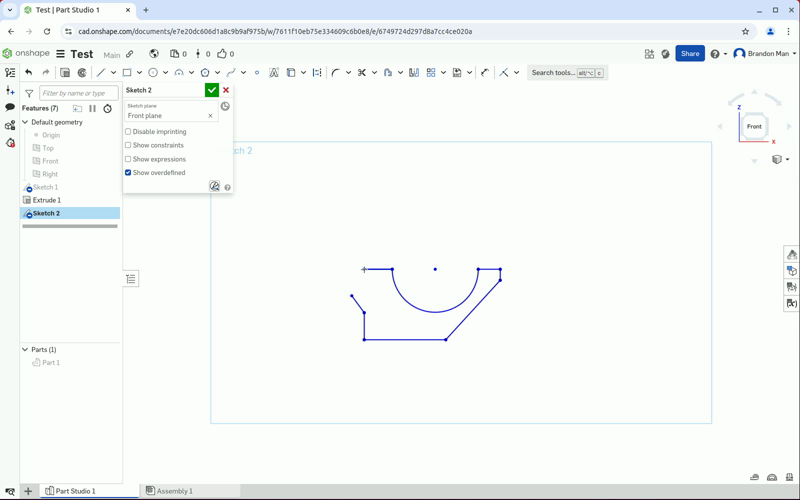
mouse_move(364, 269)
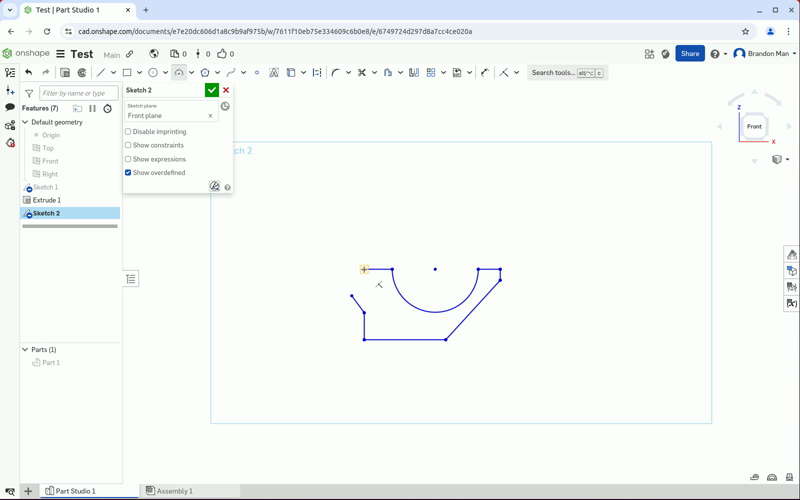
click(364, 269)
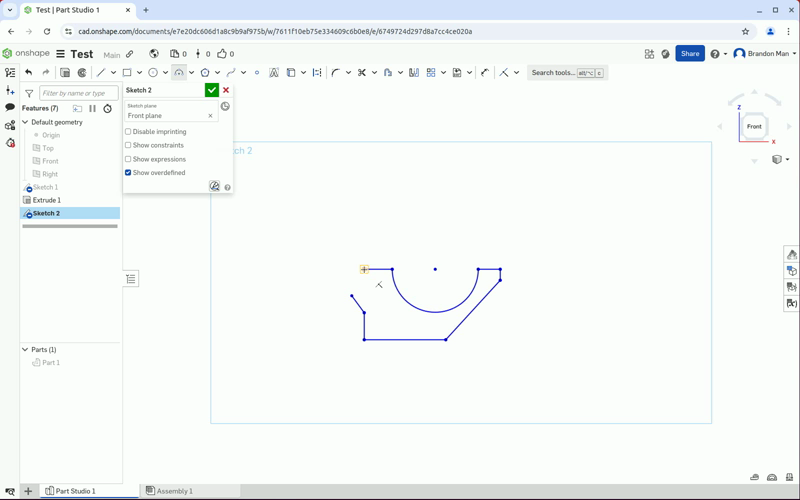
mouse_move(351, 295)
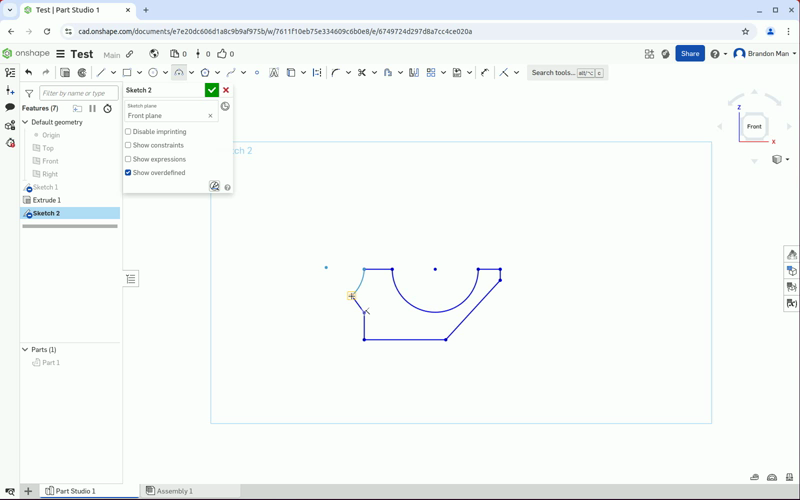
click(351, 295)
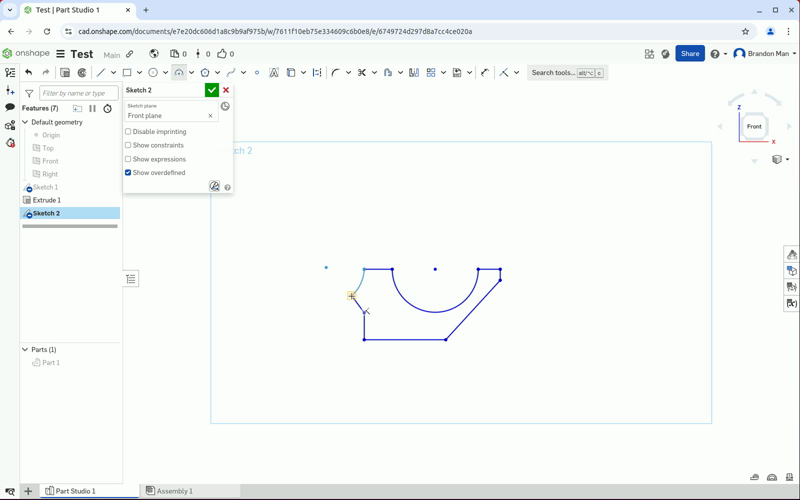
key_down(shift)
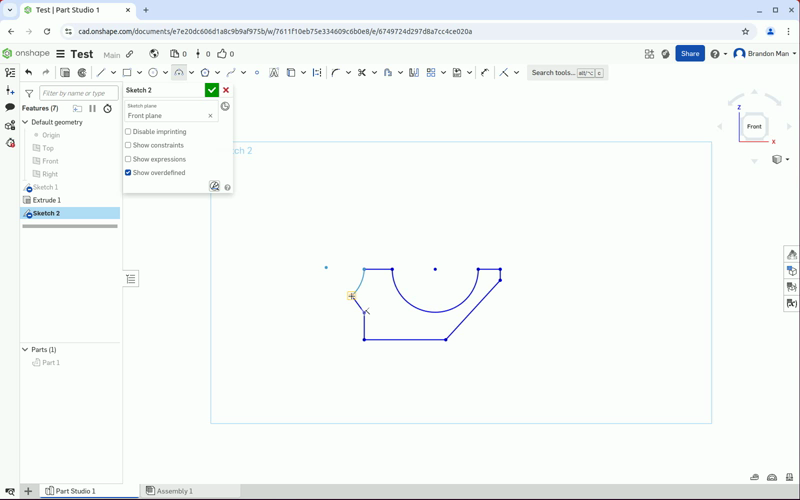
mouse_move(349, 278)
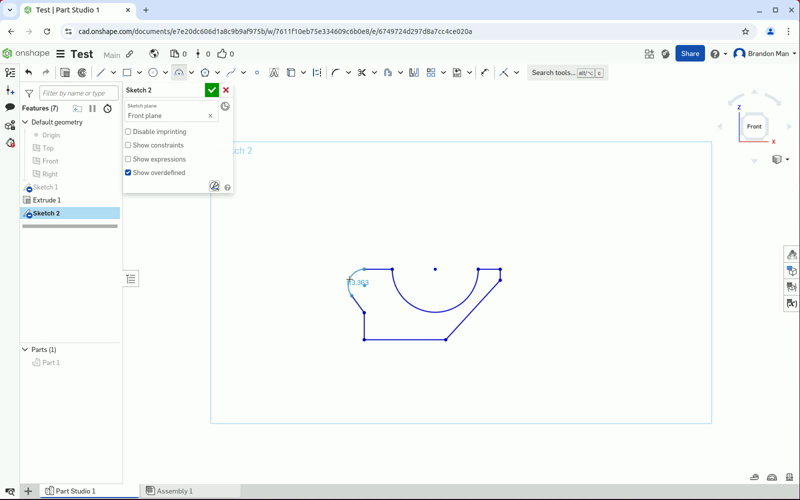
click(349, 278)
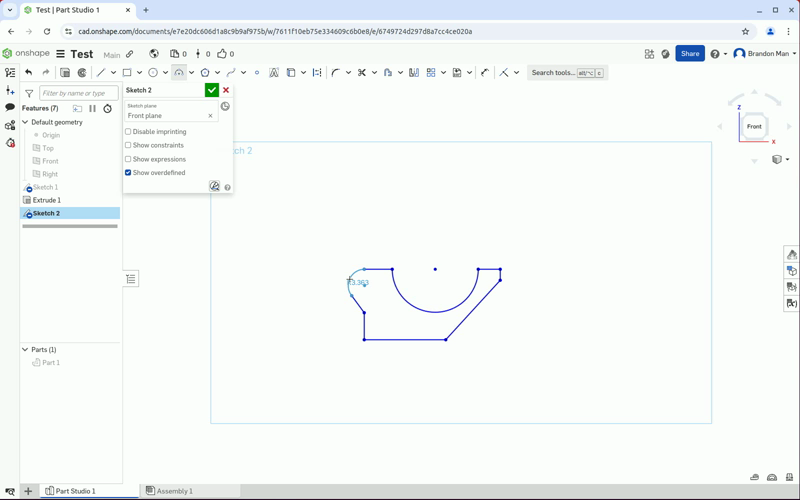
key_up(shift)
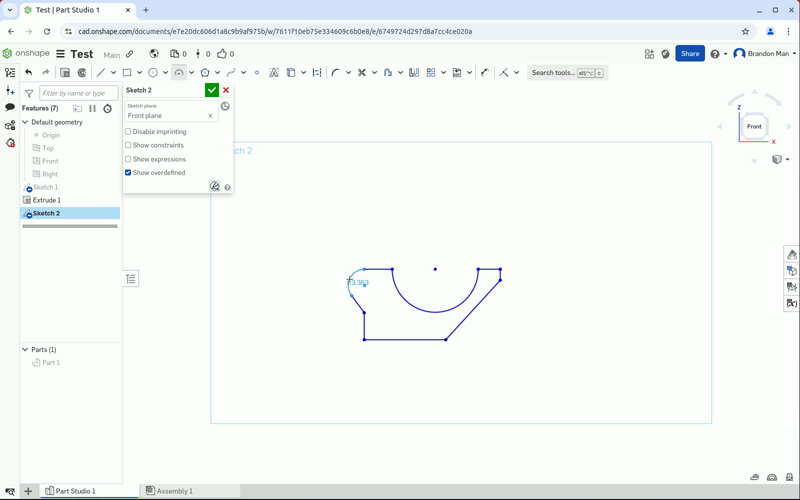
key(esc)
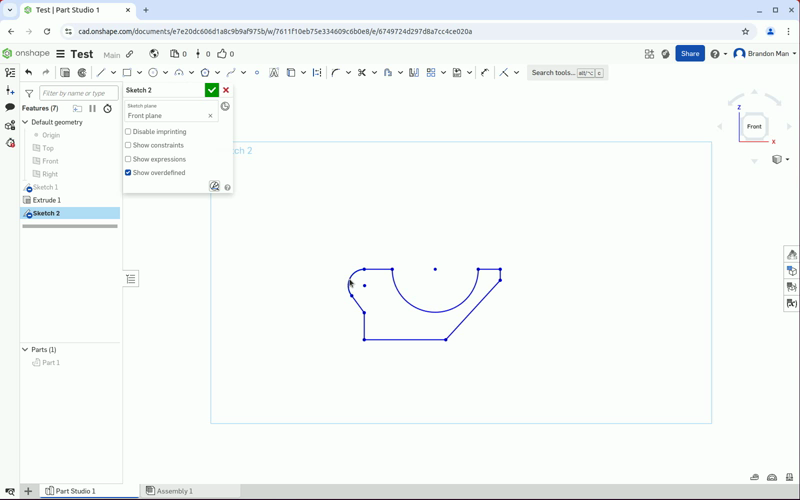
key(c)
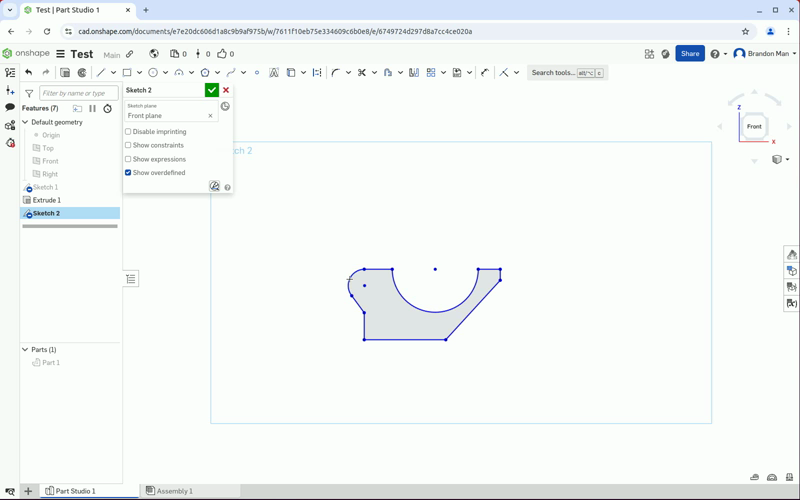
key_down(shift)
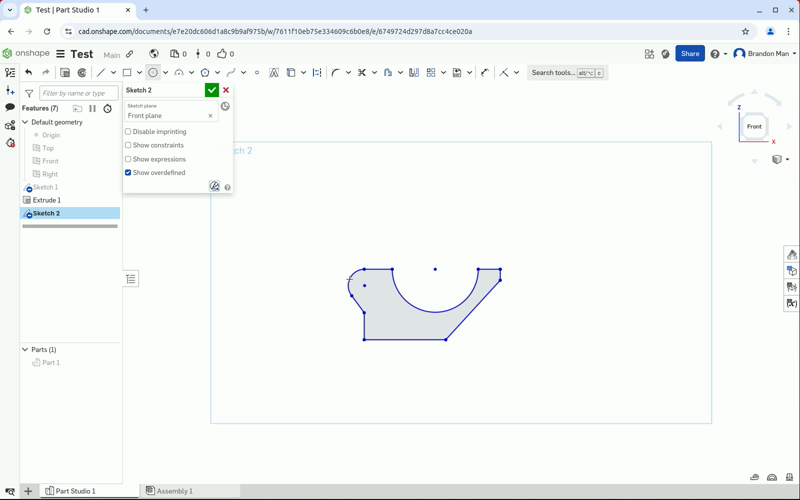
mouse_move(364, 286)
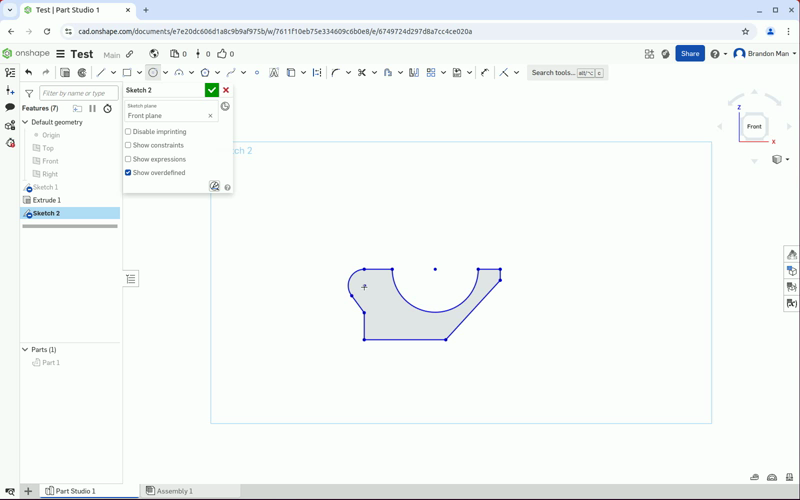
scroll(6)
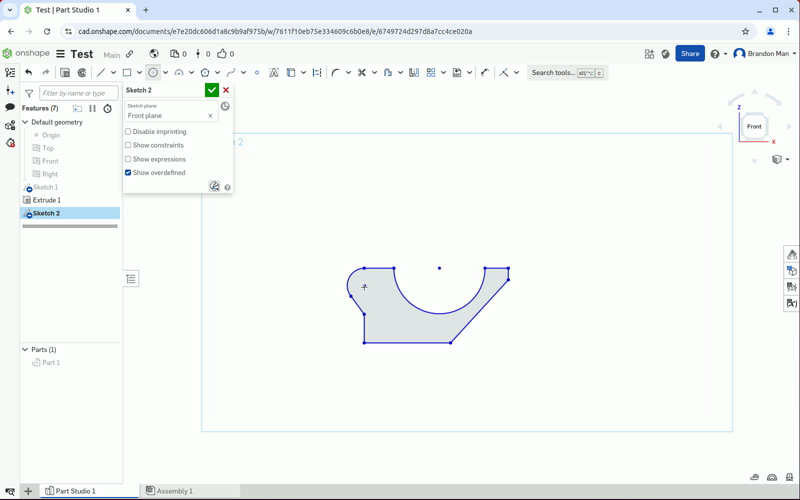
scroll(6)
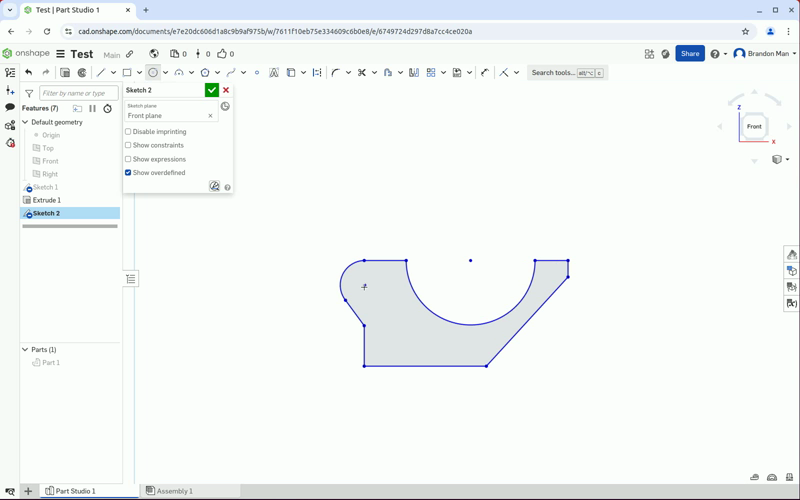
scroll(6)
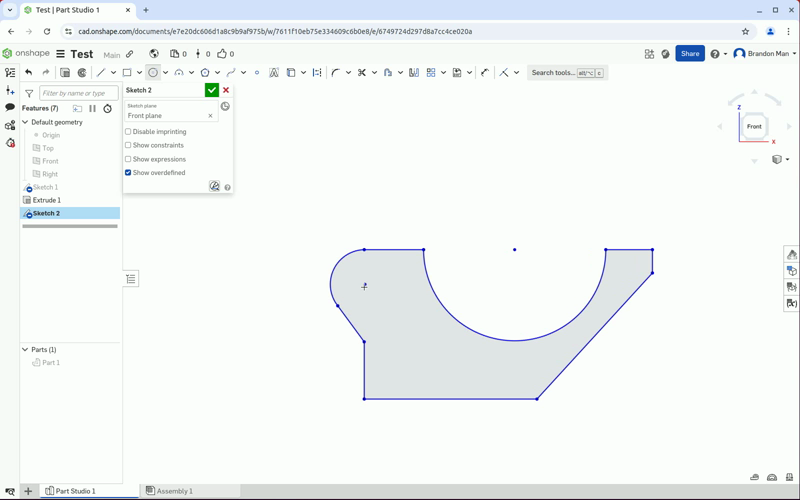
scroll(6)
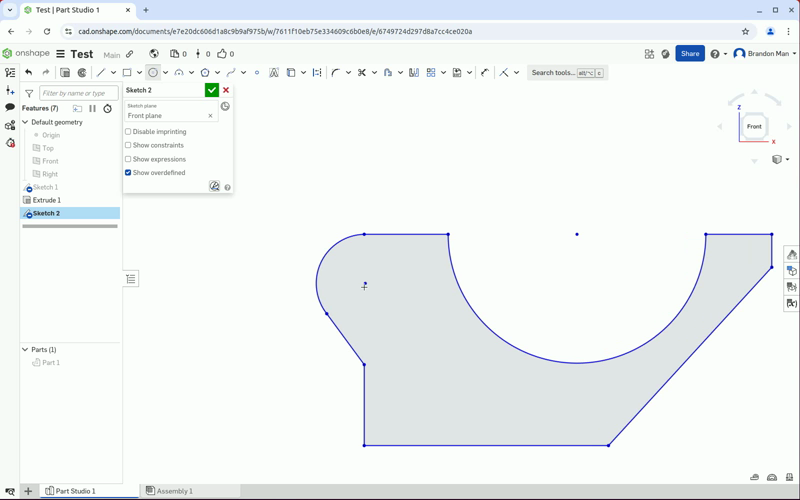
scroll(6)
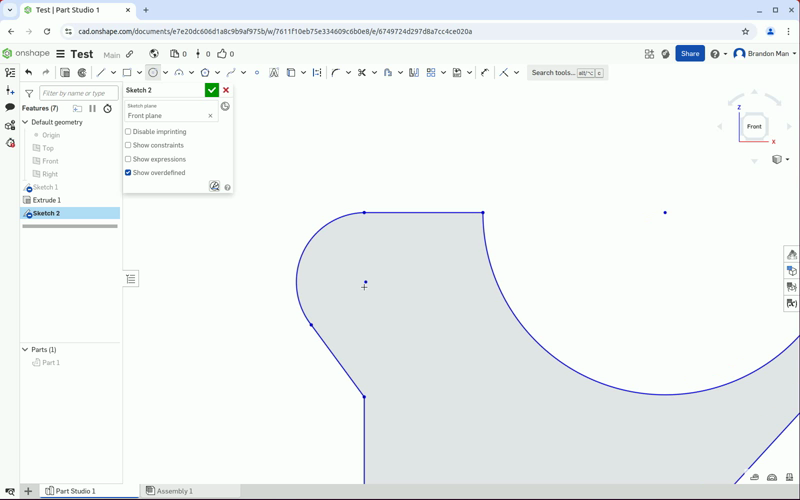
scroll(6)
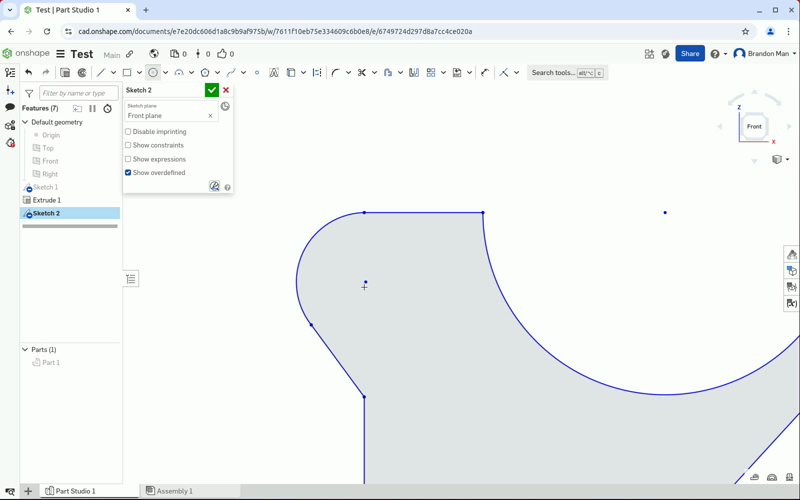
scroll(6)
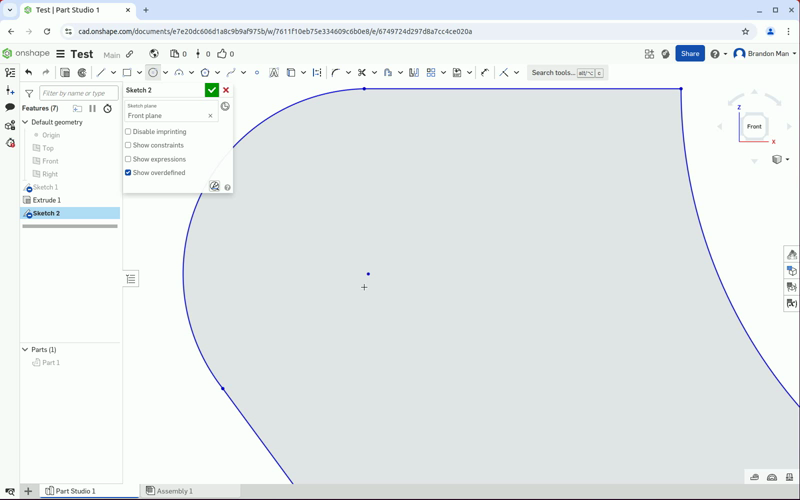
click(364, 286)
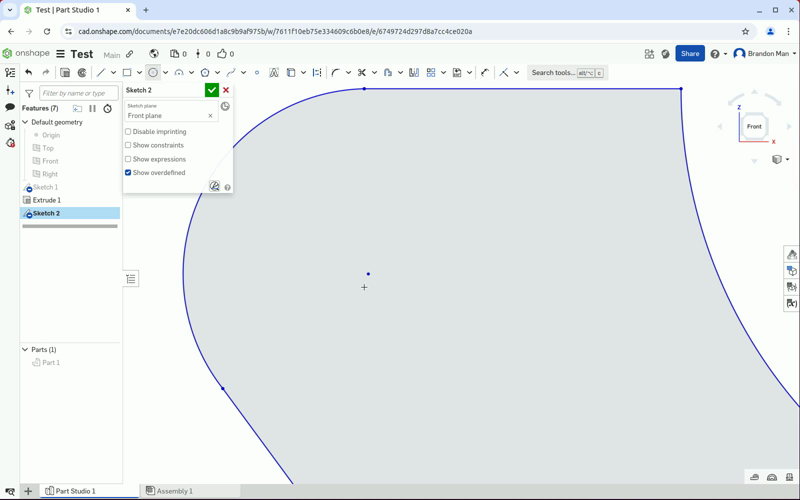
scroll(-6)
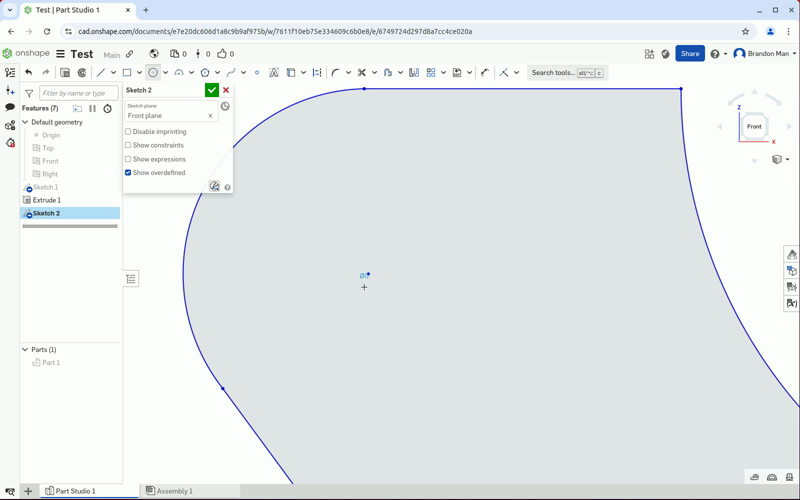
scroll(-6)
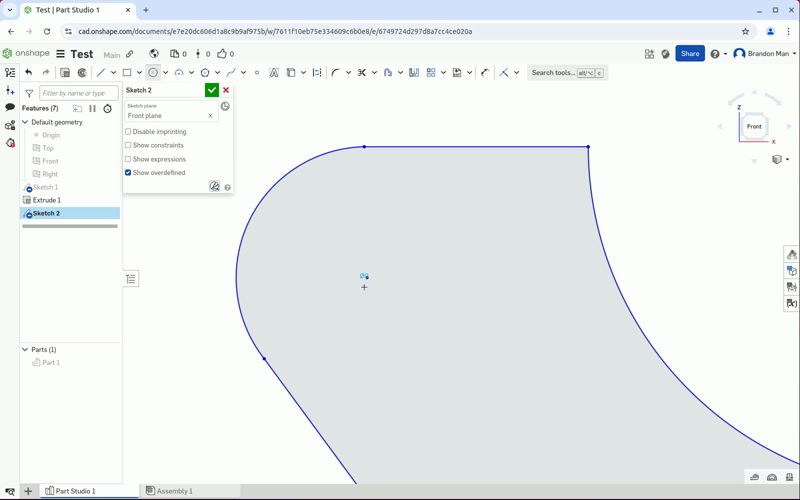
scroll(-6)
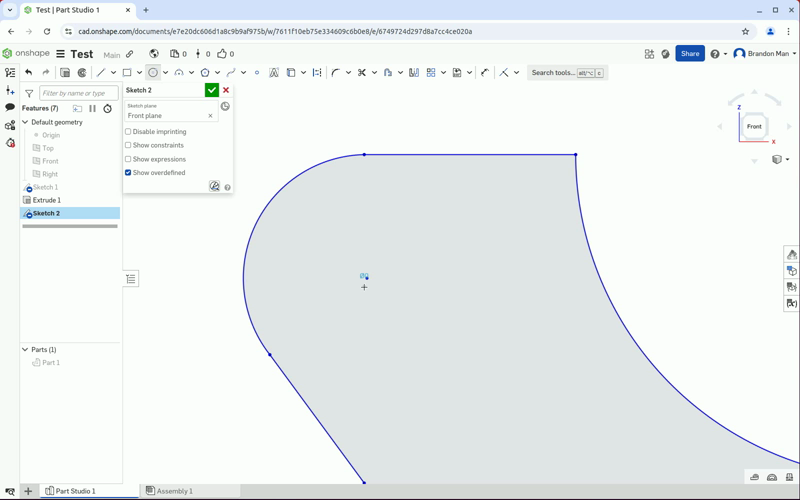
scroll(-6)
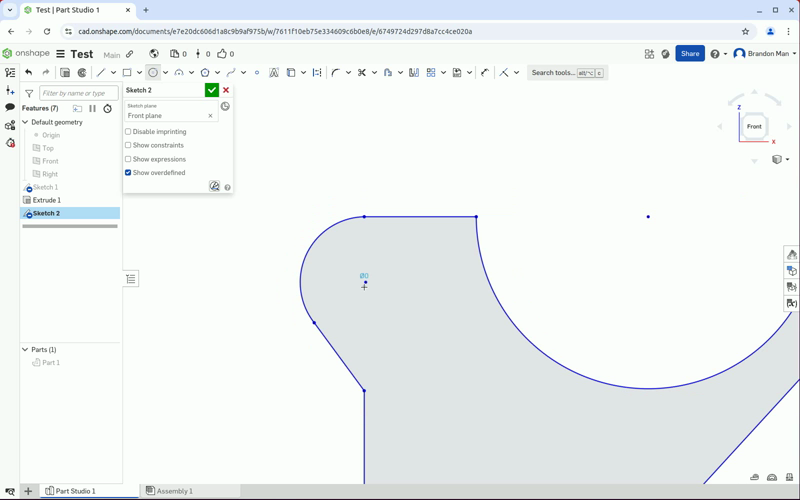
scroll(-6)
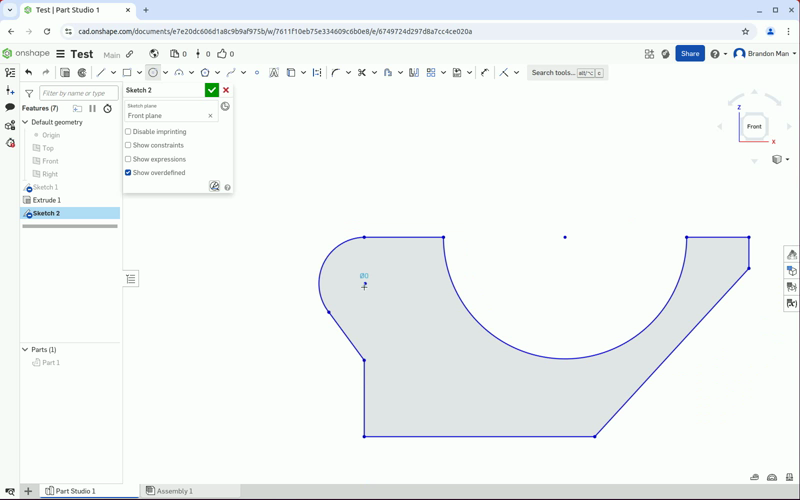
scroll(-6)
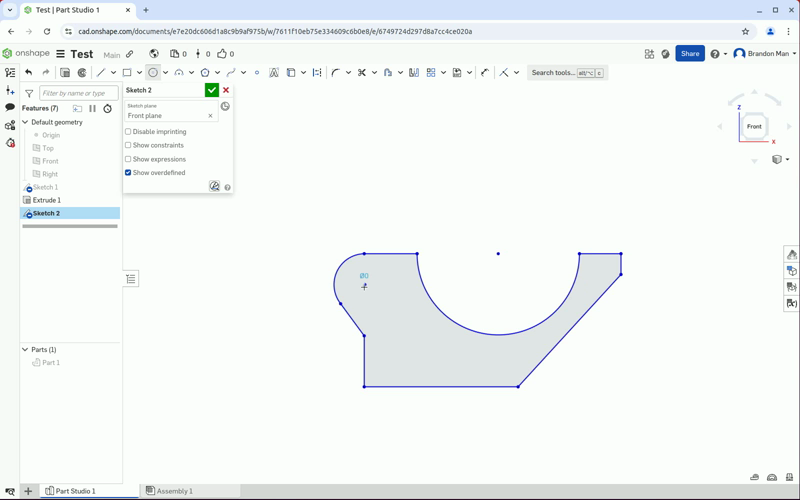
scroll(-6)
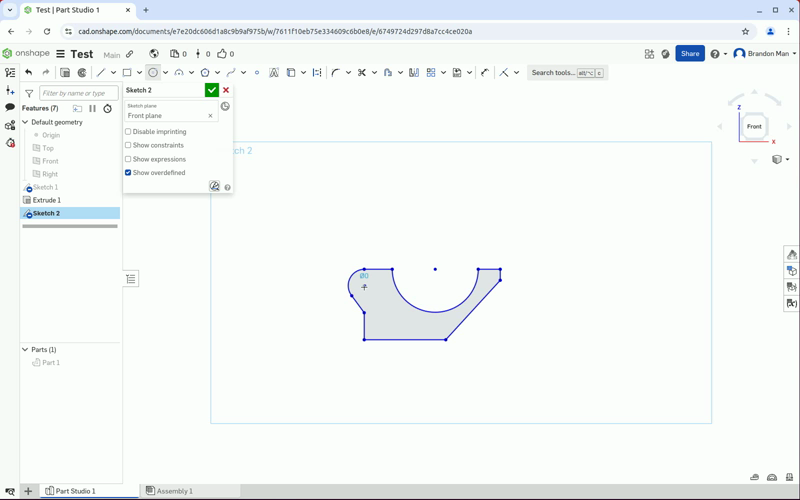
key_up(shift)
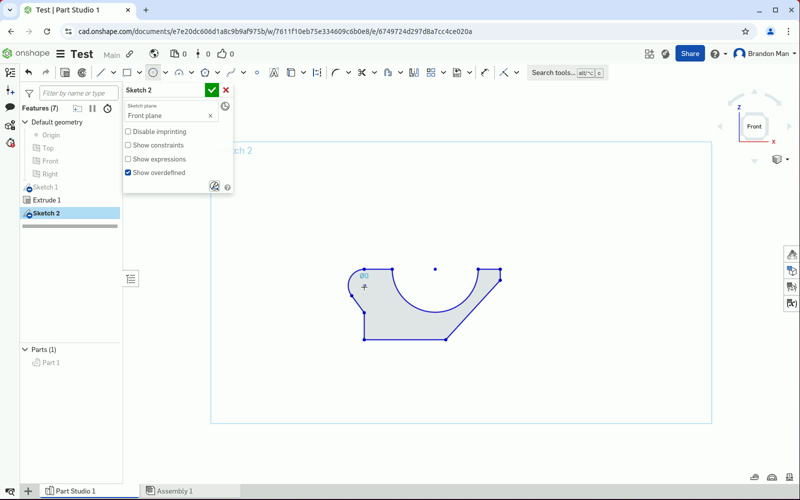
mouse_move(368, 286)
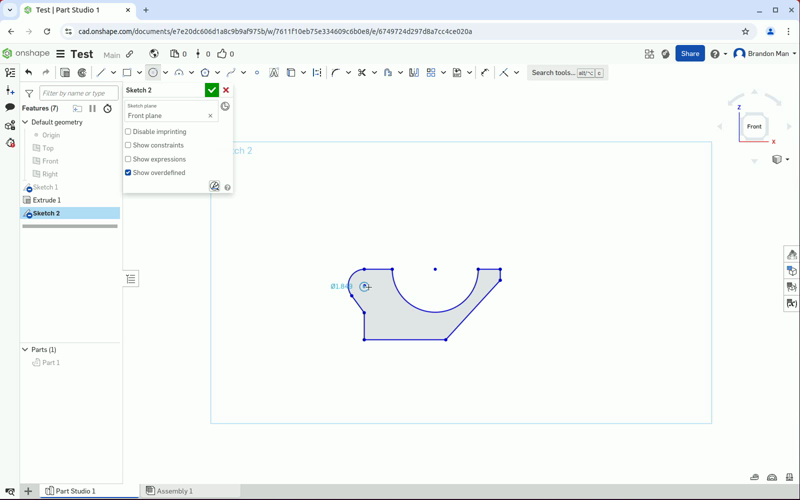
scroll(6)
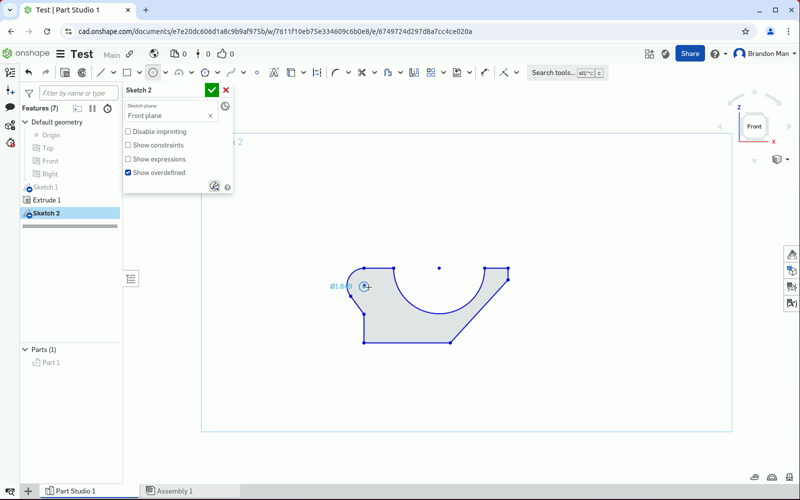
scroll(6)
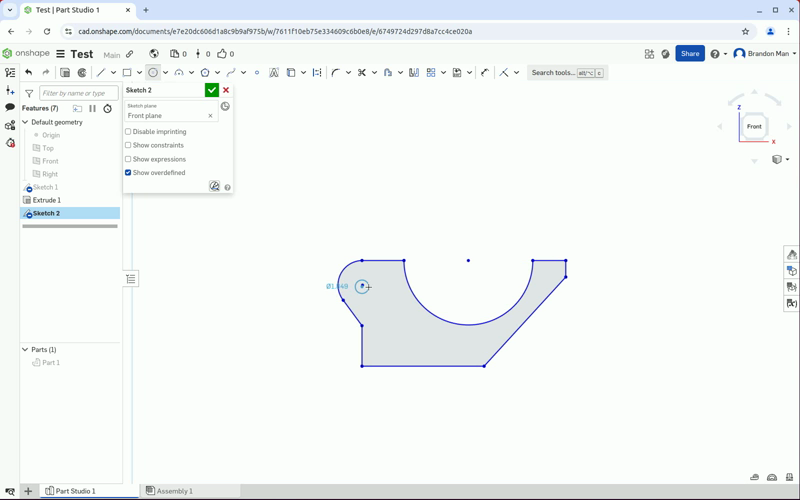
scroll(6)
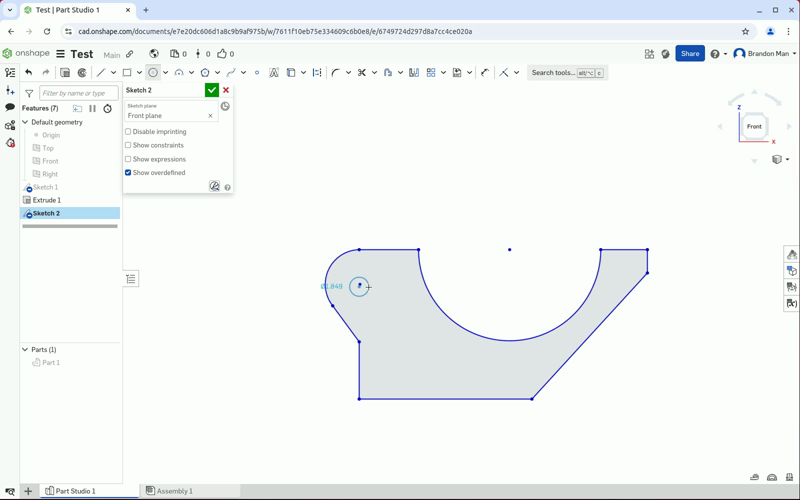
scroll(6)
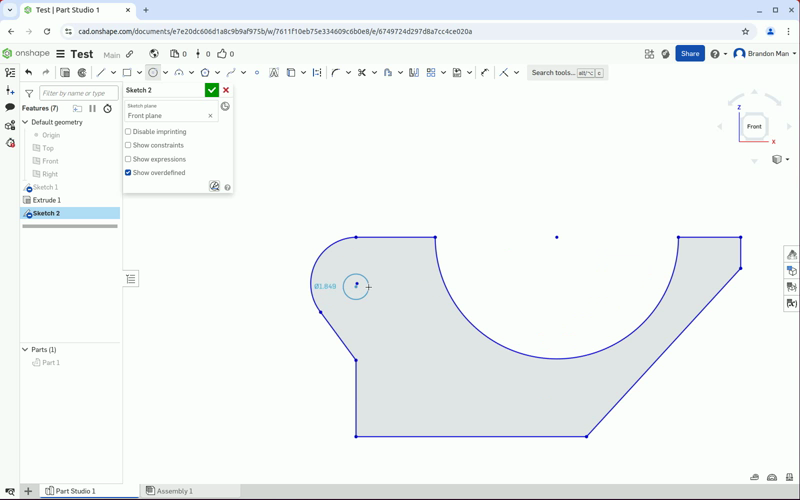
scroll(6)
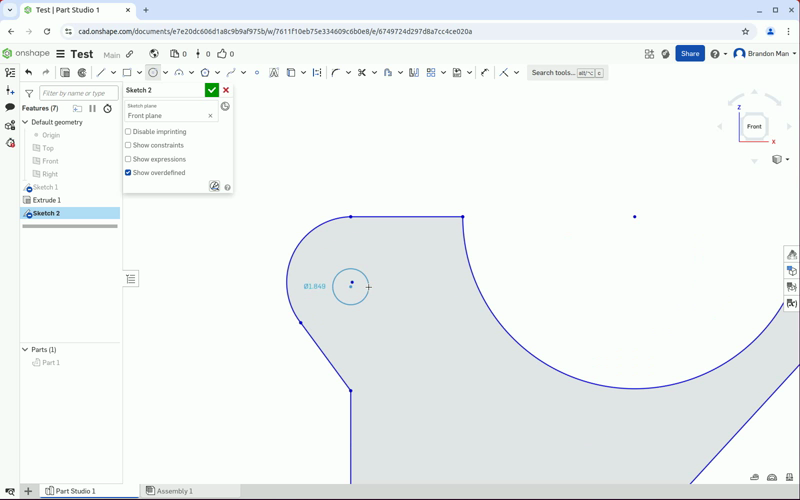
scroll(6)
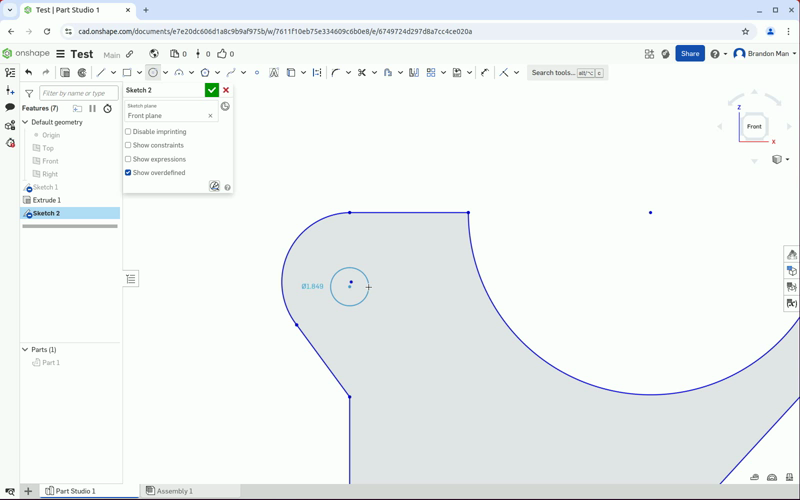
scroll(6)
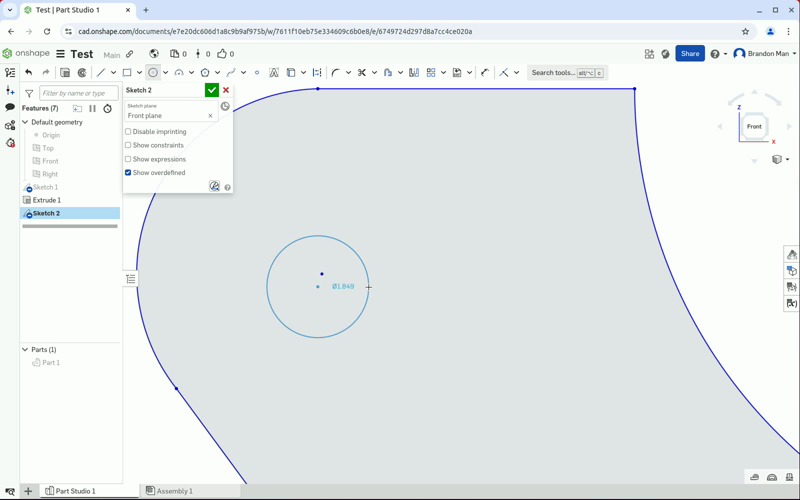
click(368, 286)
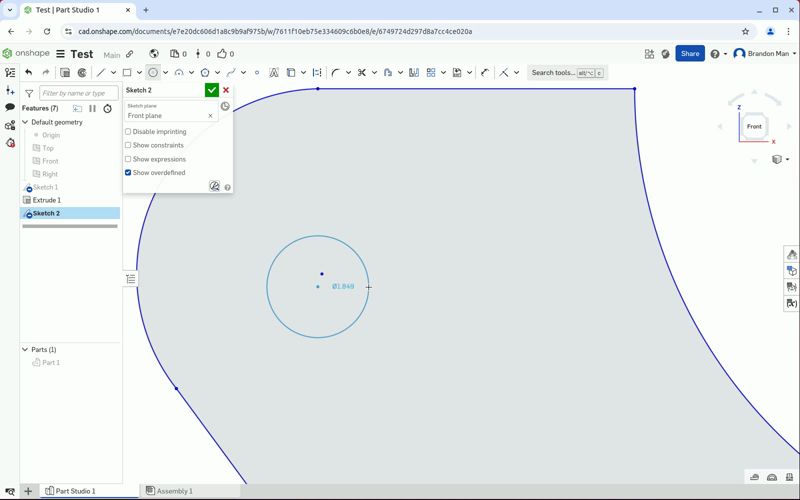
scroll(-6)
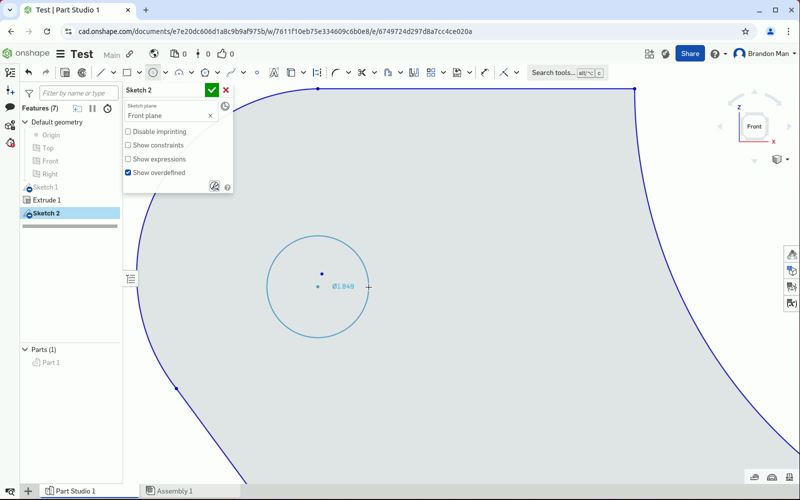
scroll(-6)
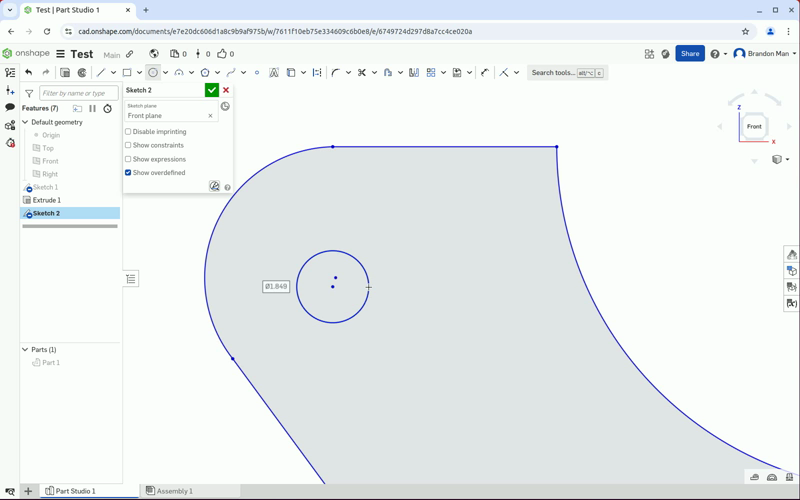
scroll(-6)
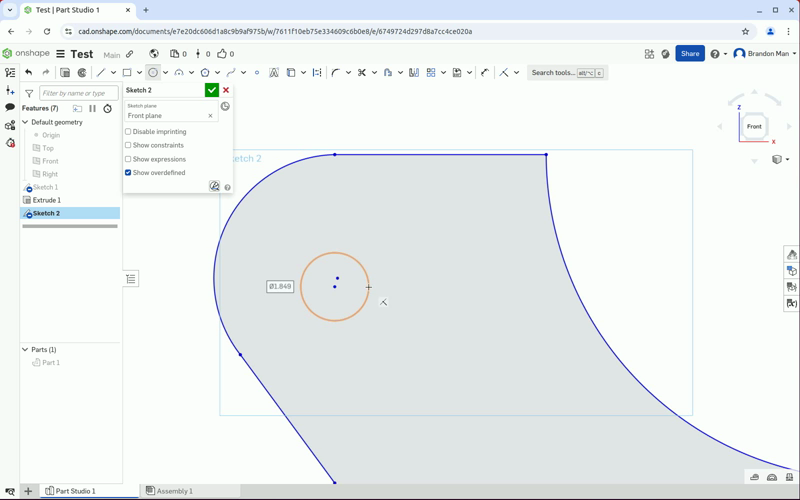
scroll(-6)
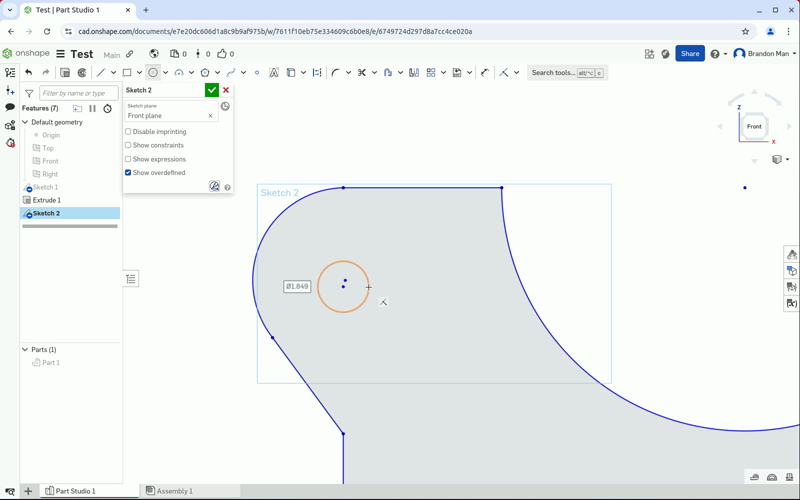
scroll(-6)
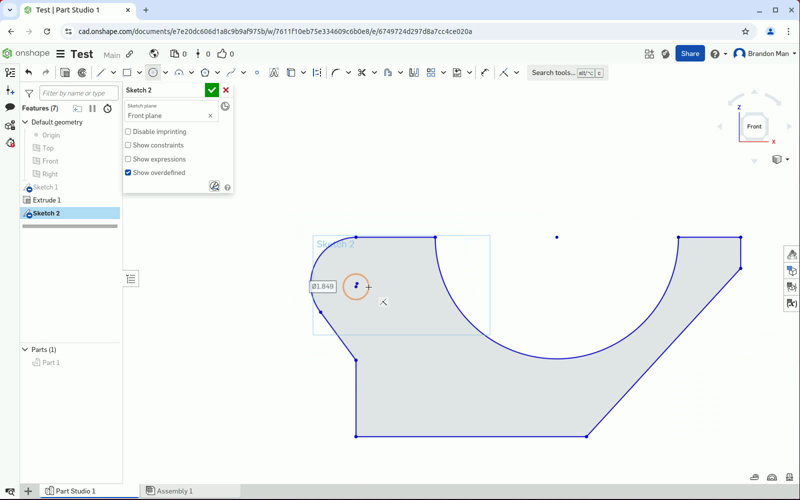
scroll(-6)
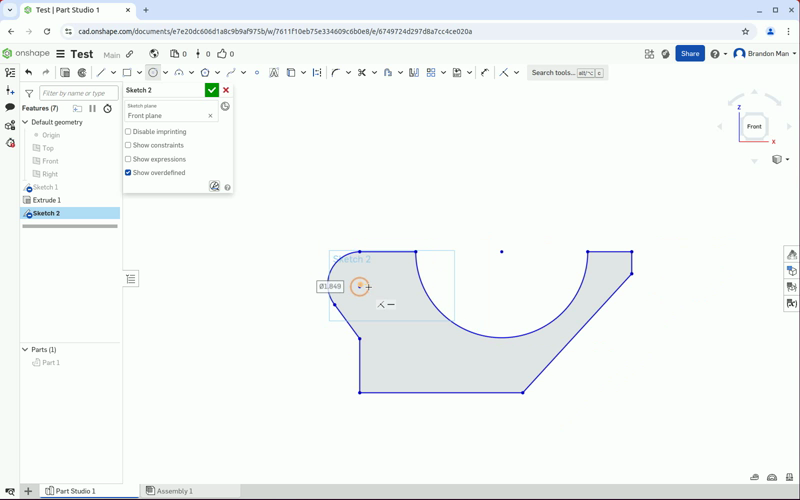
scroll(-6)
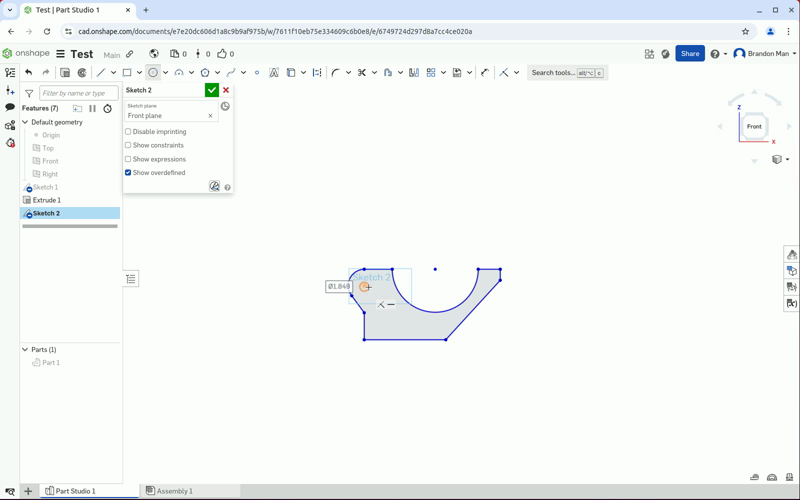
key(esc)
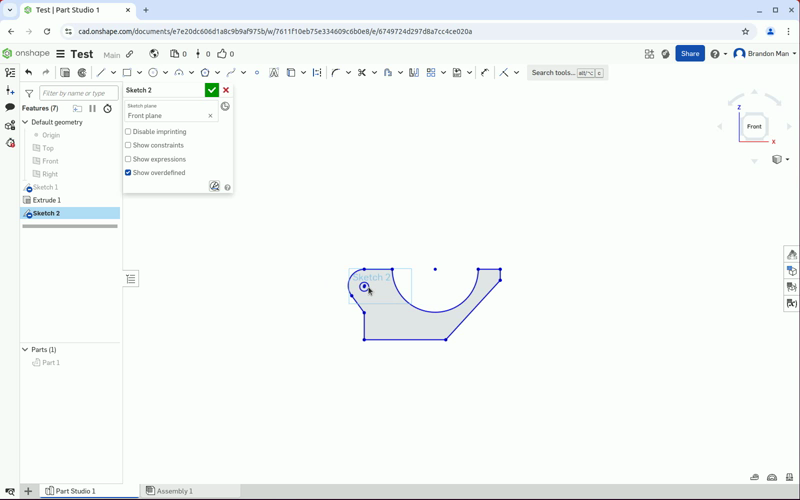
mouse_move(469, 299)
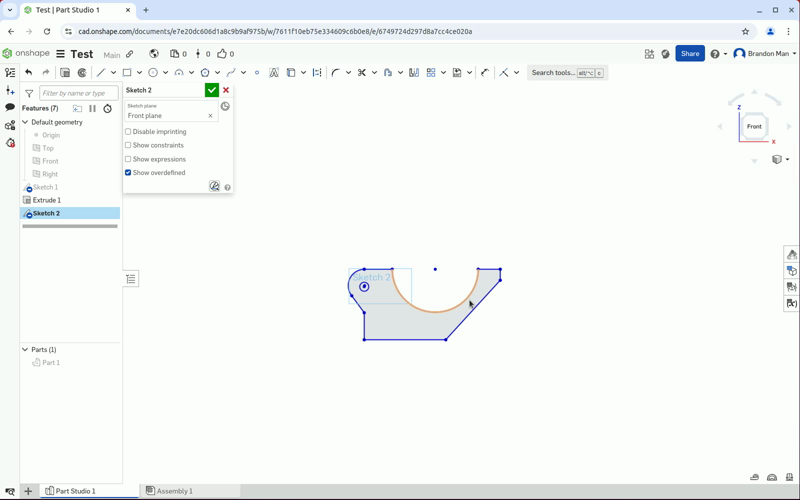
click(469, 299)
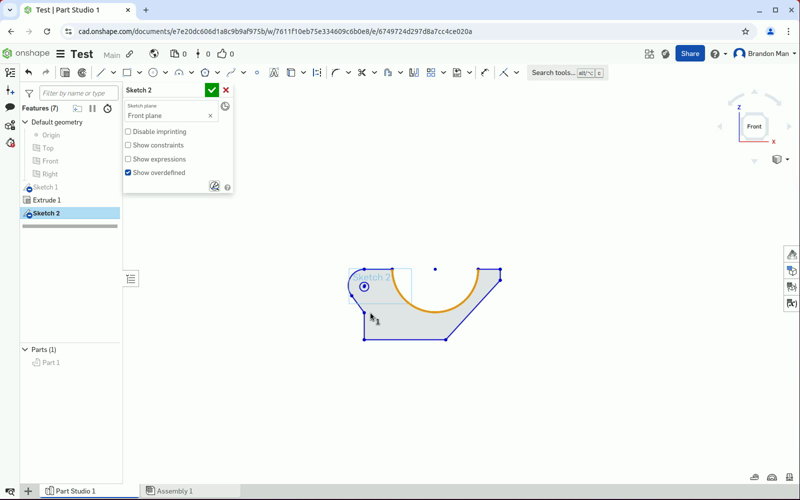
mouse_move(73, 352)
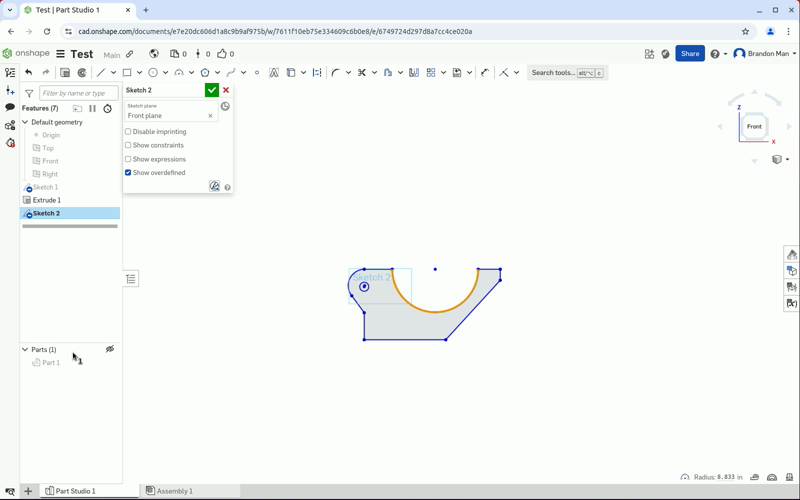
key(shift+y)
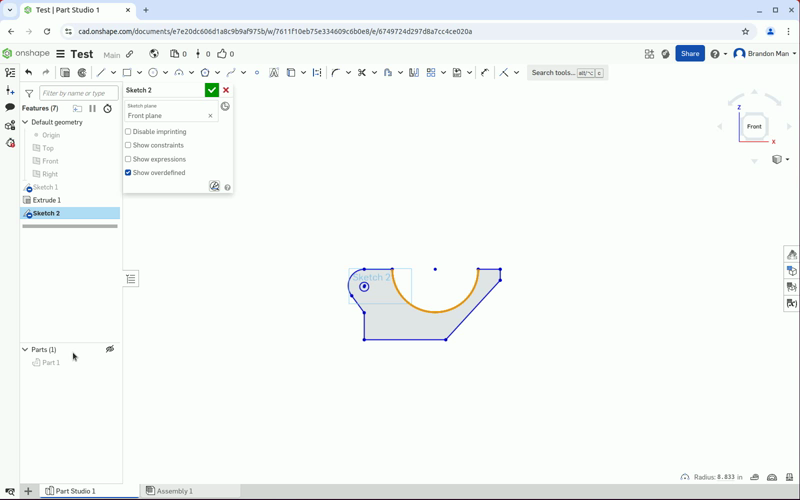
key(shift+e)
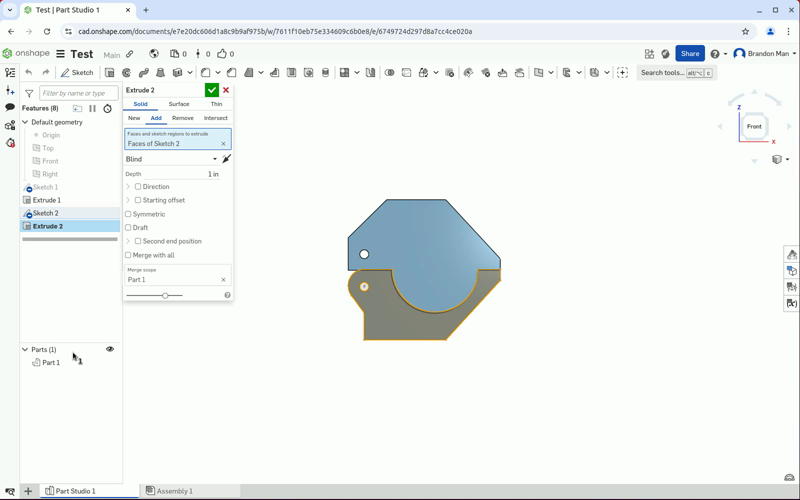
mouse_move(143, 106)
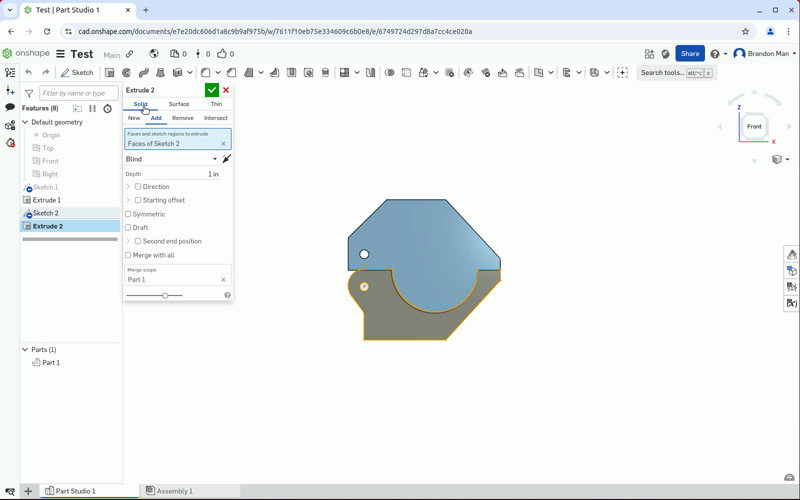
click(143, 106)
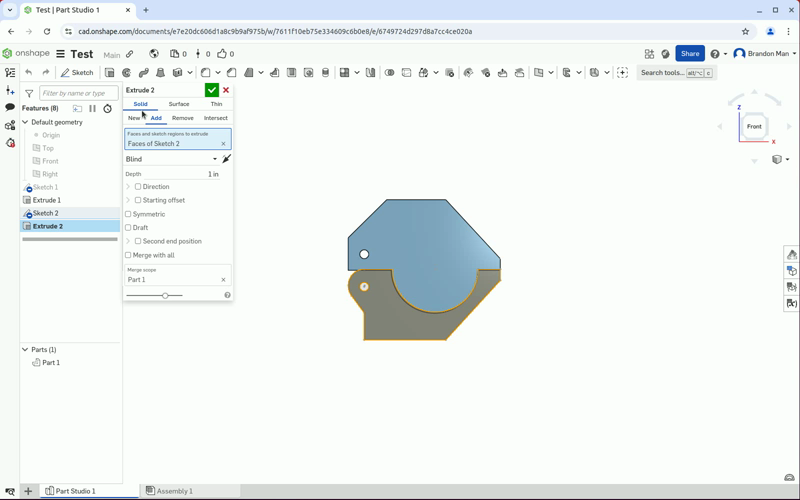
mouse_move(137, 120)
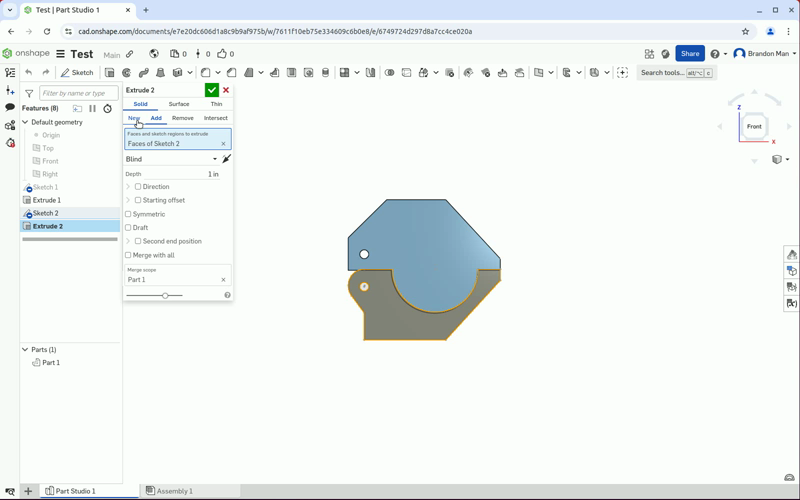
click(137, 120)
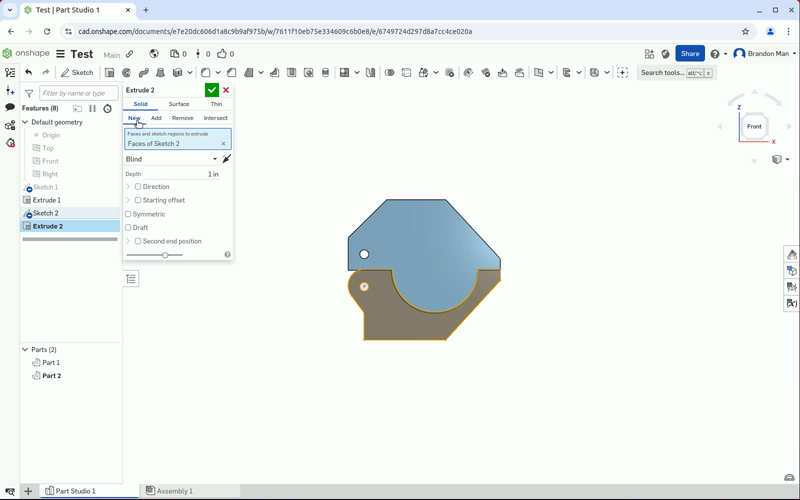
key(tab, 4)
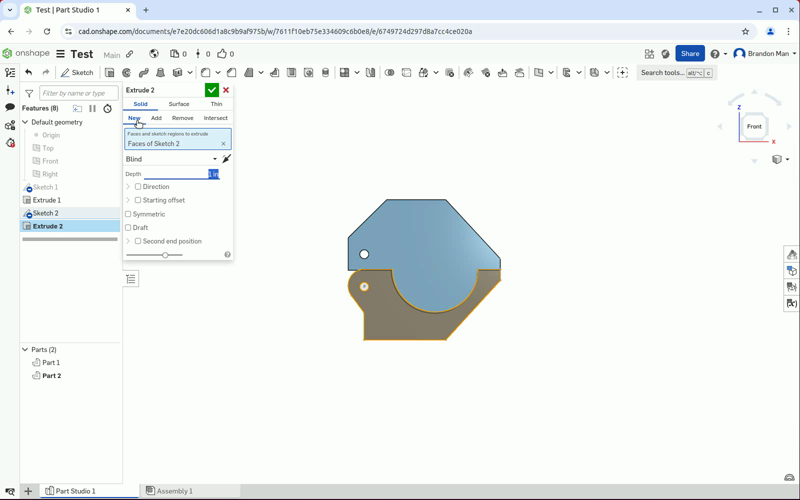
text(3.37)
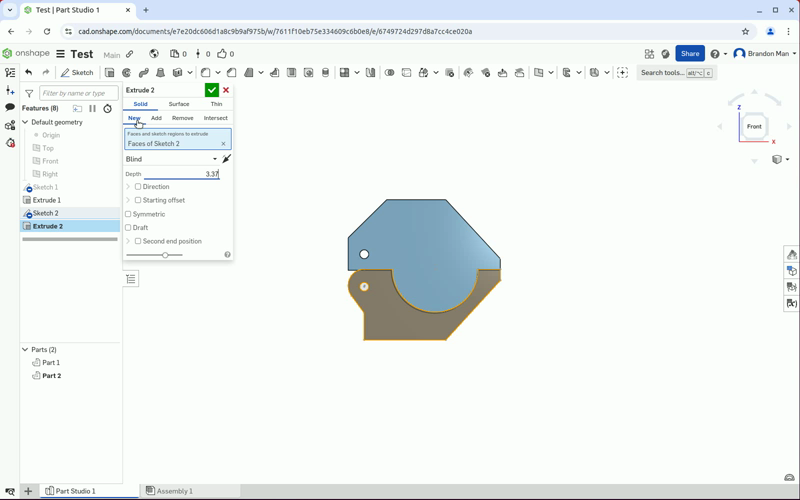
key(enter)
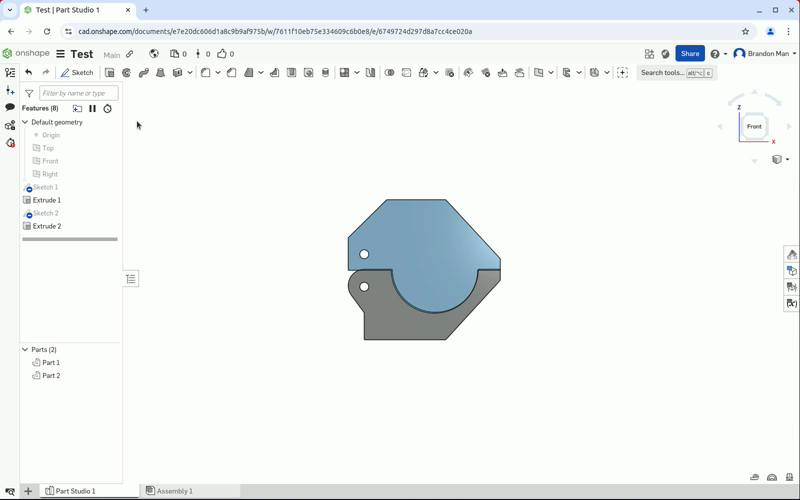
key(shift+h)
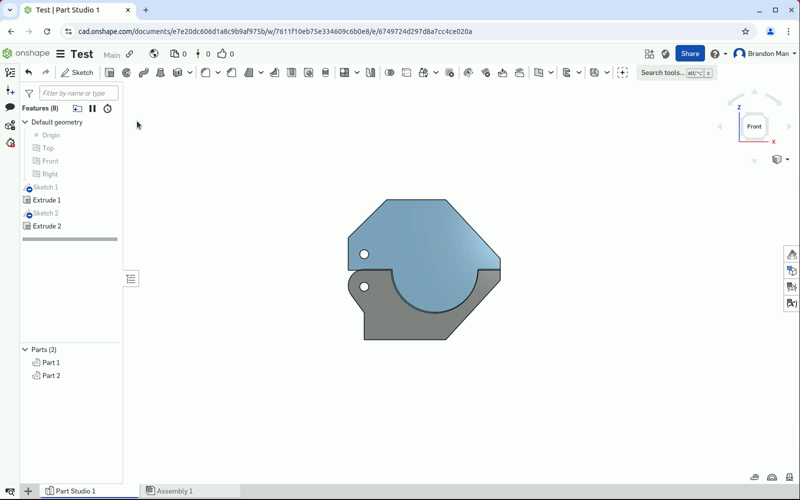
key(shift+h)
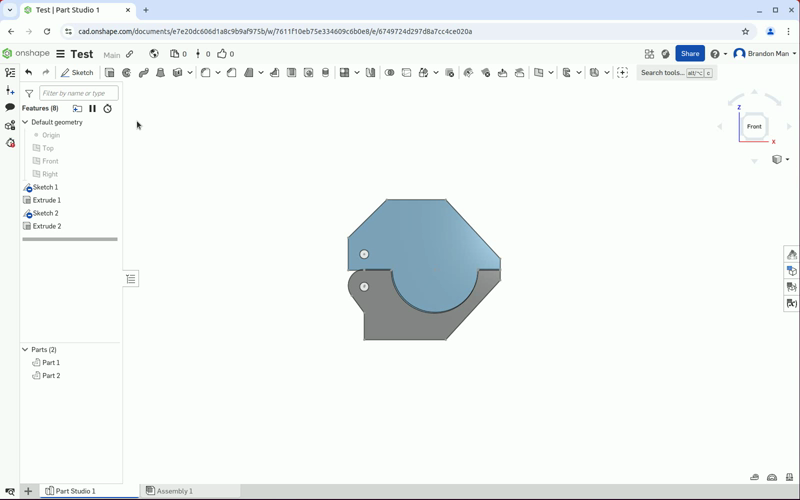
key(shift+7)
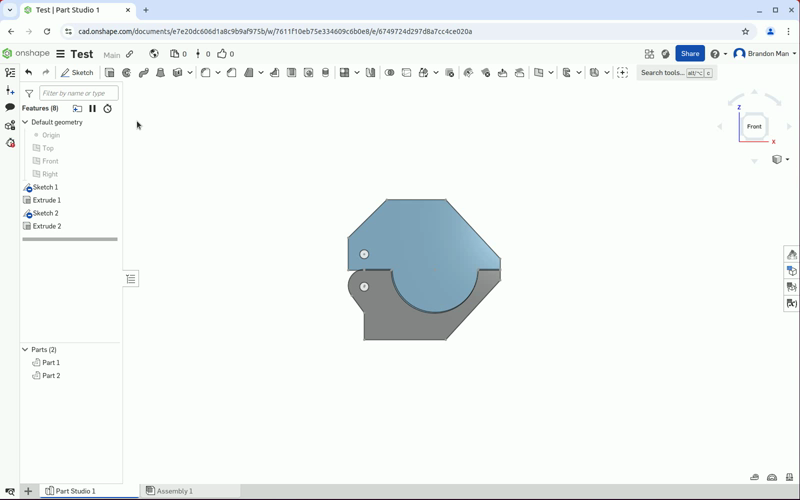
key(left, 2)
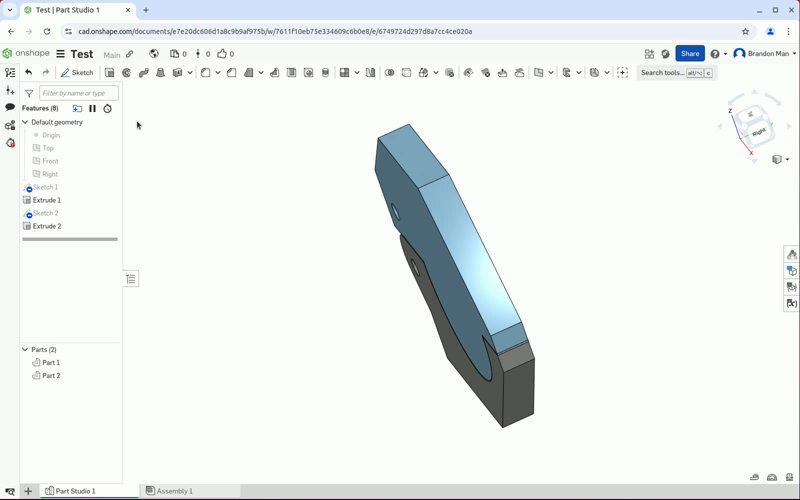
key(down, 2)
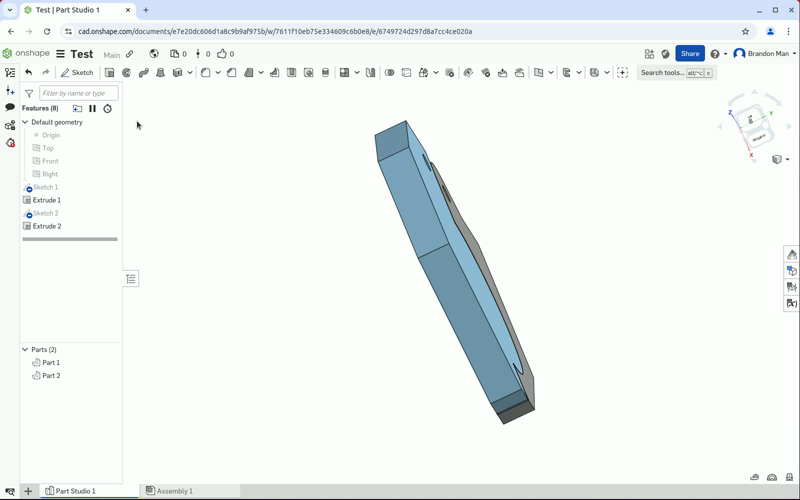
key(up, 2)
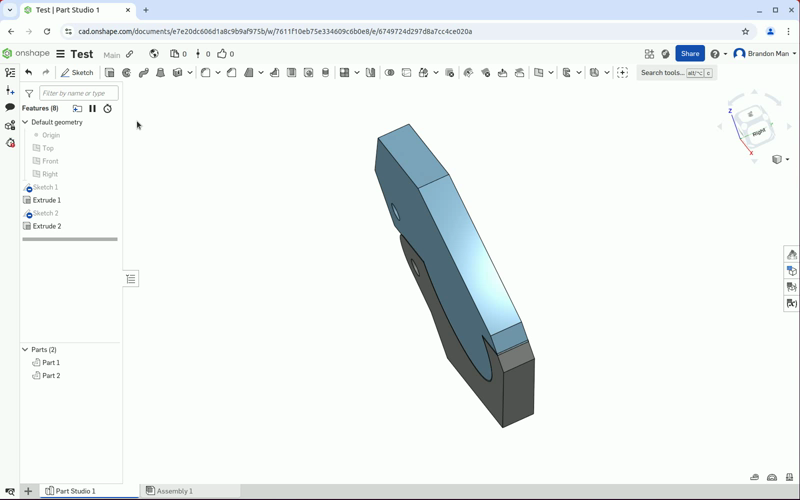
key(right, 2)
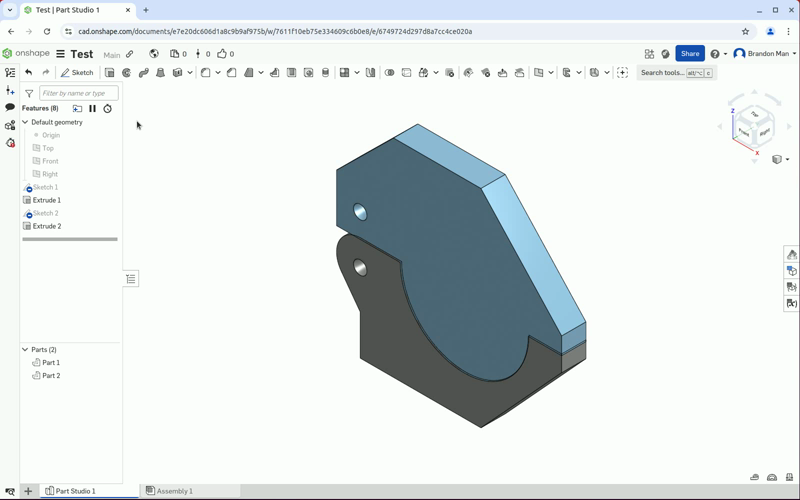
mouse_move(73, 189)
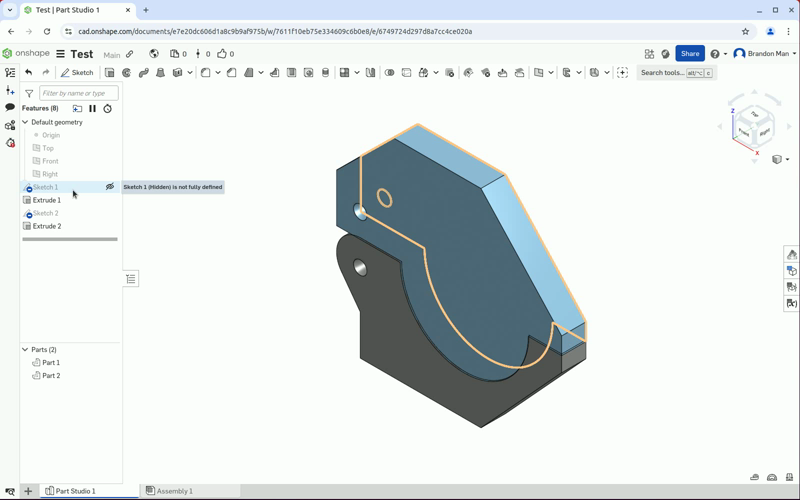
click(73, 189)